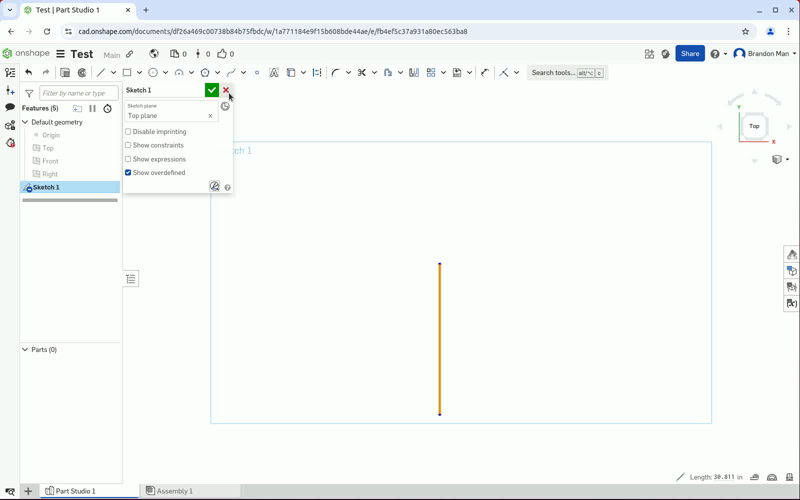
key(shift+h)
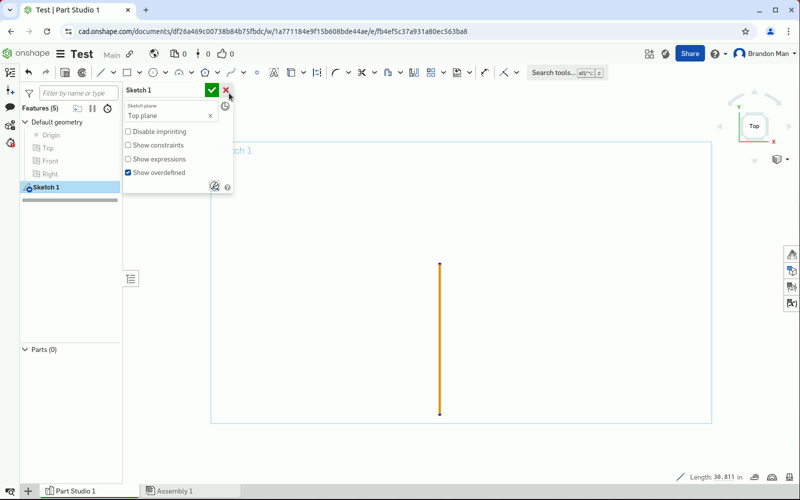
key(shift+s)
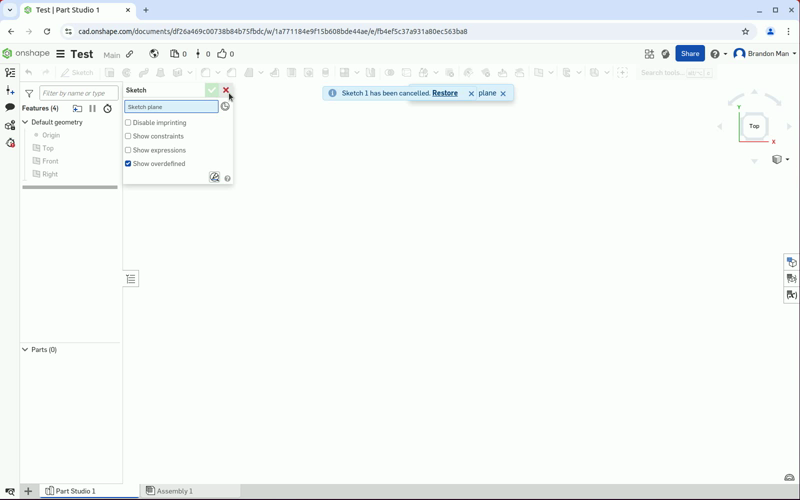
mouse_move(73, 150)
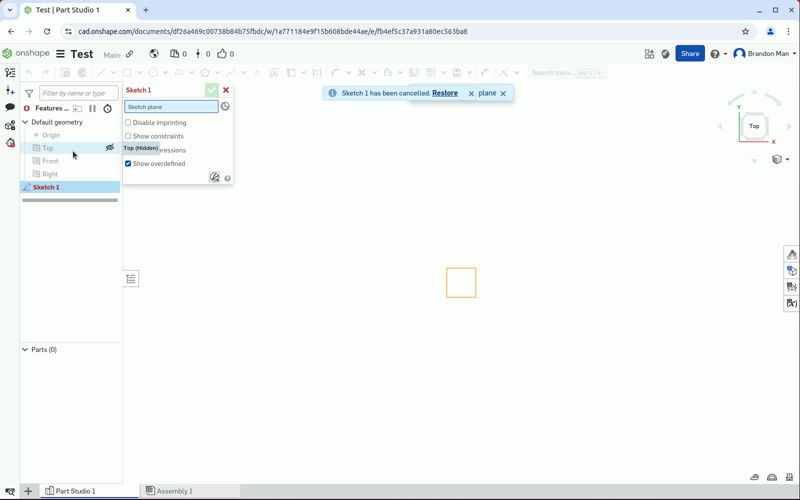
click(73, 150)
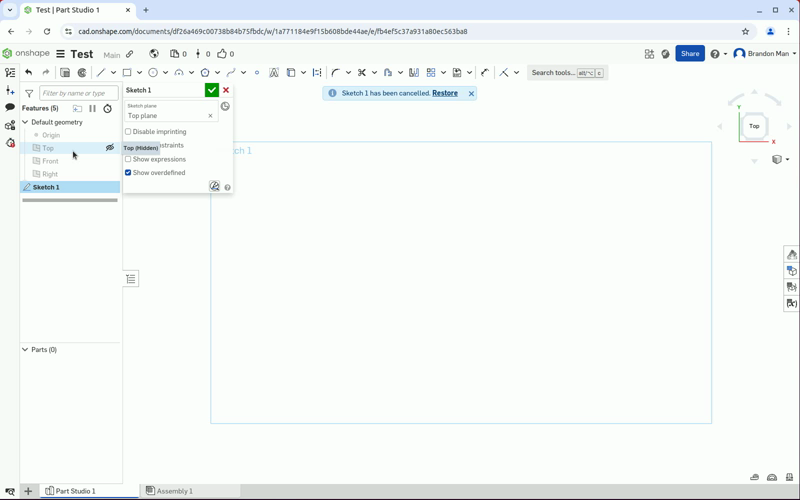
mouse_move(73, 352)
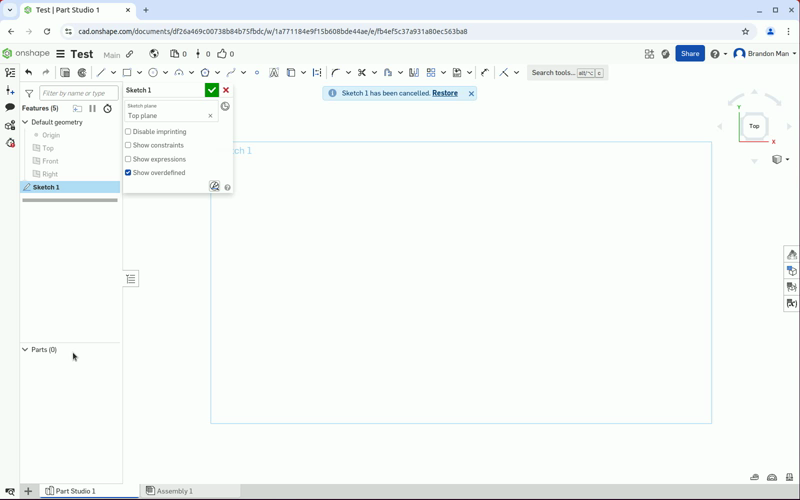
key(y)
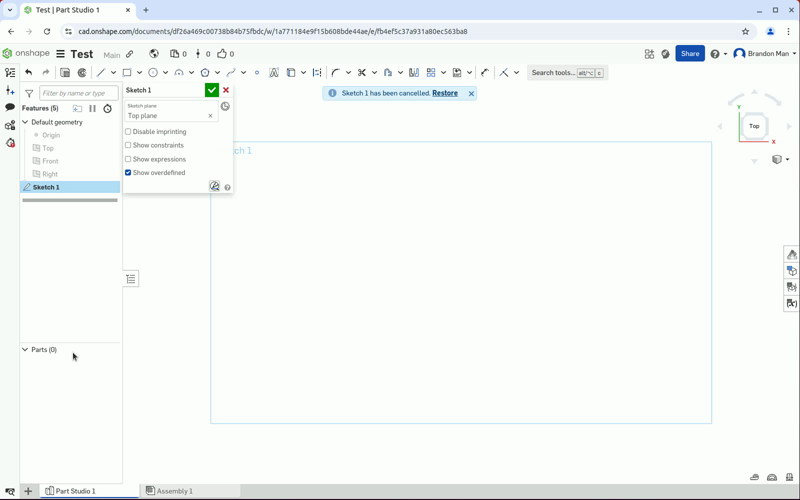
key(l)
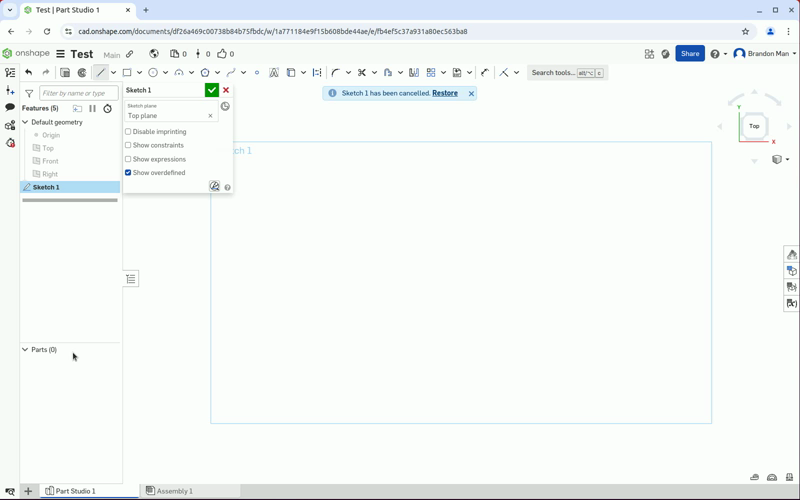
key_down(shift)
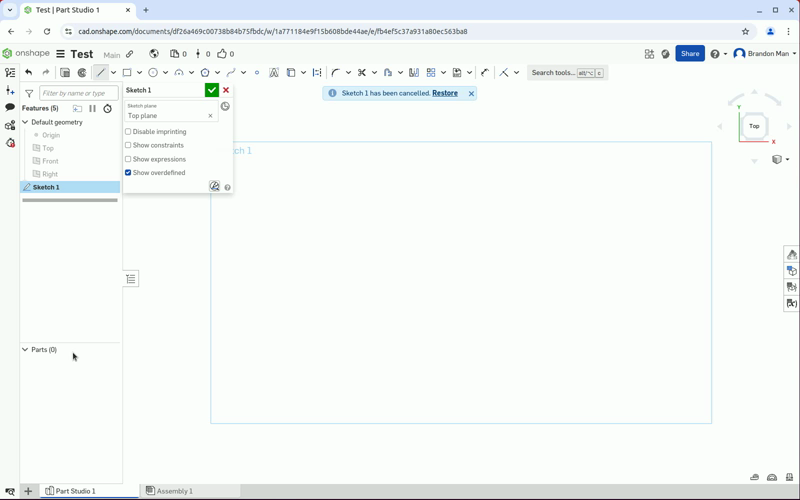
mouse_move(505, 373)
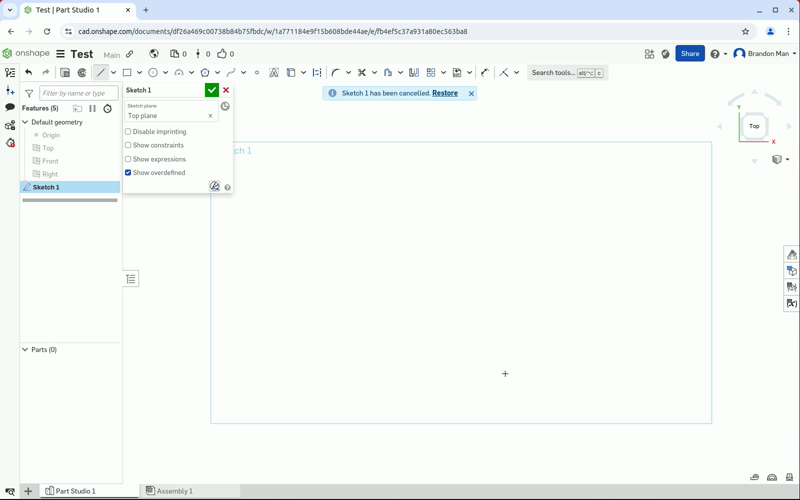
click(505, 373)
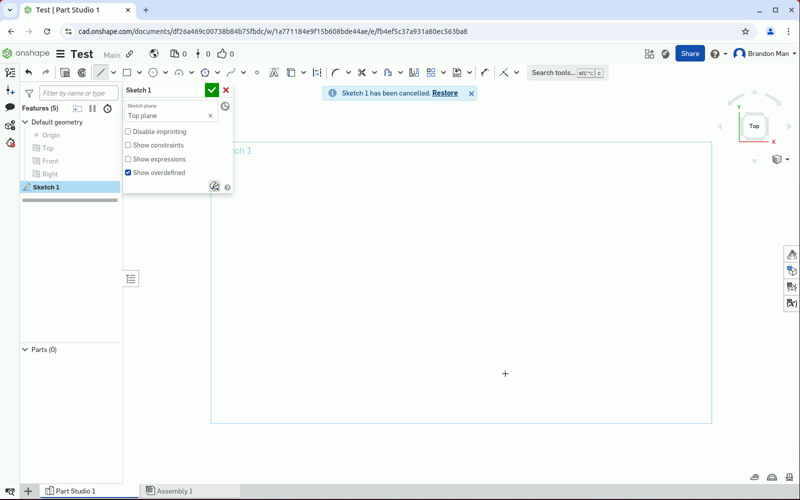
key_up(shift)
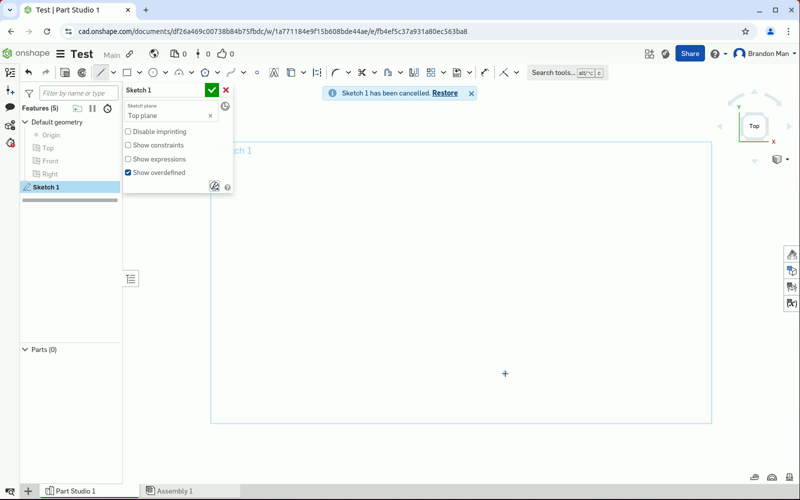
key_down(shift)
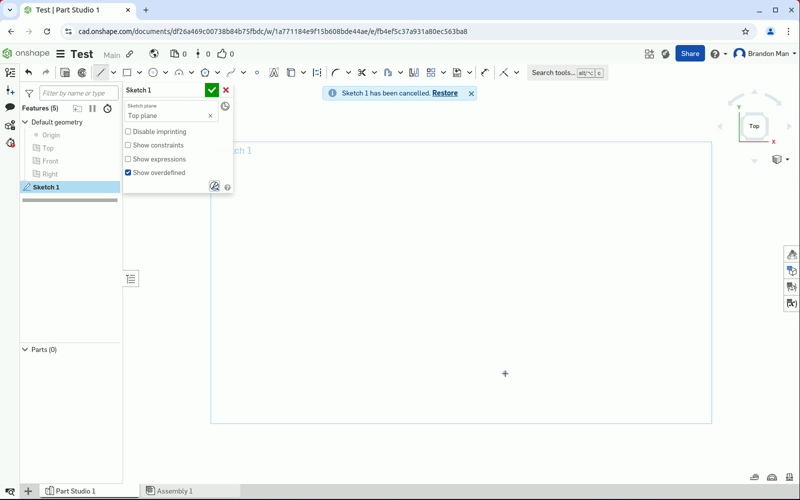
mouse_move(535, 373)
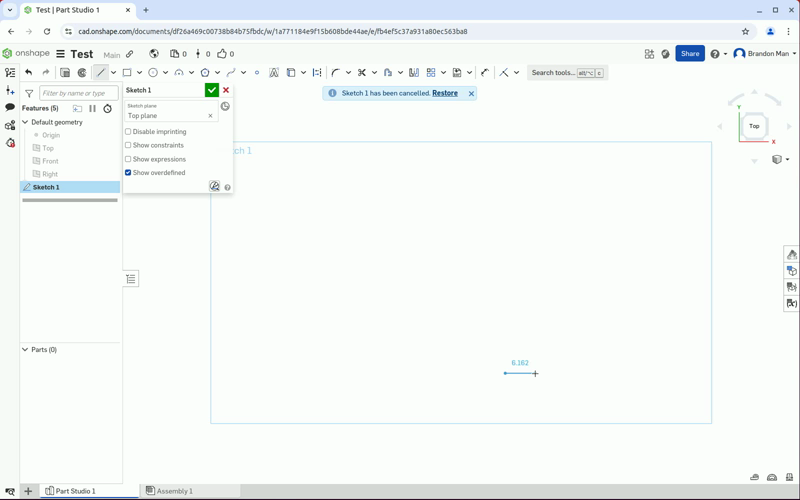
mouse_move(528, 373)
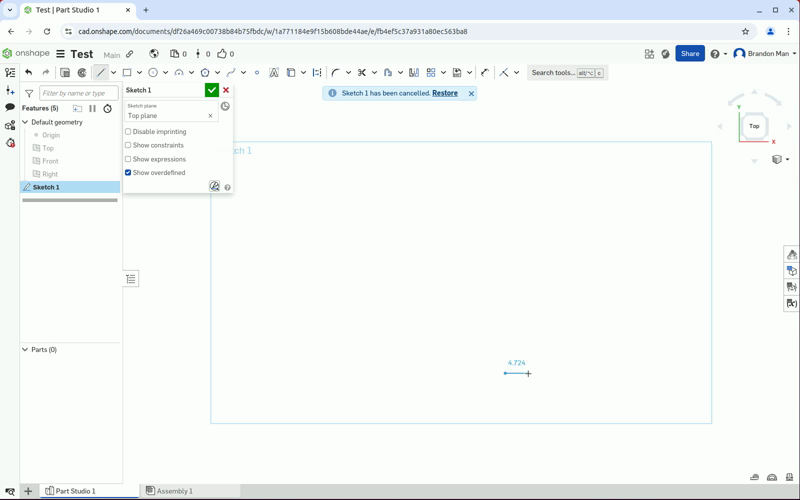
click(528, 373)
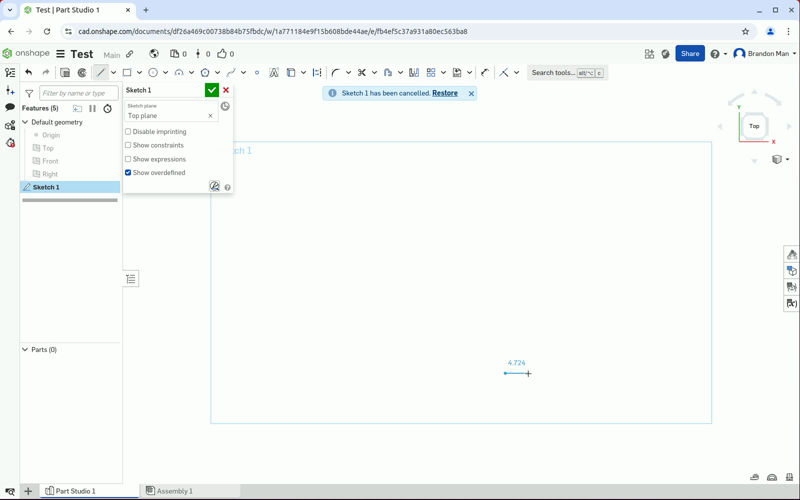
key_up(shift)
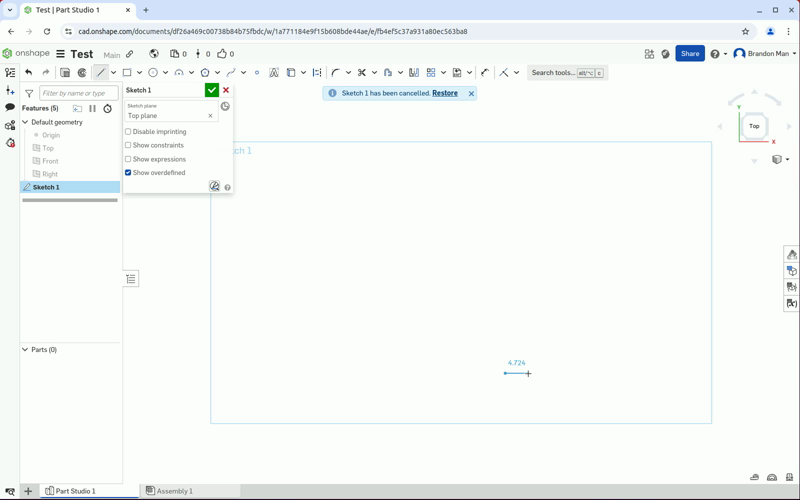
key_down(shift)
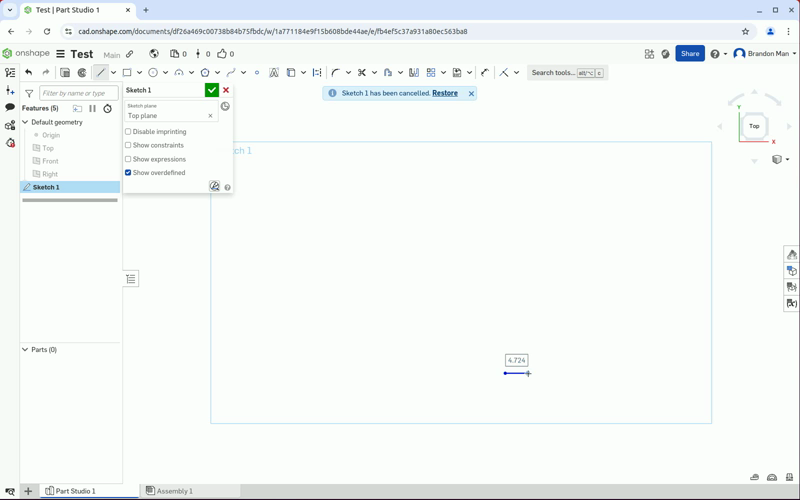
mouse_move(558, 373)
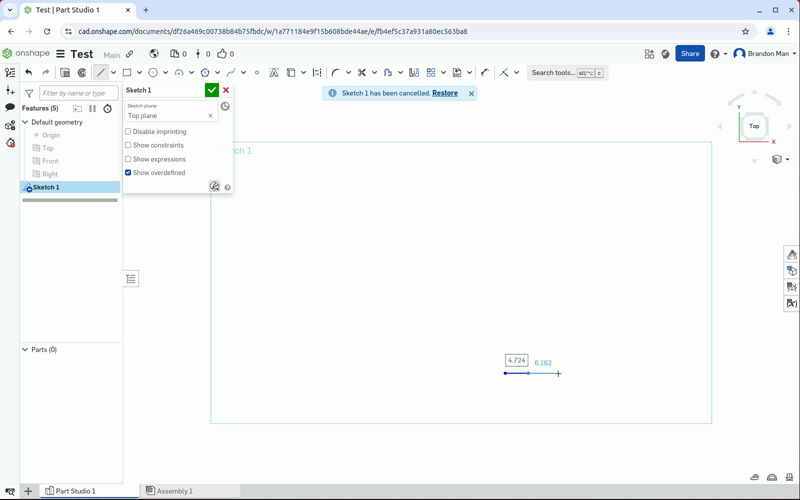
mouse_move(528, 316)
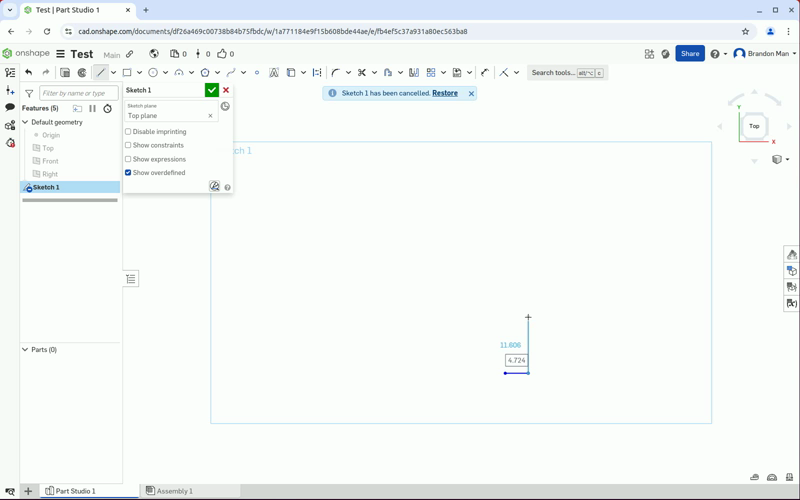
click(528, 316)
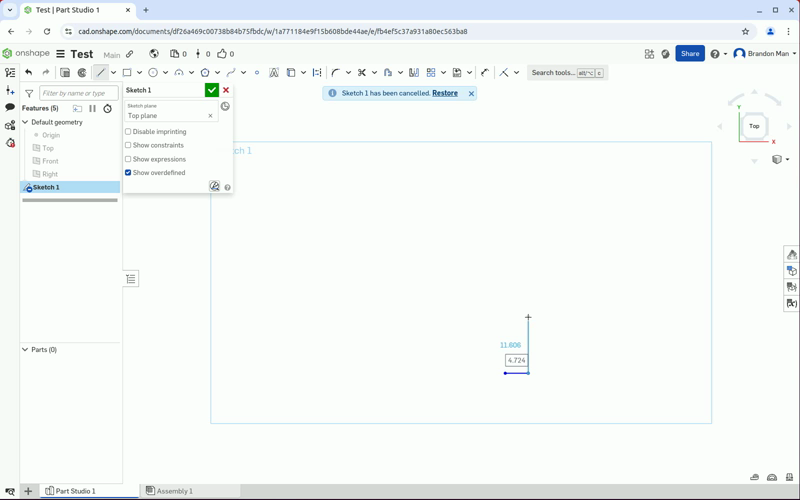
key_up(shift)
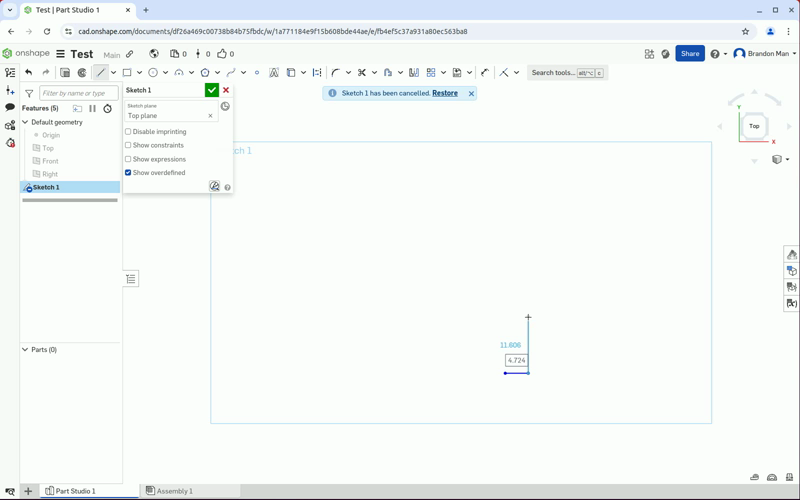
key_down(shift)
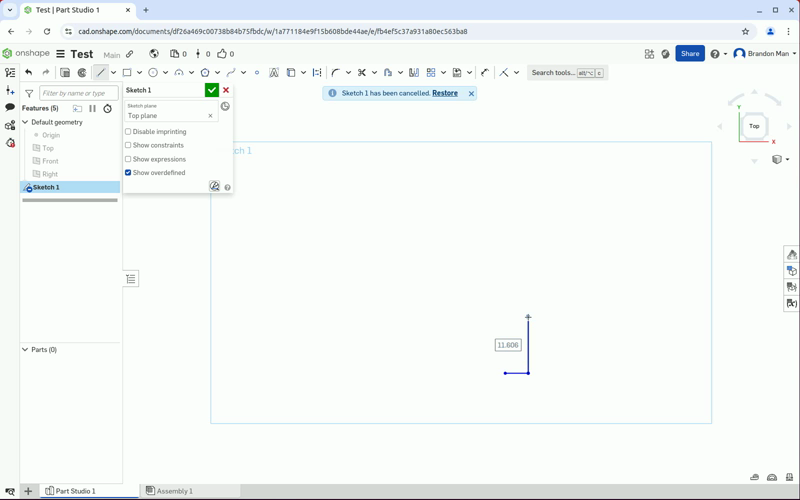
mouse_move(558, 316)
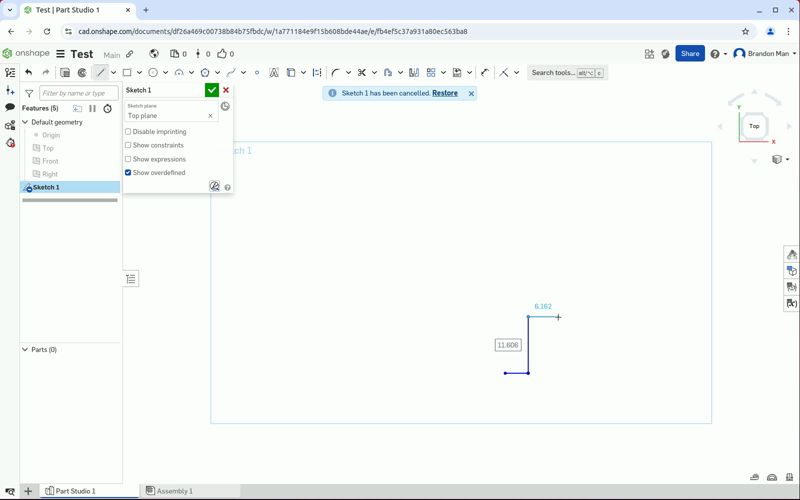
mouse_move(505, 316)
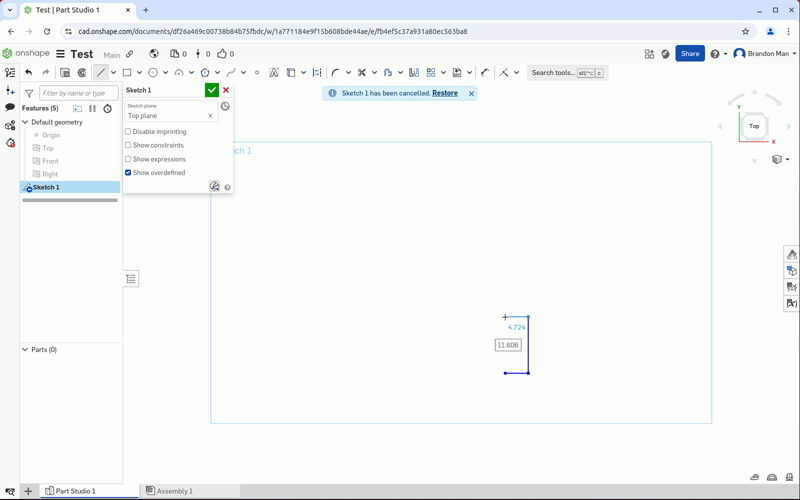
click(505, 316)
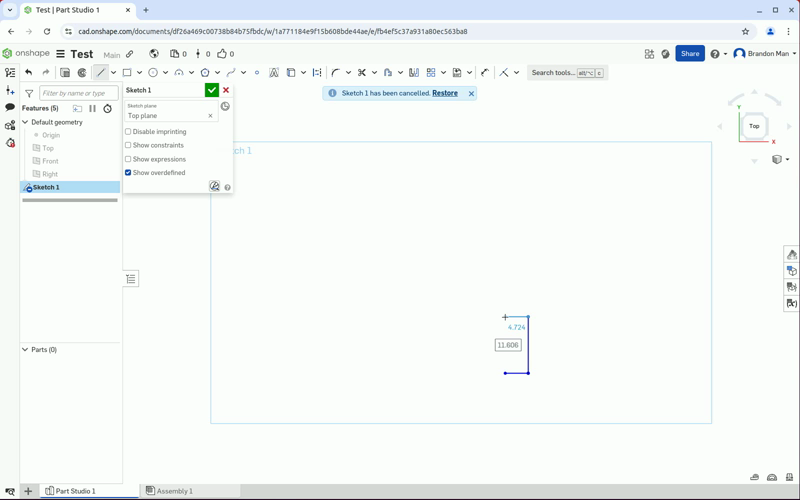
key_up(shift)
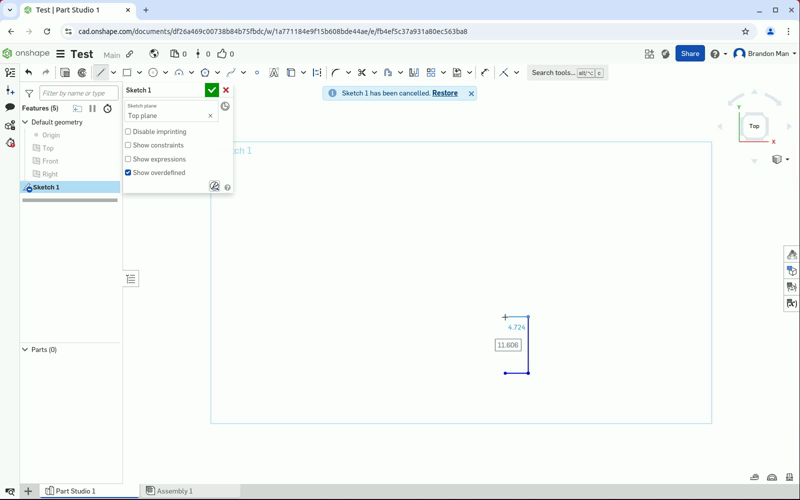
mouse_move(535, 316)
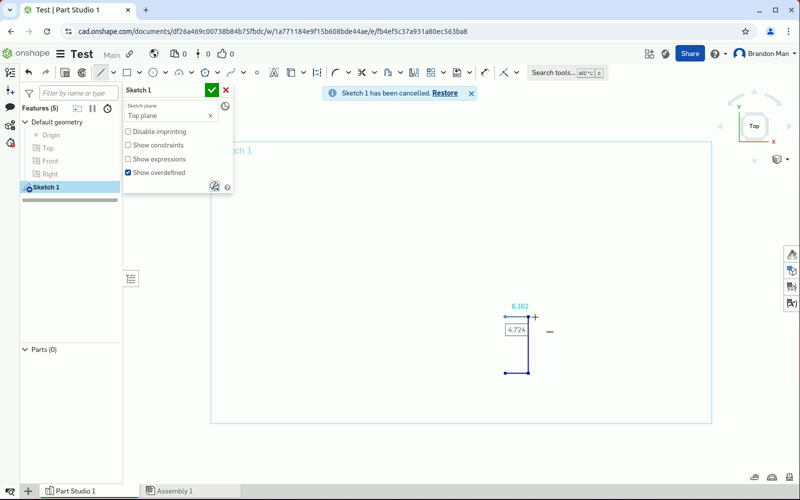
key_down(shift)
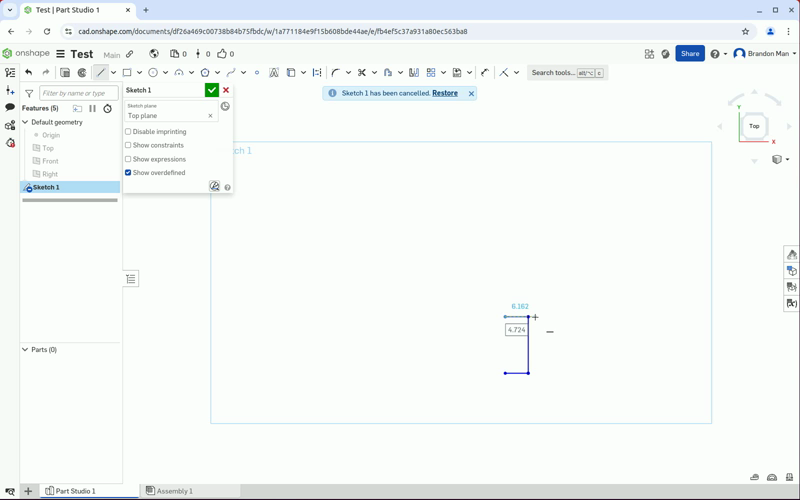
mouse_move(505, 373)
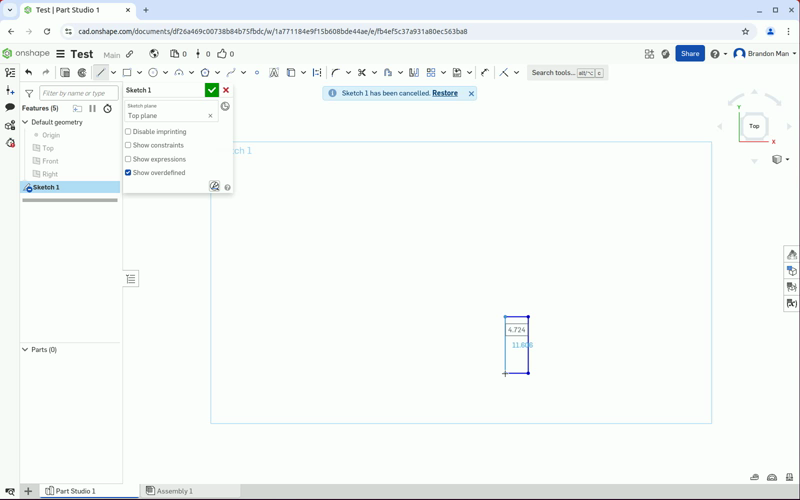
key_up(shift)
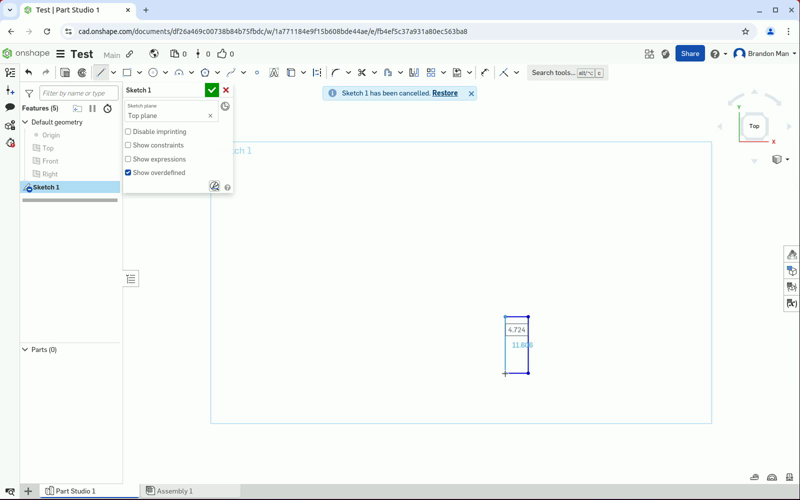
click(505, 373)
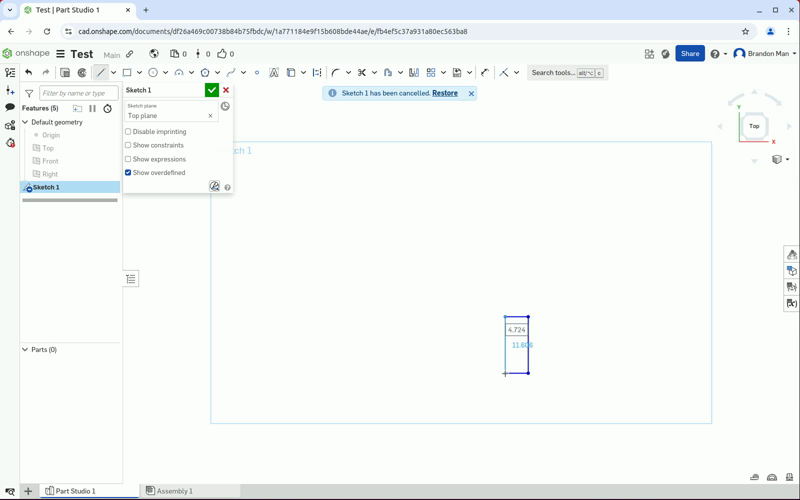
key(esc)
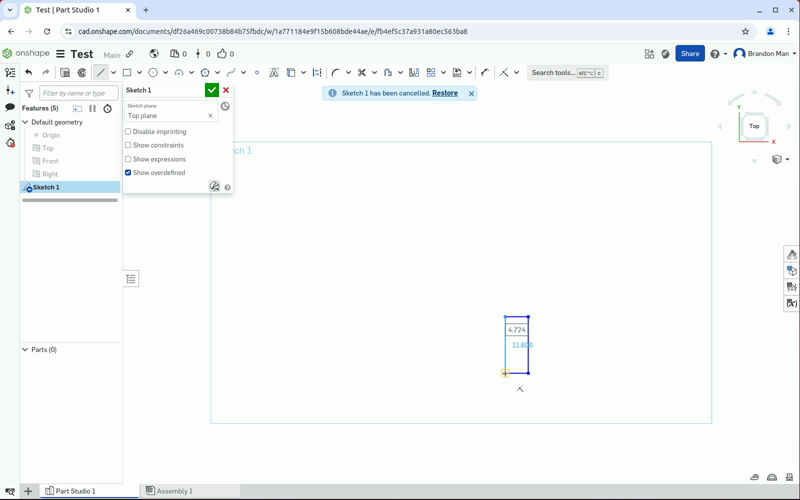
mouse_move(526, 364)
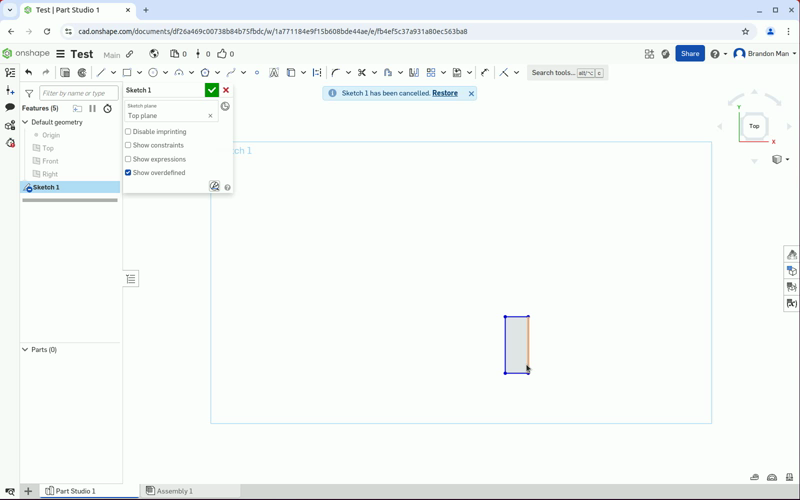
scroll(6)
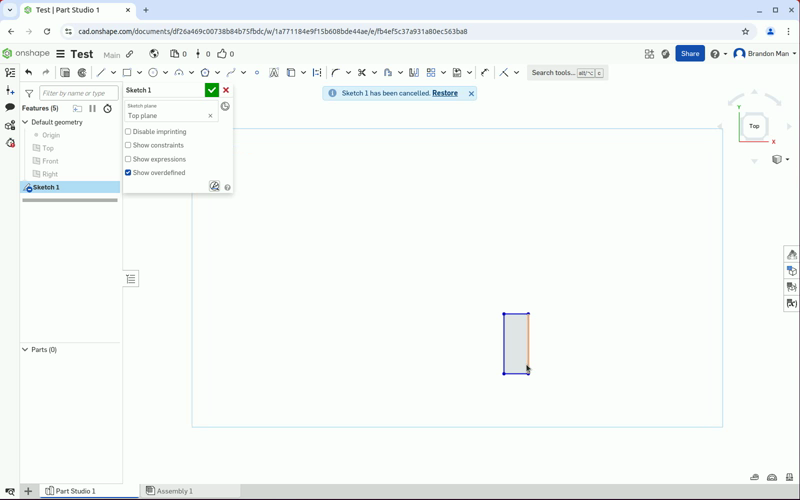
scroll(6)
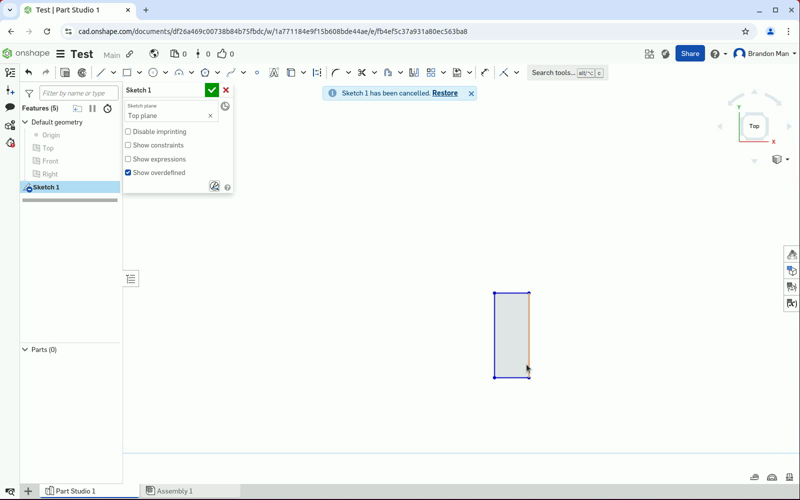
scroll(6)
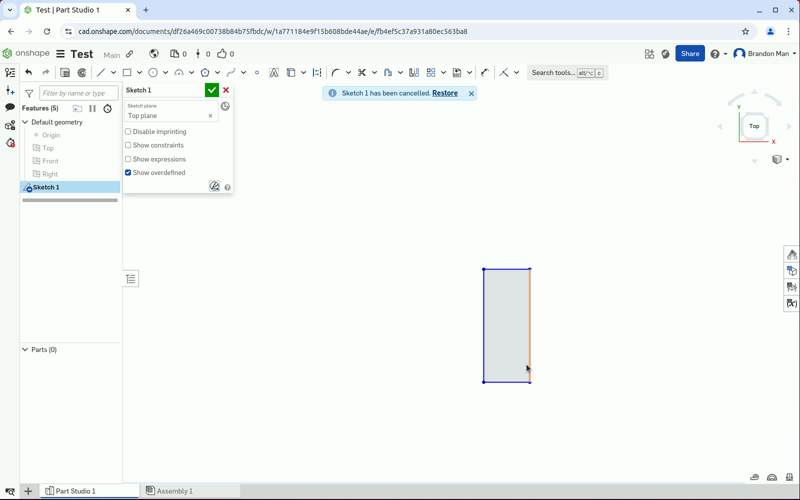
scroll(6)
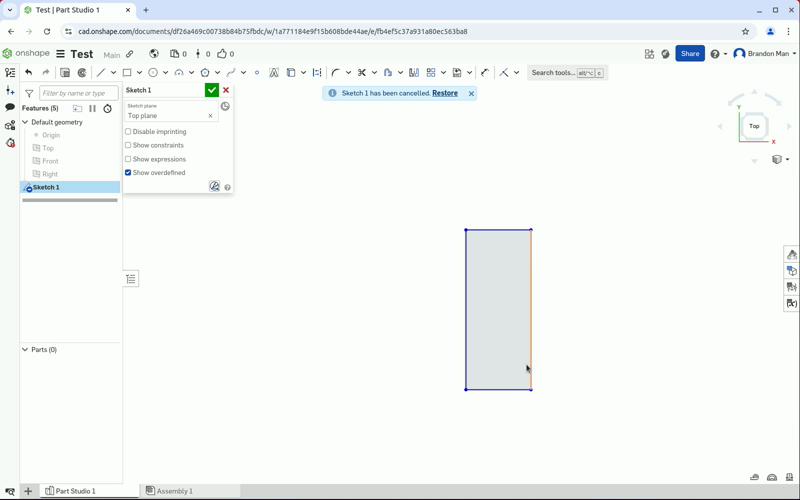
scroll(6)
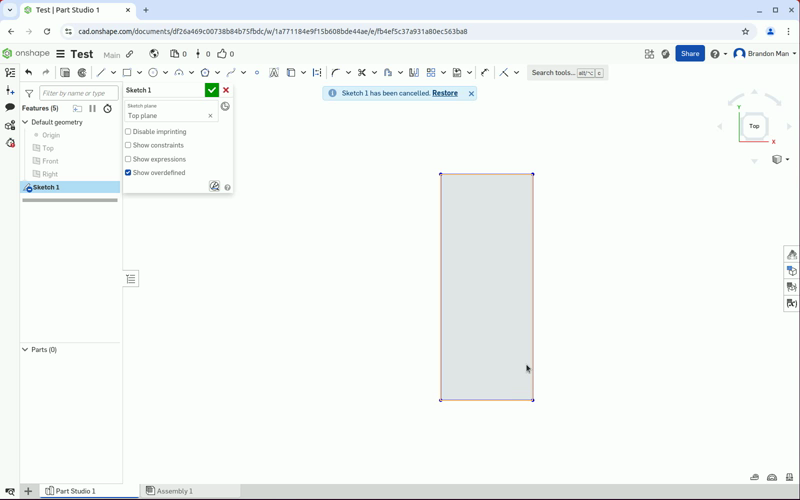
scroll(6)
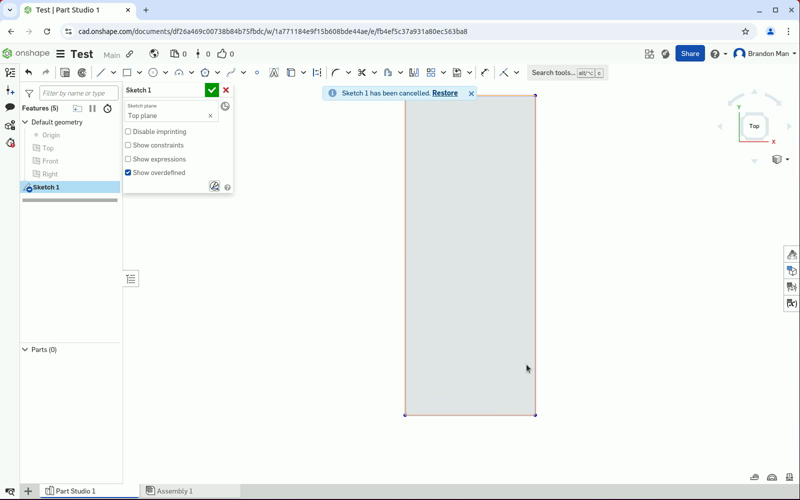
scroll(6)
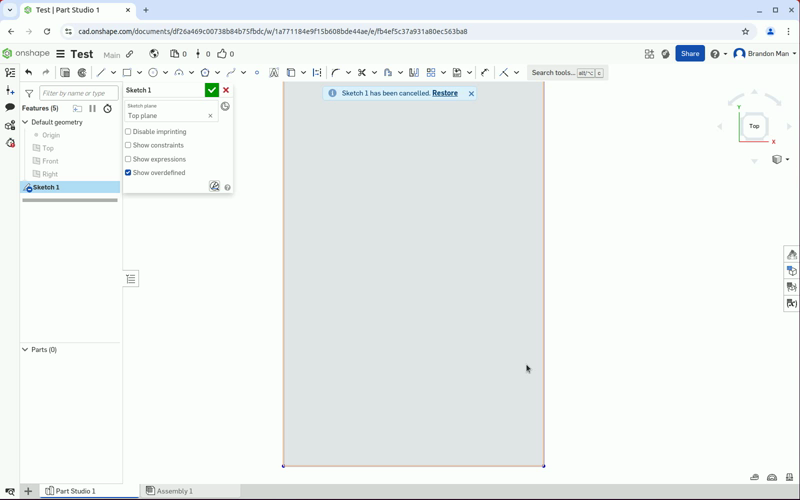
click(526, 364)
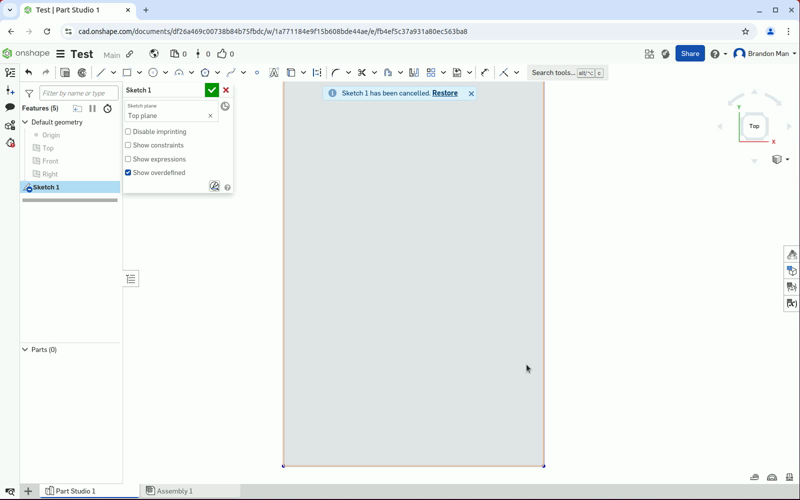
scroll(-6)
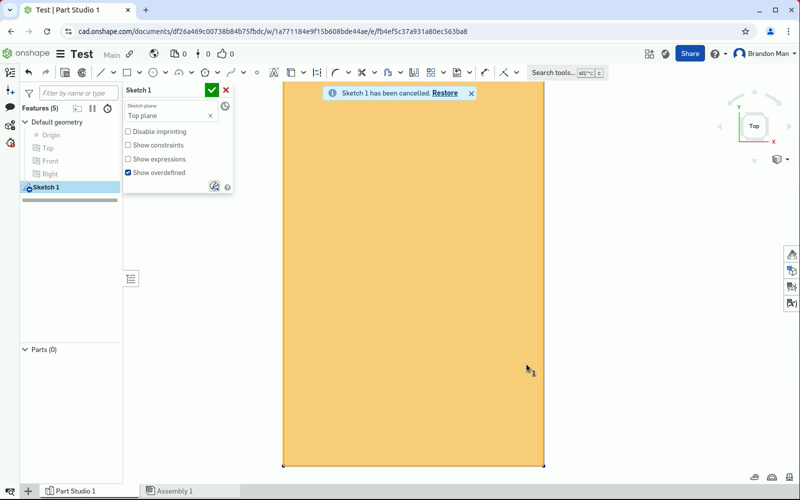
scroll(-6)
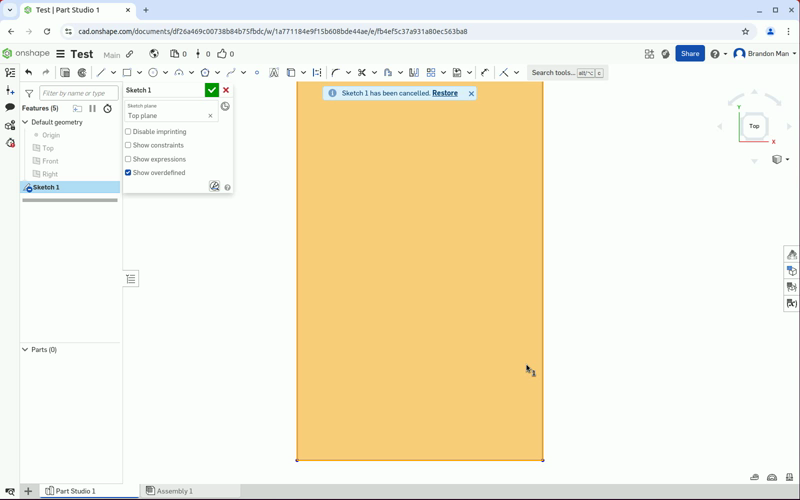
scroll(-6)
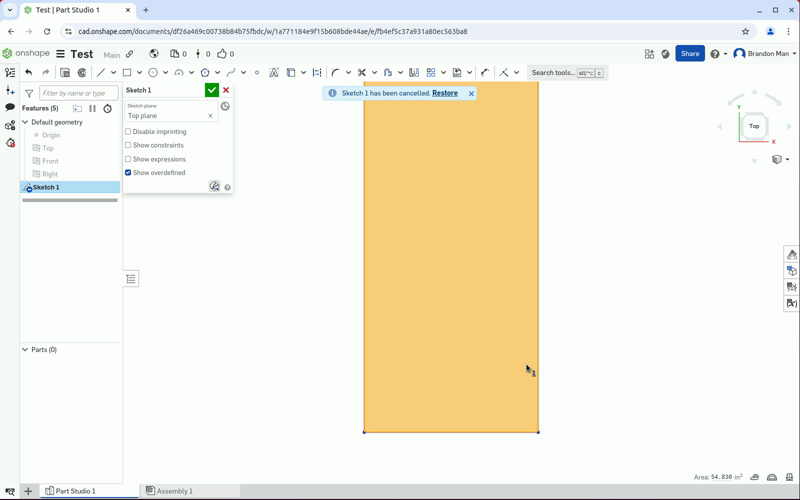
scroll(-6)
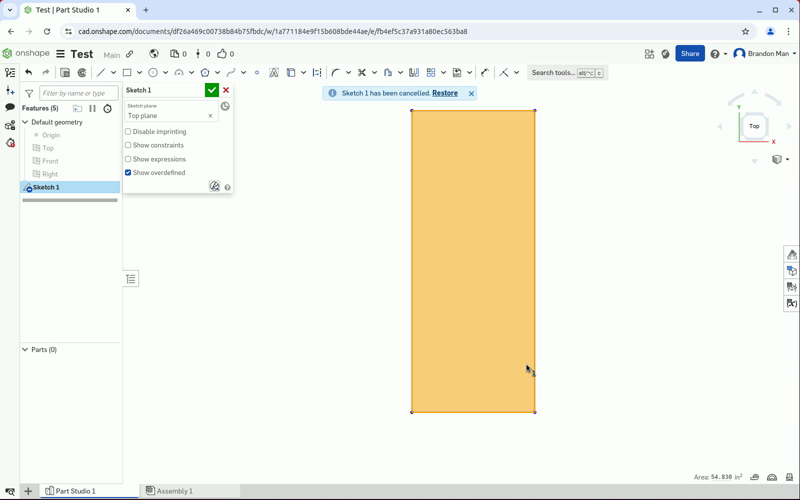
scroll(-6)
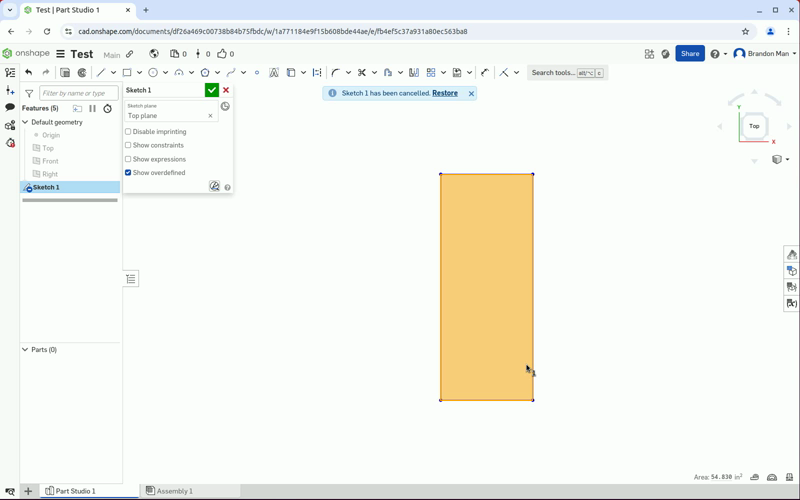
scroll(-6)
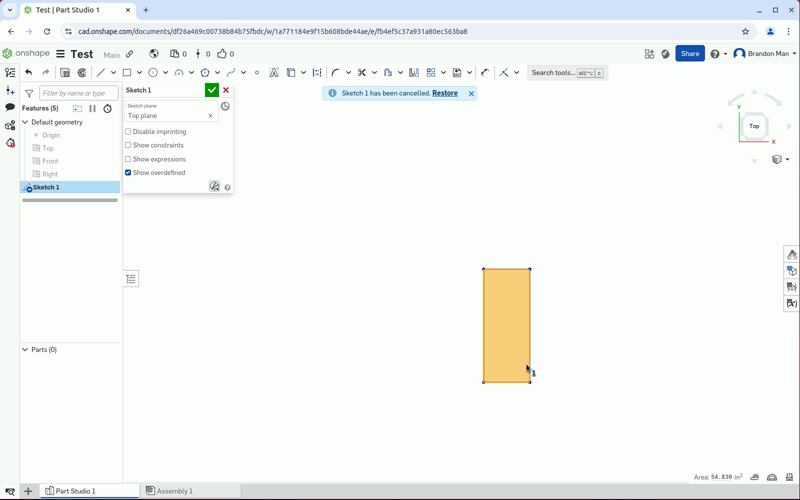
scroll(-6)
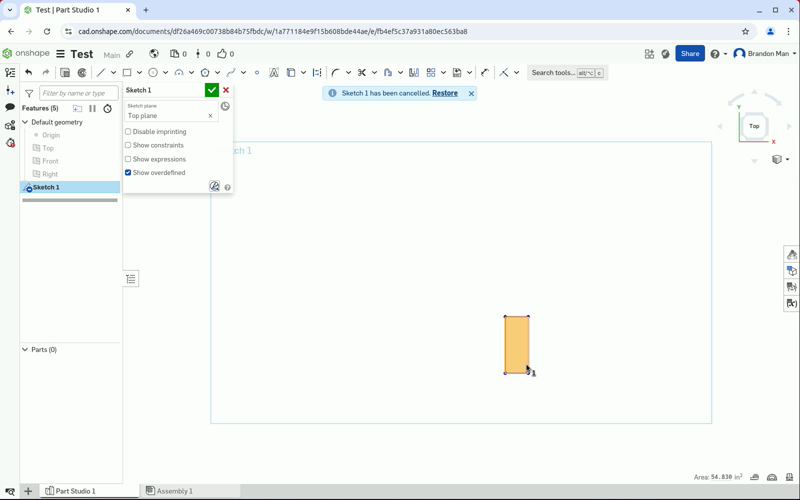
mouse_move(73, 352)
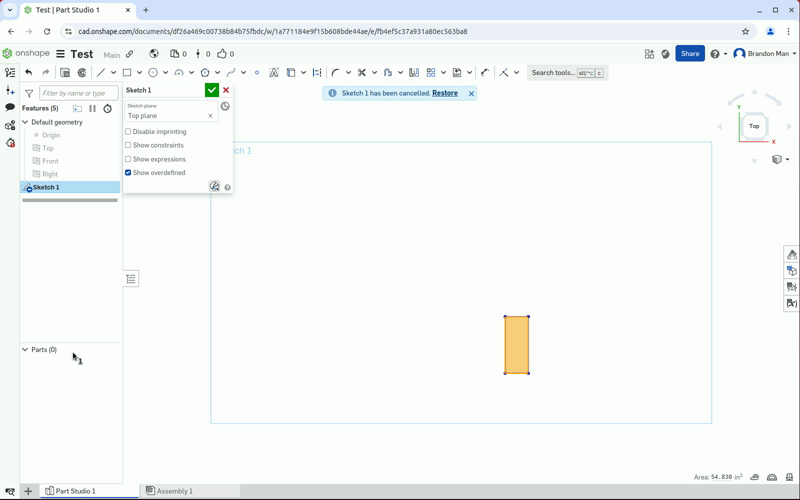
key(shift+y)
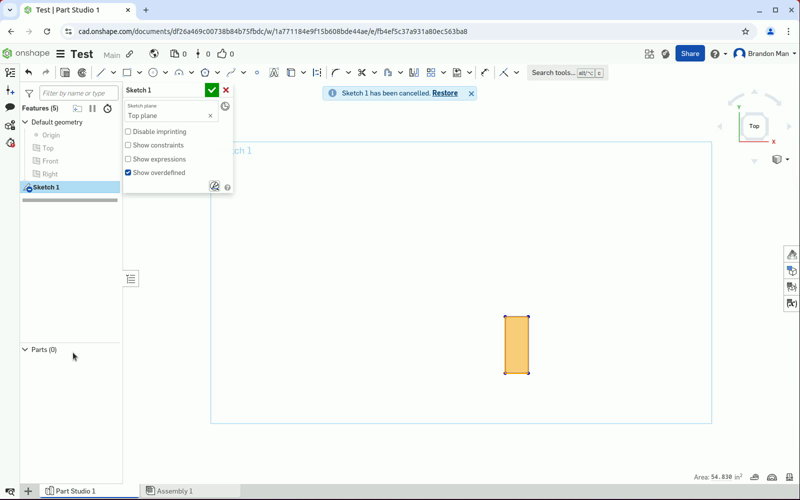
key(shift+e)
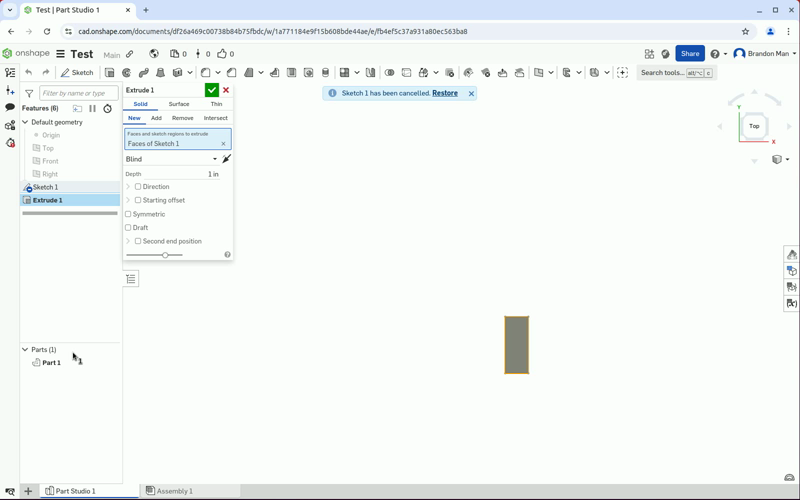
mouse_move(143, 106)
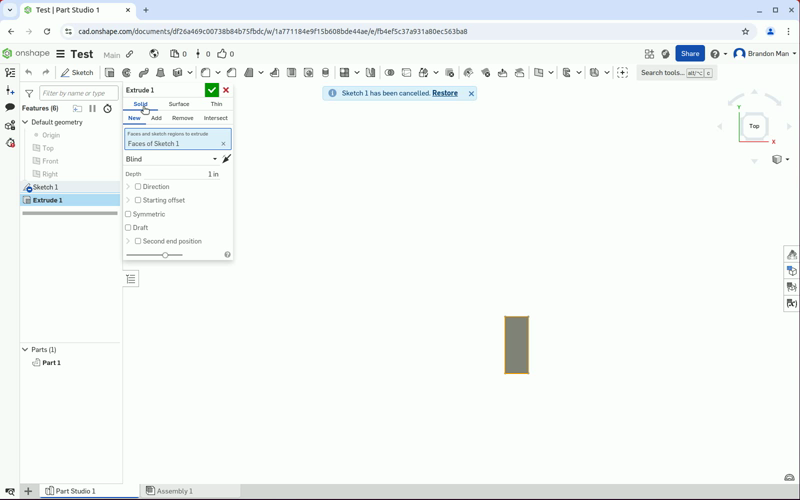
click(143, 106)
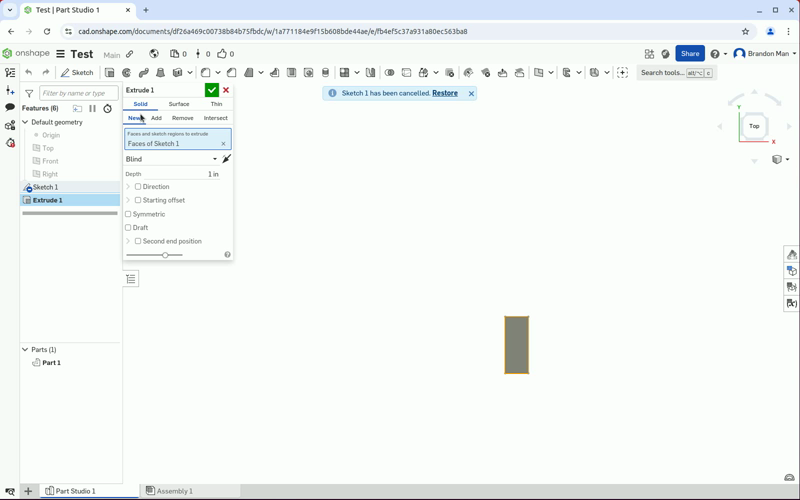
mouse_move(137, 120)
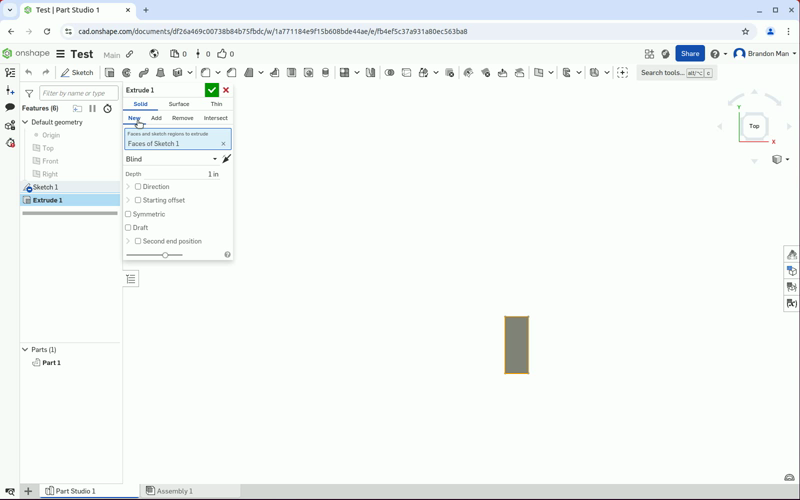
click(137, 120)
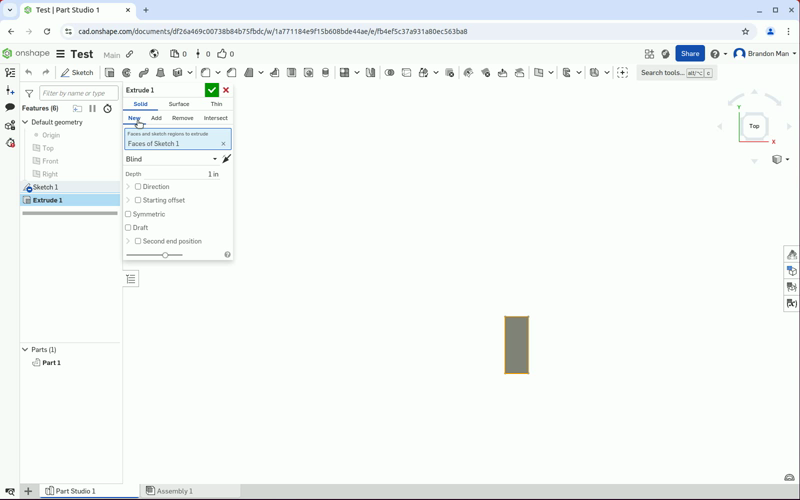
key(tab, 4)
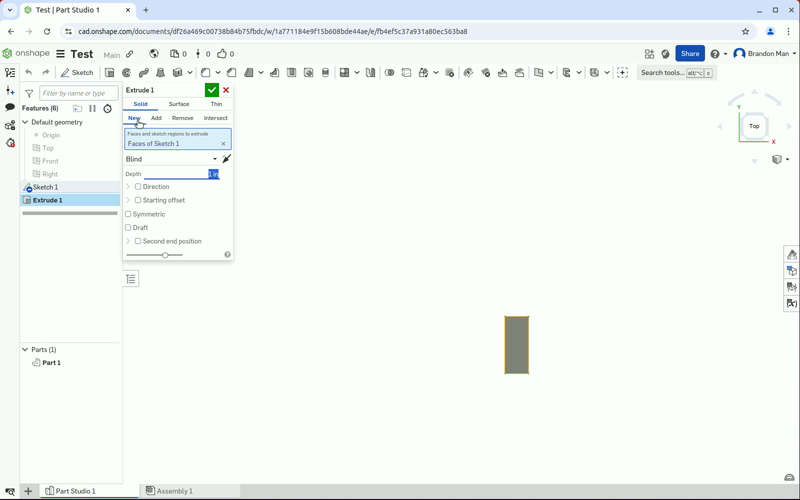
text(-23.108)
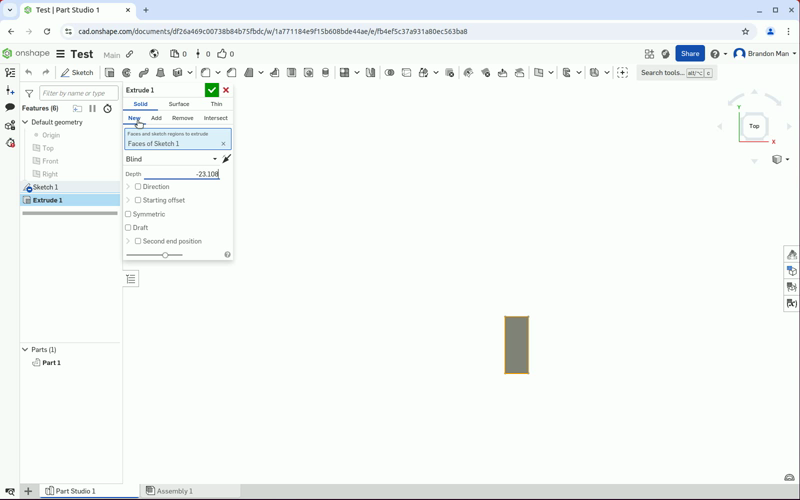
key(enter)
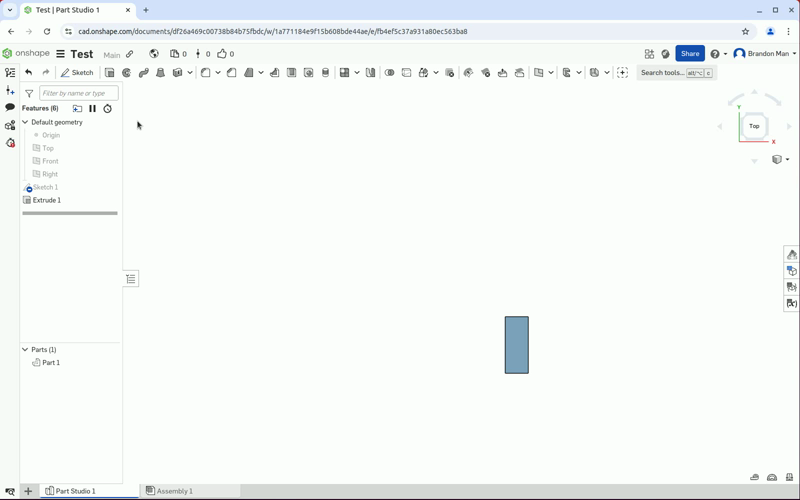
key(shift+h)
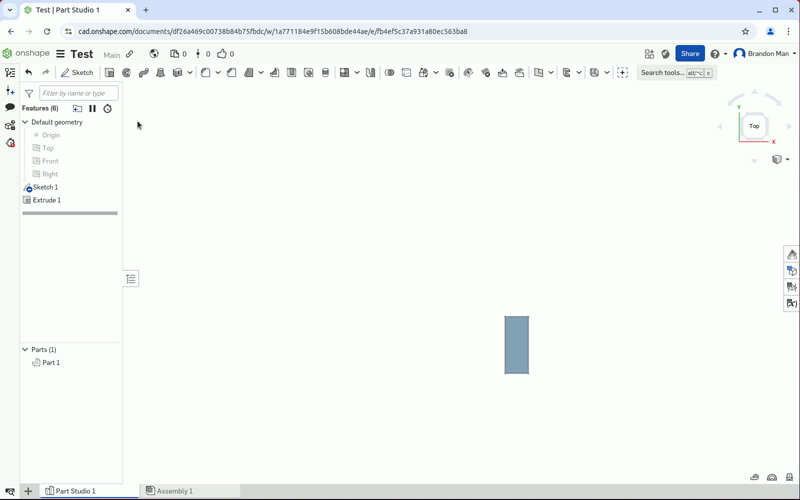
key(shift+h)
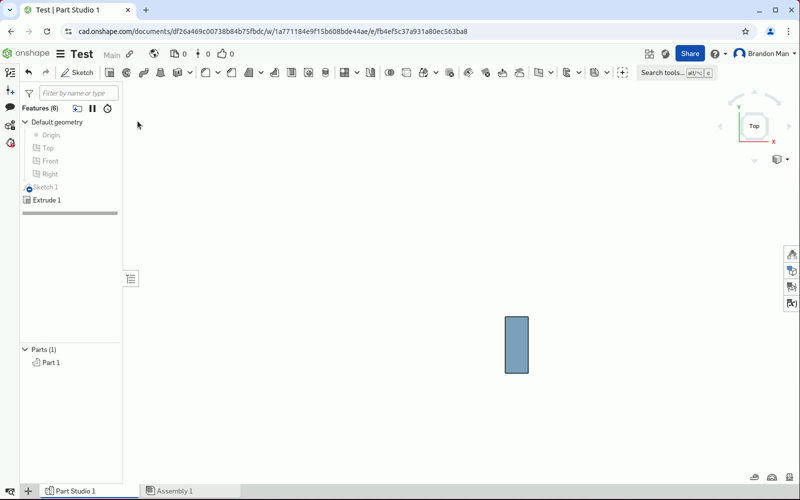
mouse_move(73, 189)
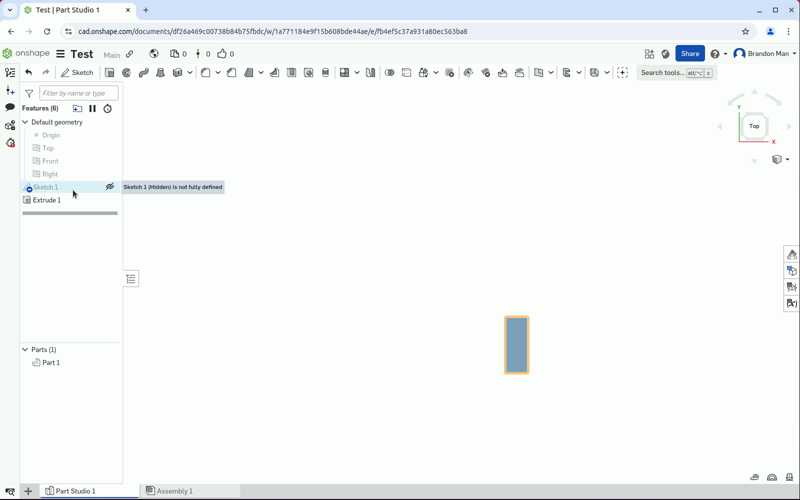
click(73, 189)
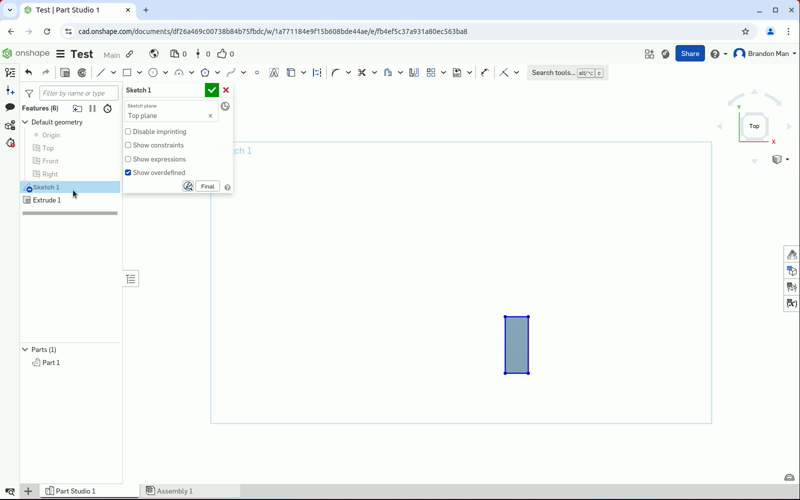
mouse_move(229, 92)
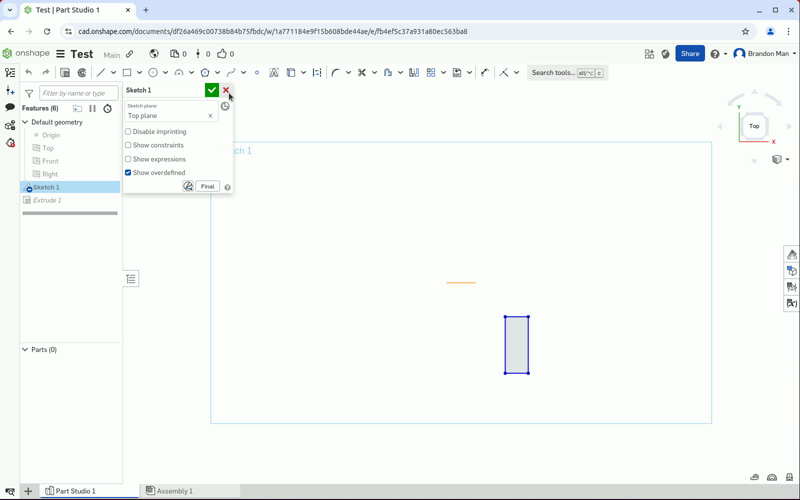
click(229, 92)
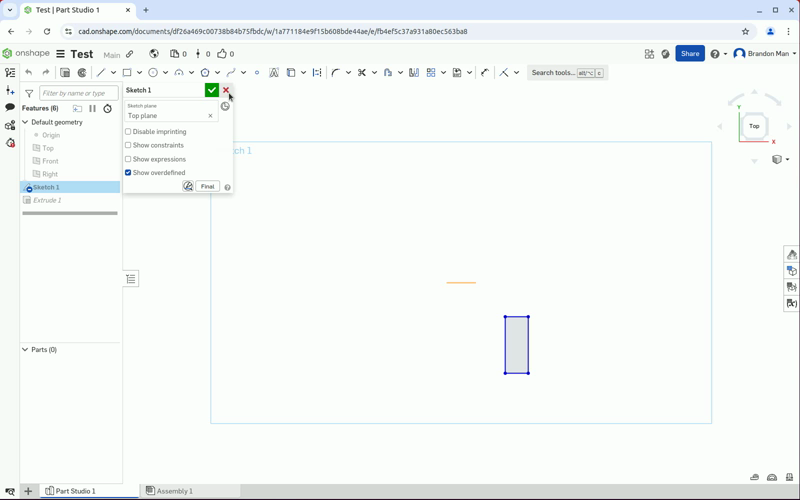
key(shift+s)
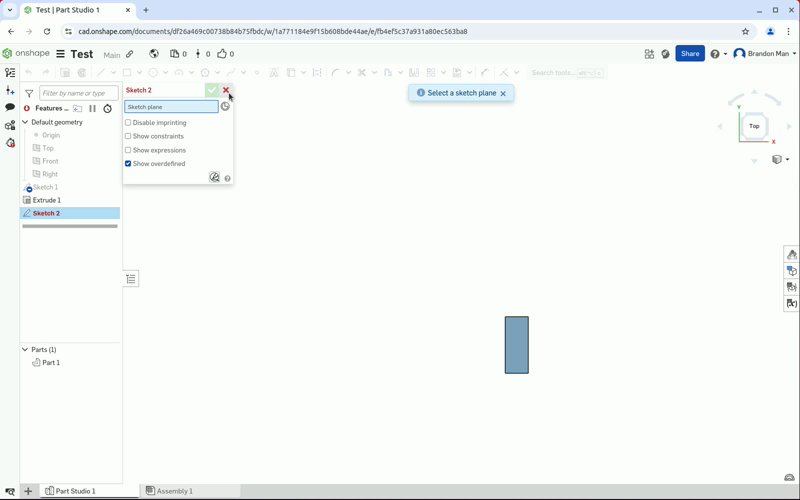
mouse_move(73, 150)
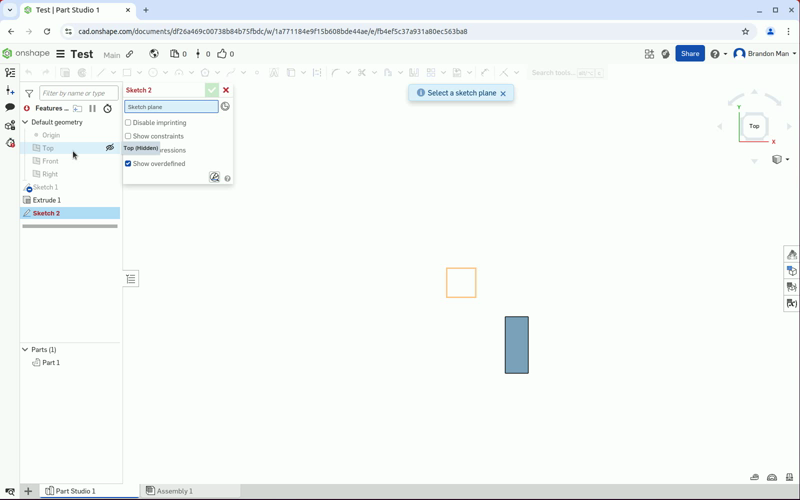
click(73, 150)
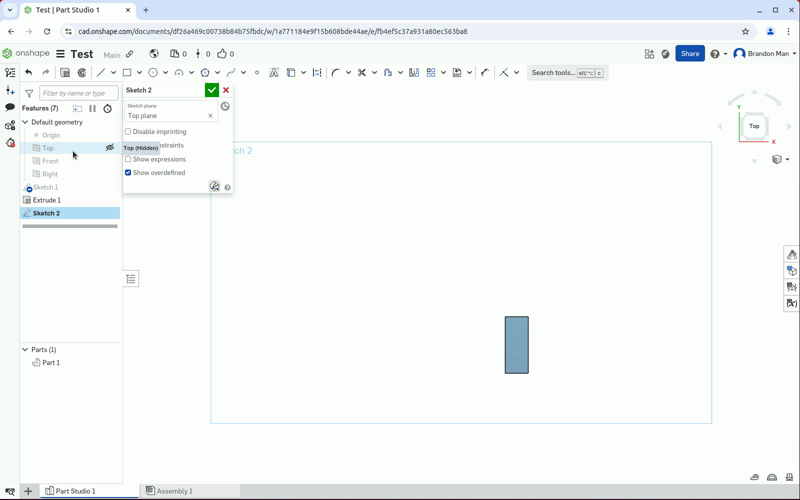
mouse_move(73, 352)
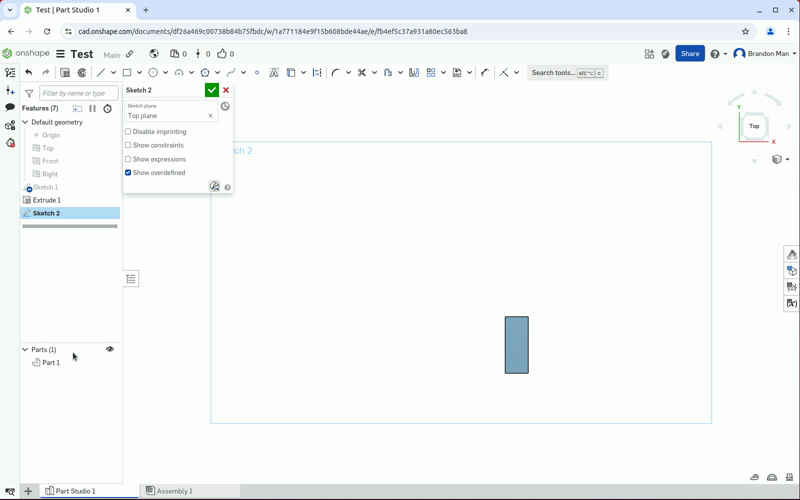
key(y)
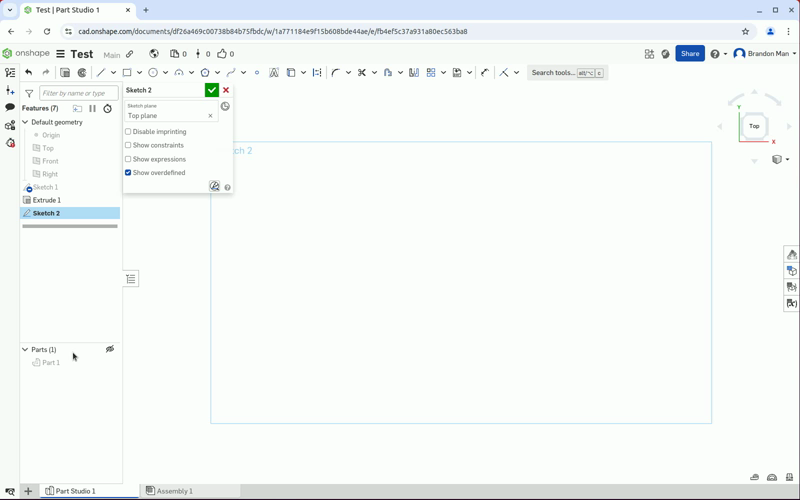
key(l)
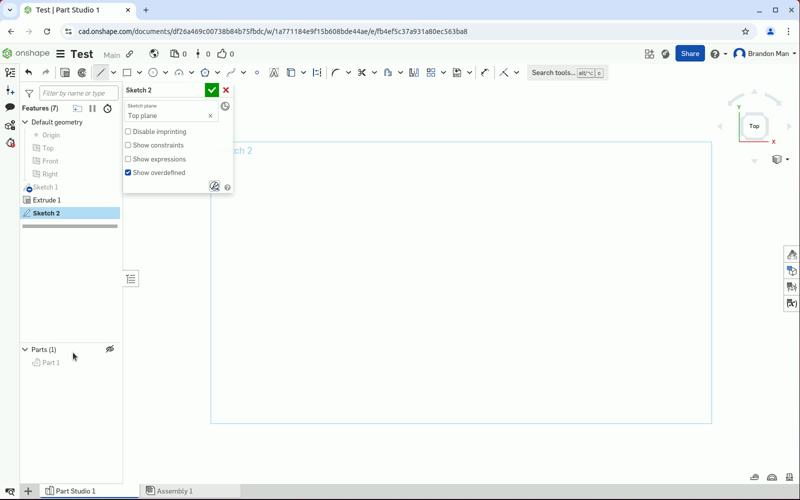
key_down(shift)
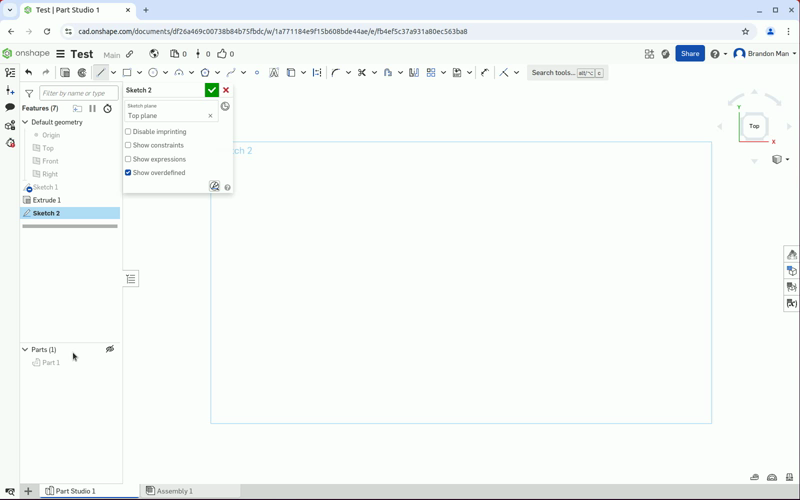
mouse_move(460, 282)
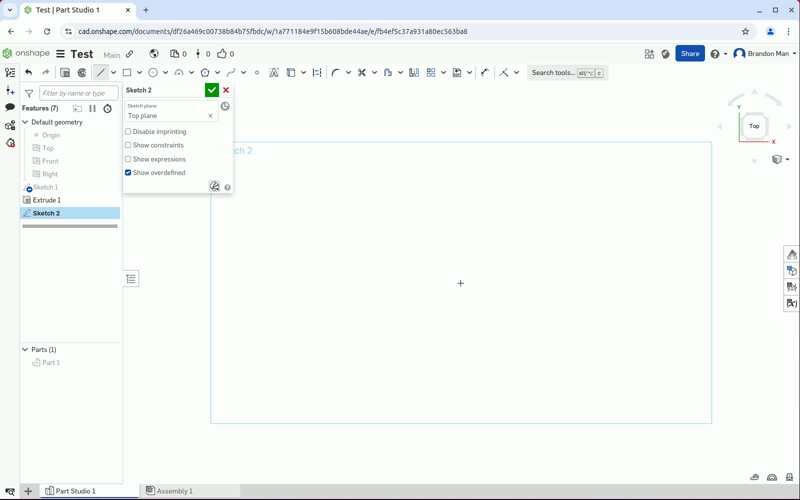
click(460, 282)
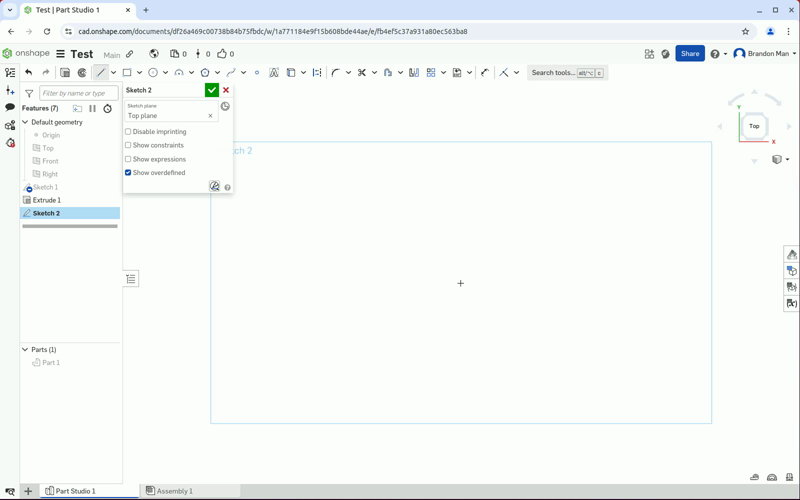
key_up(shift)
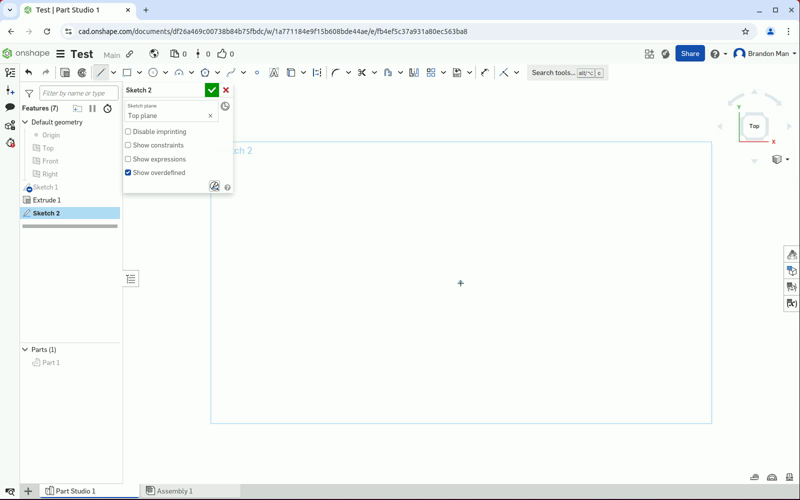
key_down(shift)
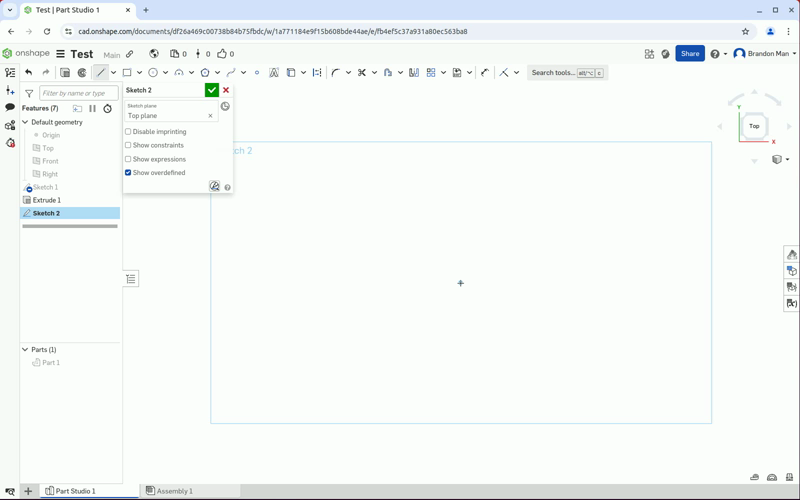
mouse_move(490, 282)
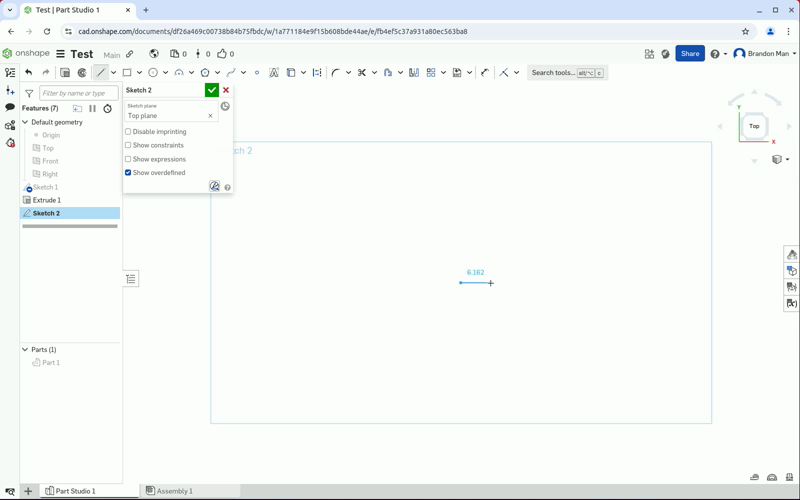
mouse_move(505, 282)
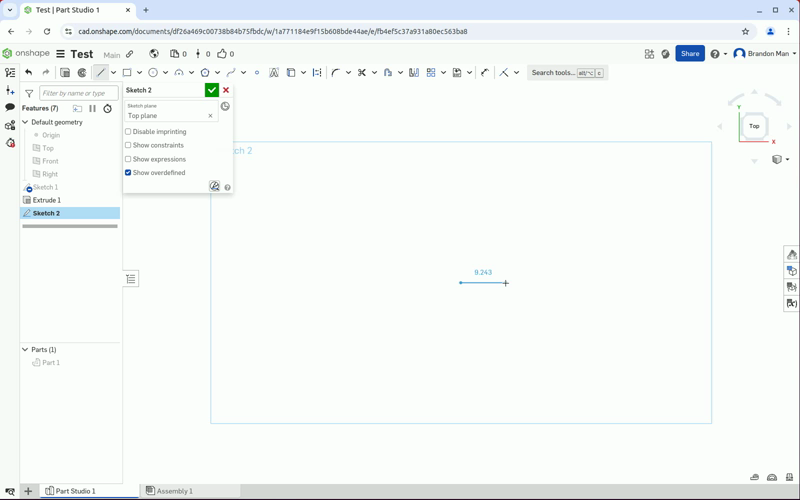
click(505, 282)
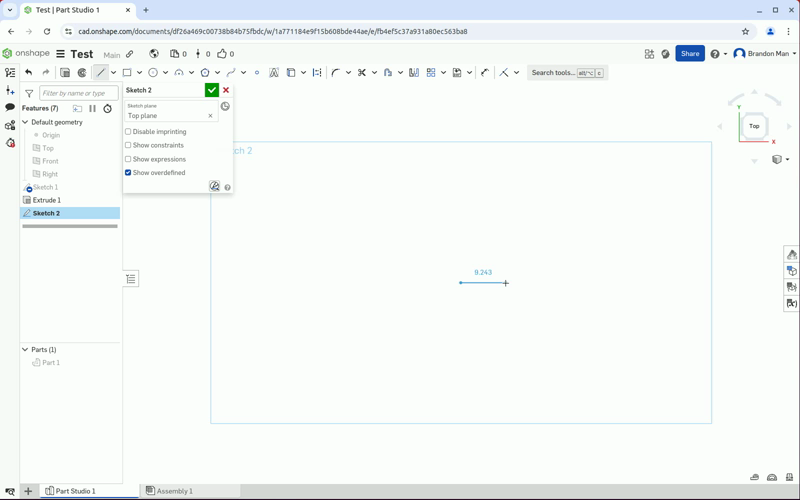
key_up(shift)
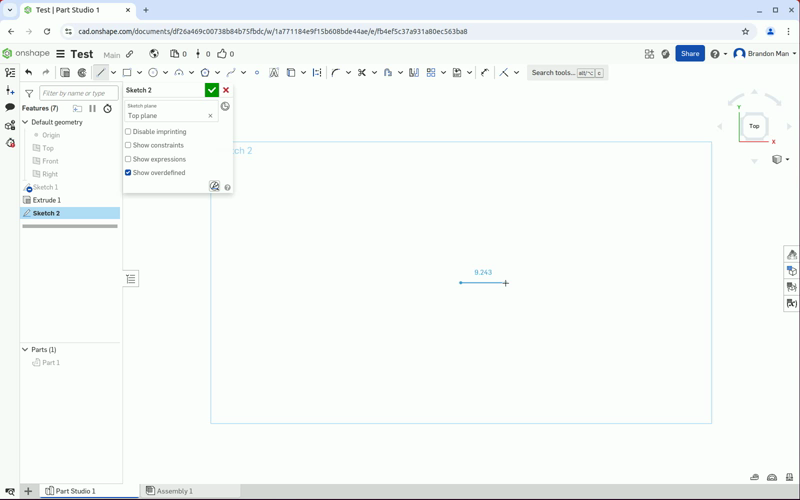
key_down(shift)
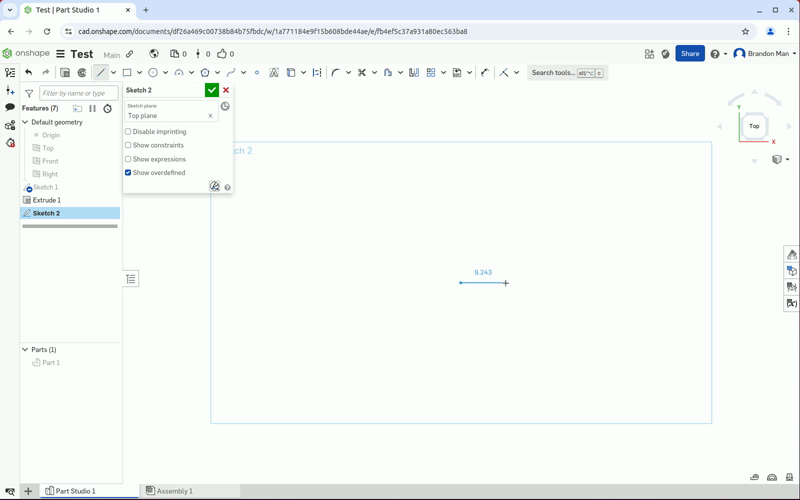
mouse_move(535, 282)
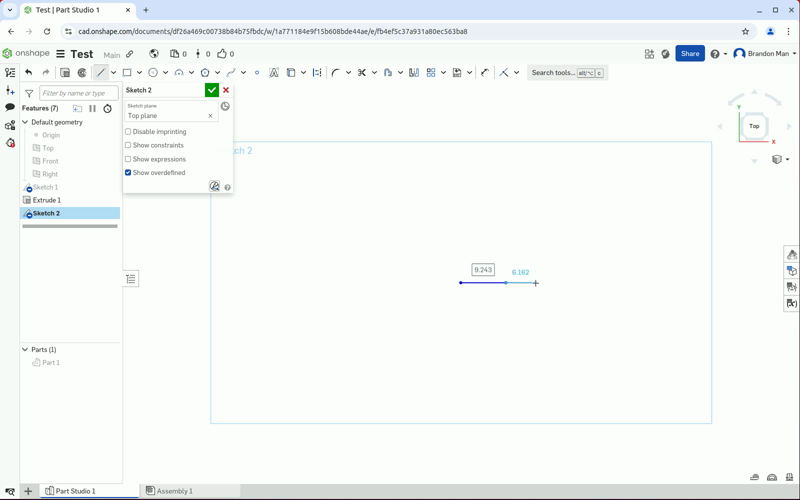
mouse_move(528, 282)
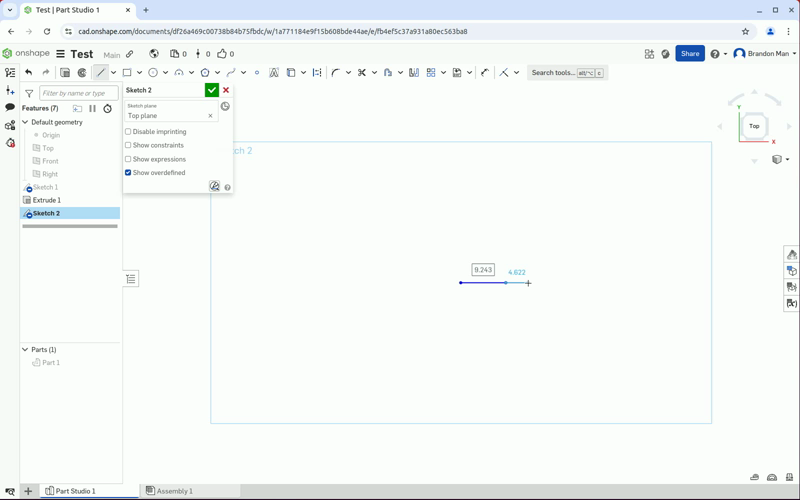
click(528, 282)
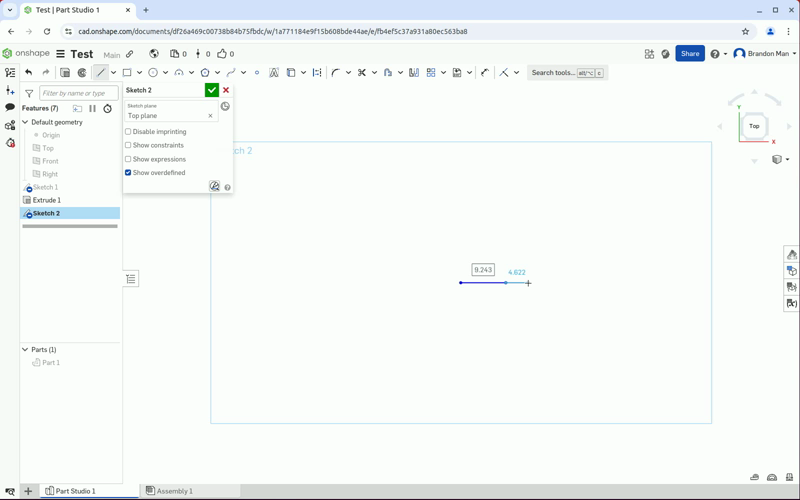
key_up(shift)
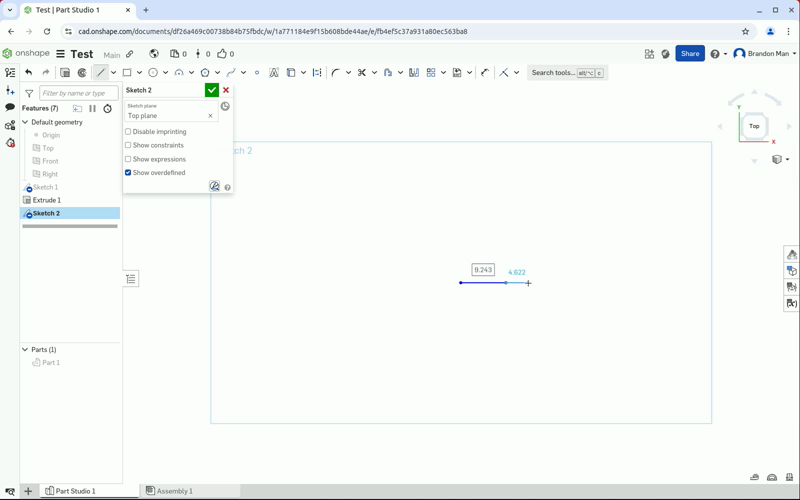
key_down(shift)
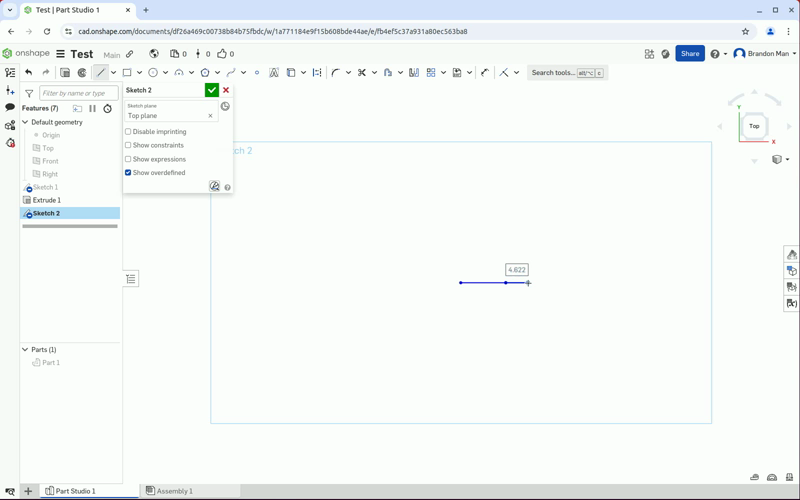
mouse_move(558, 282)
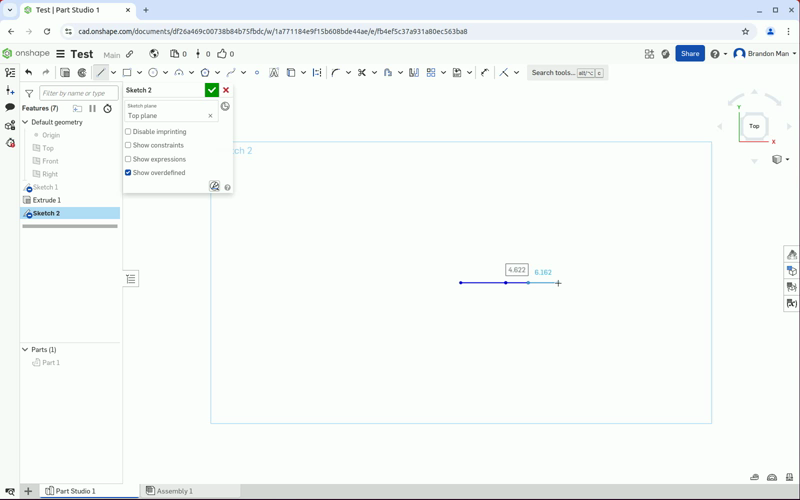
mouse_move(573, 282)
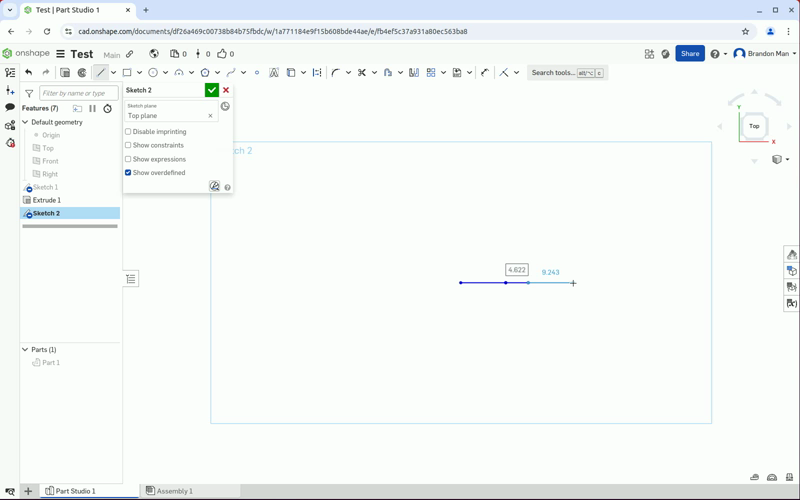
click(573, 282)
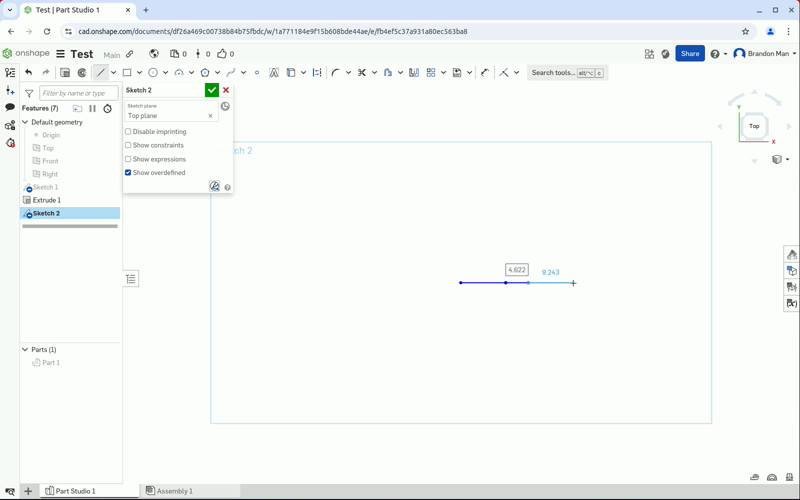
key_up(shift)
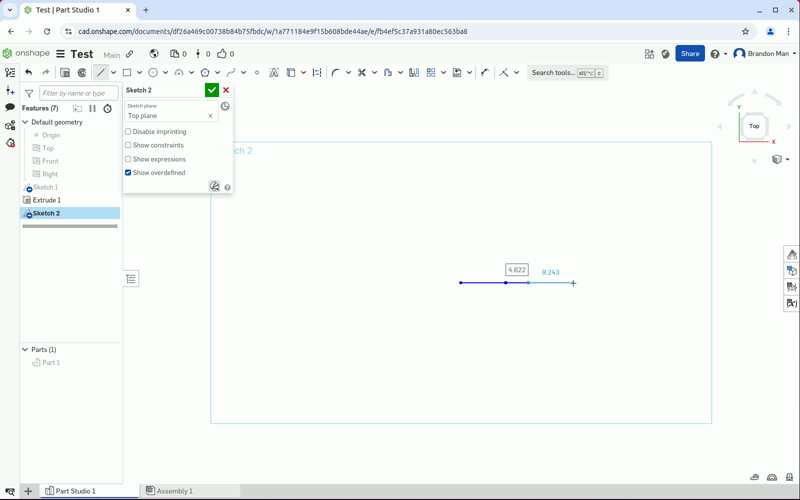
key_down(shift)
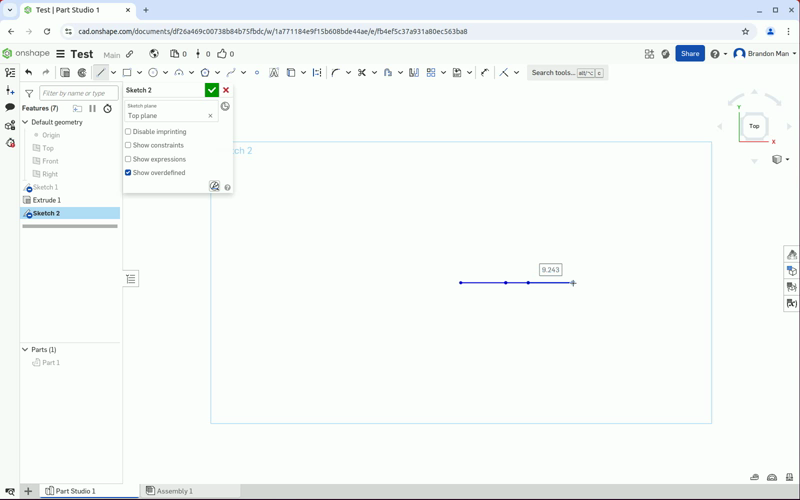
mouse_move(589, 282)
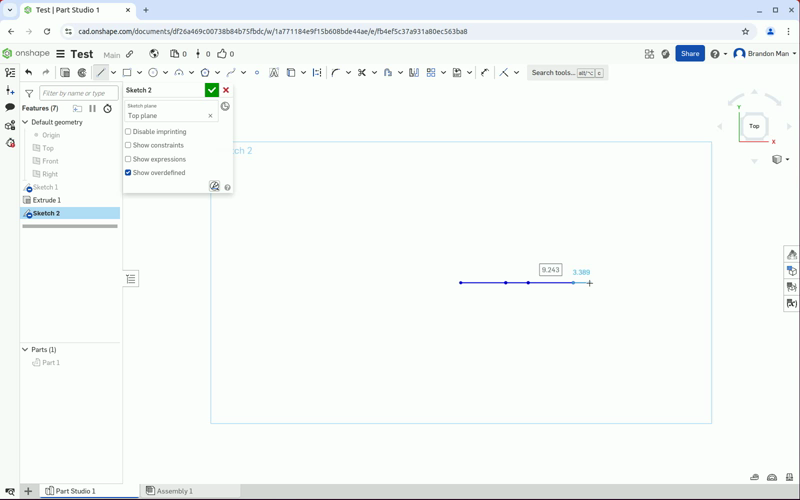
mouse_move(573, 226)
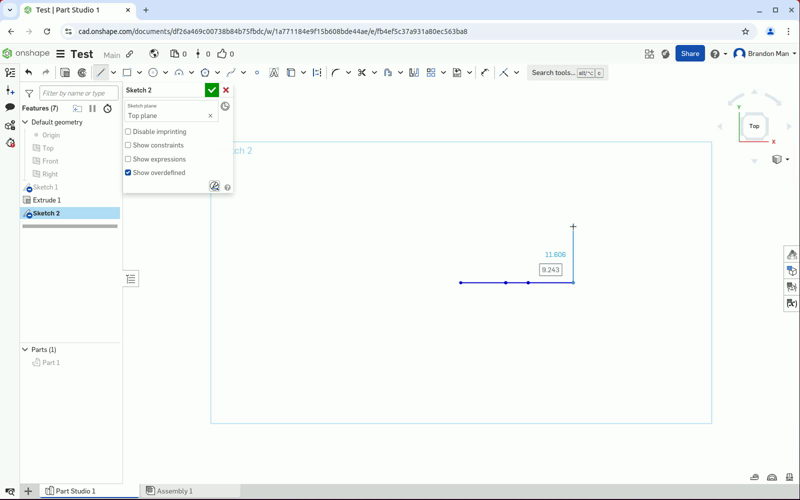
click(573, 226)
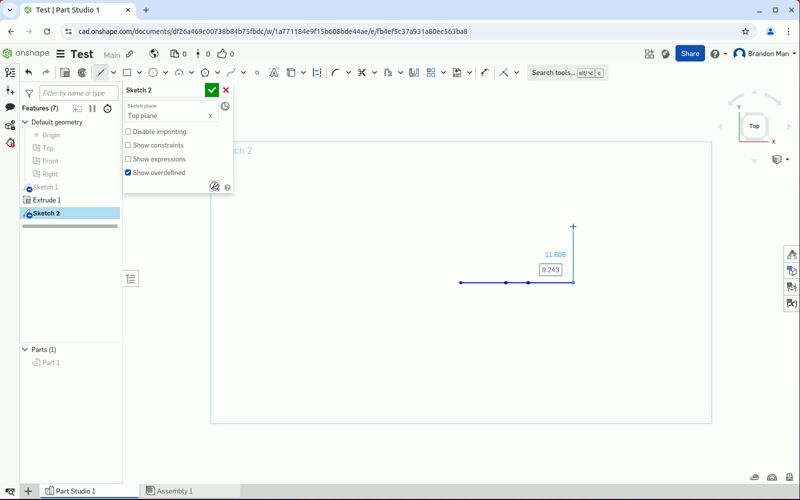
key_up(shift)
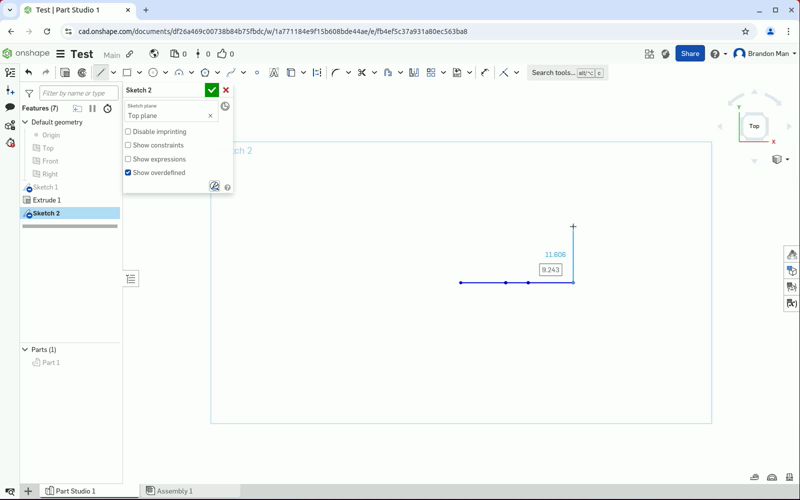
key(esc)
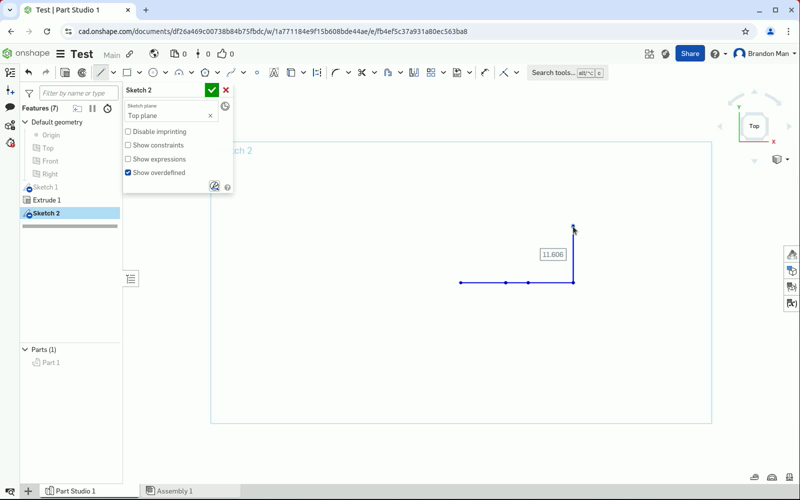
key(a)
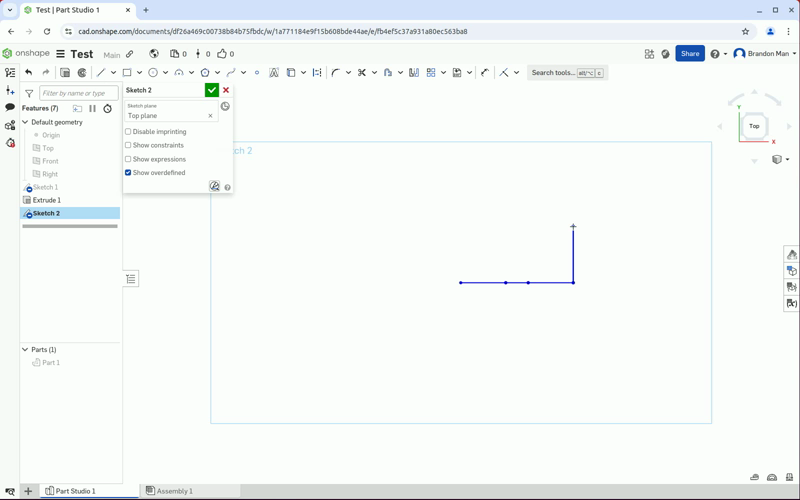
mouse_move(573, 226)
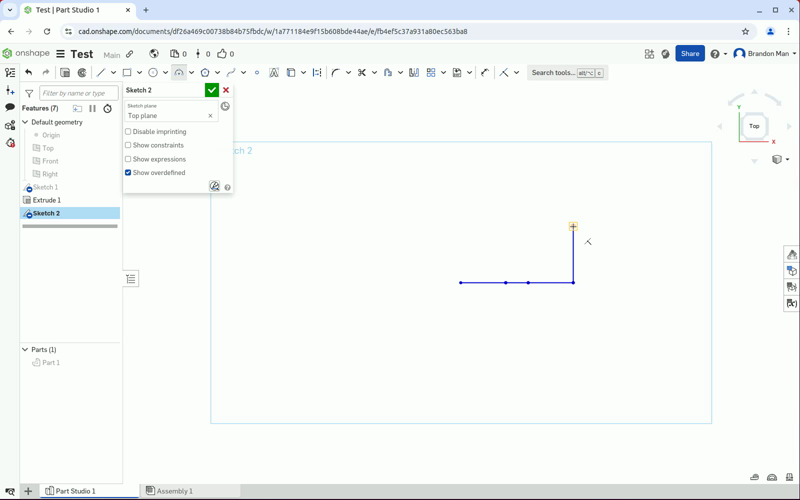
click(573, 226)
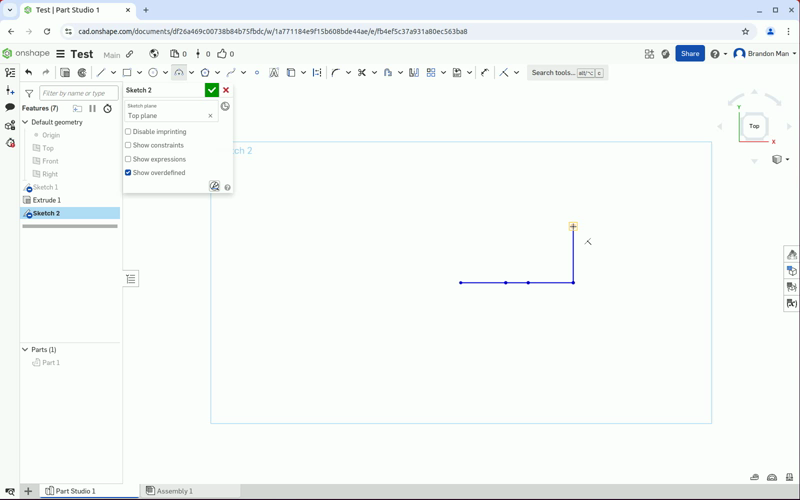
key_down(shift)
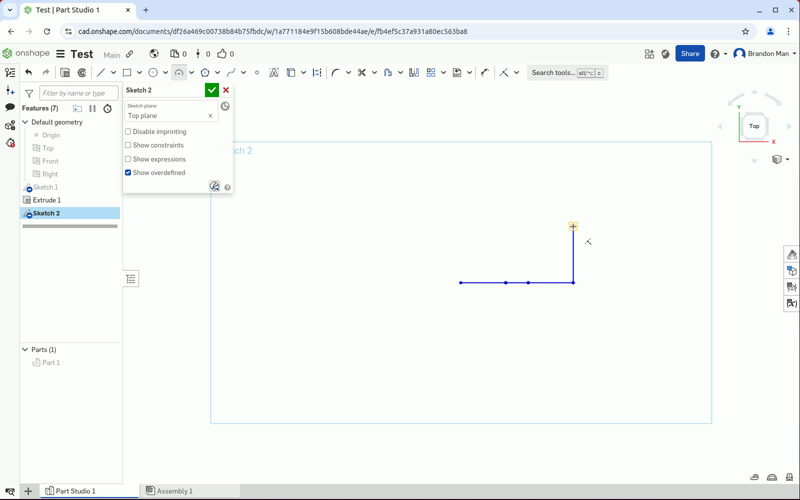
mouse_move(460, 226)
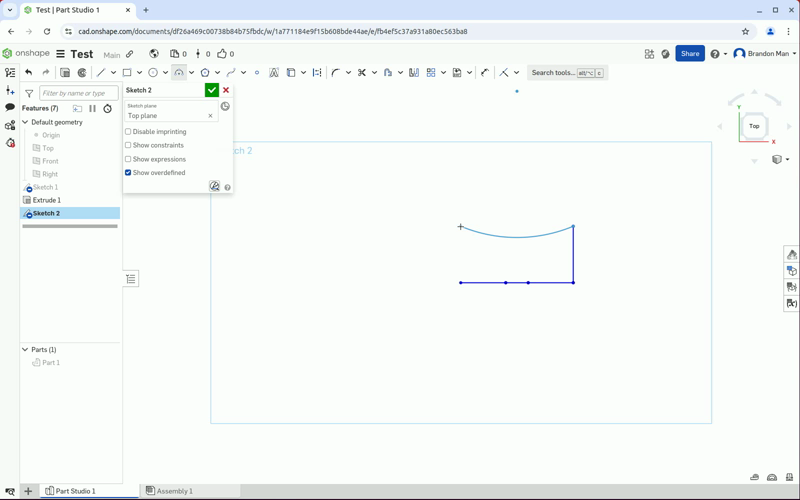
click(460, 226)
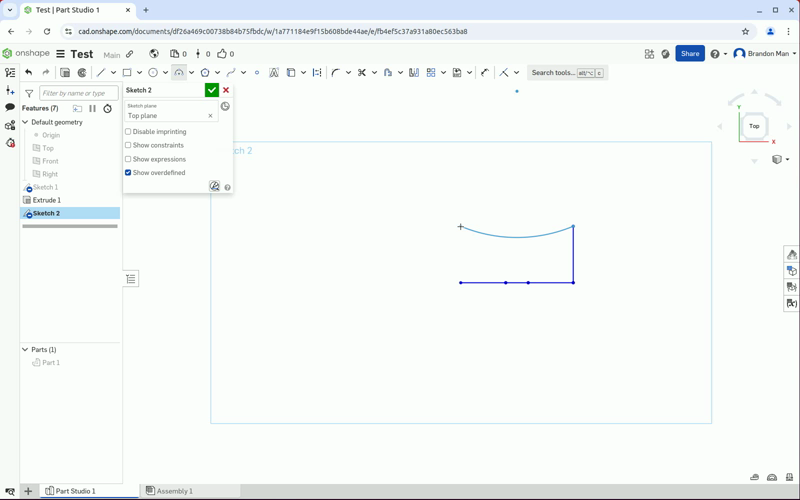
mouse_move(516, 169)
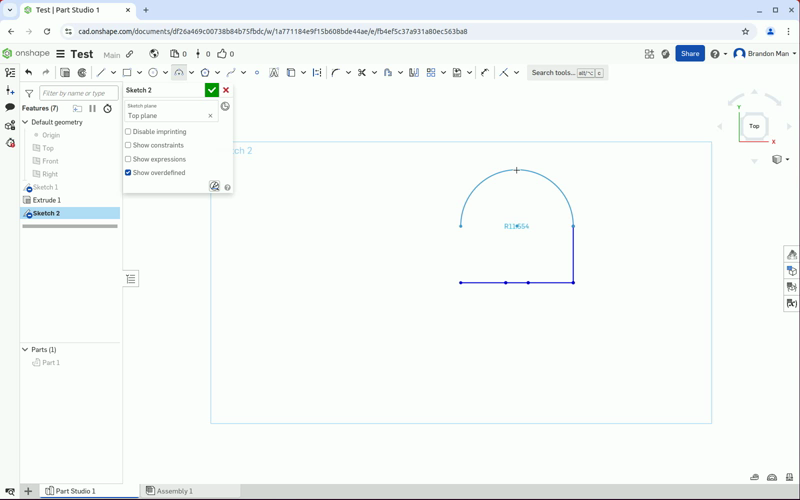
click(516, 169)
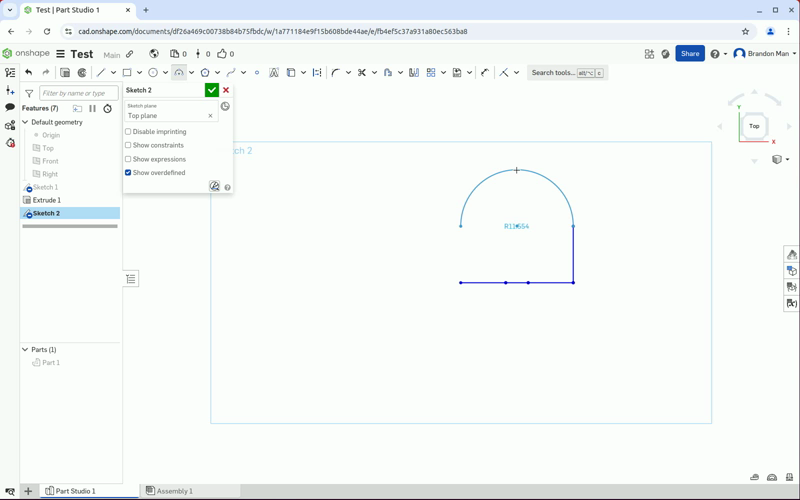
key_up(shift)
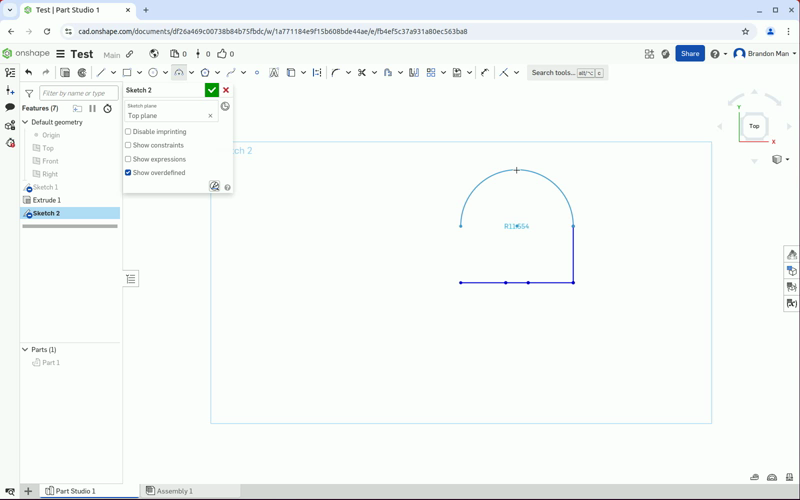
key(esc)
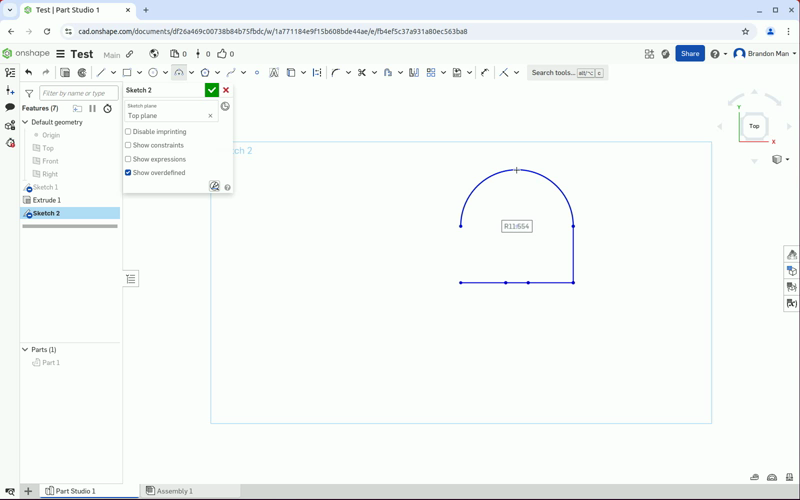
key(l)
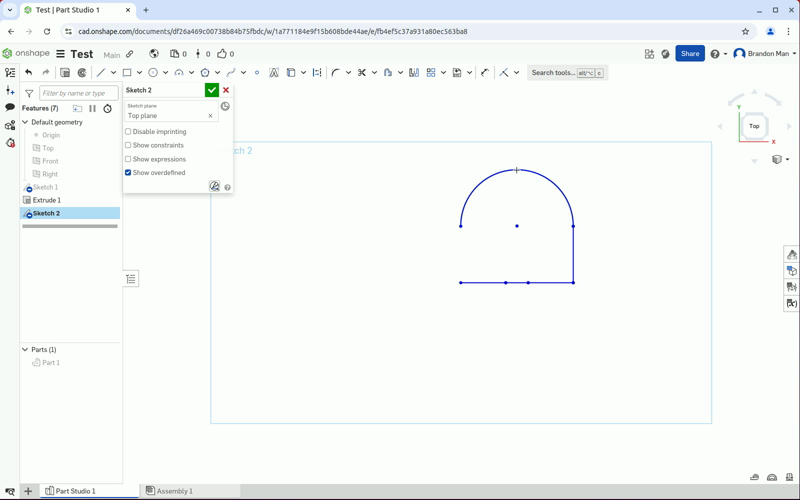
mouse_move(460, 226)
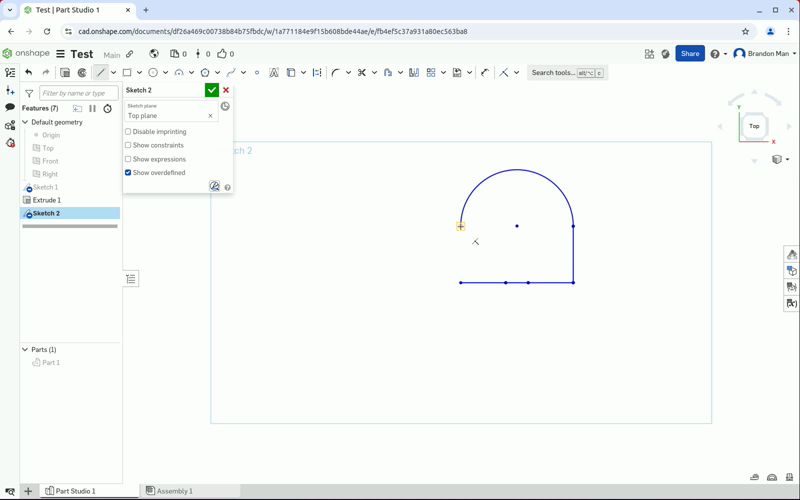
click(460, 226)
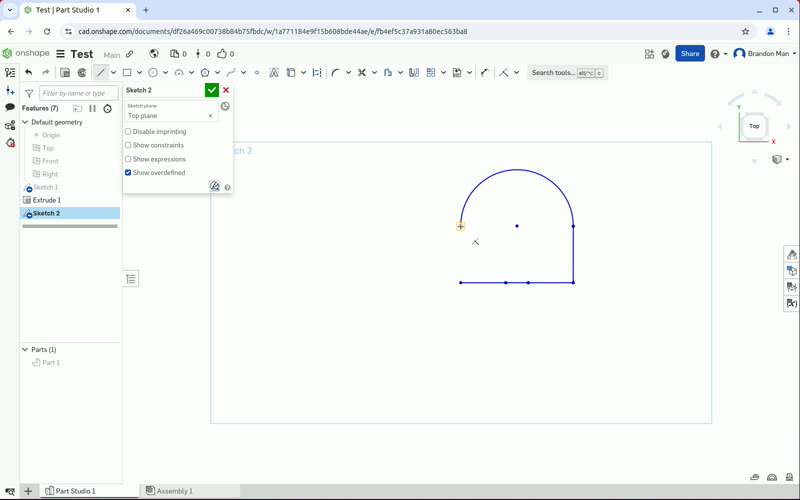
mouse_move(490, 226)
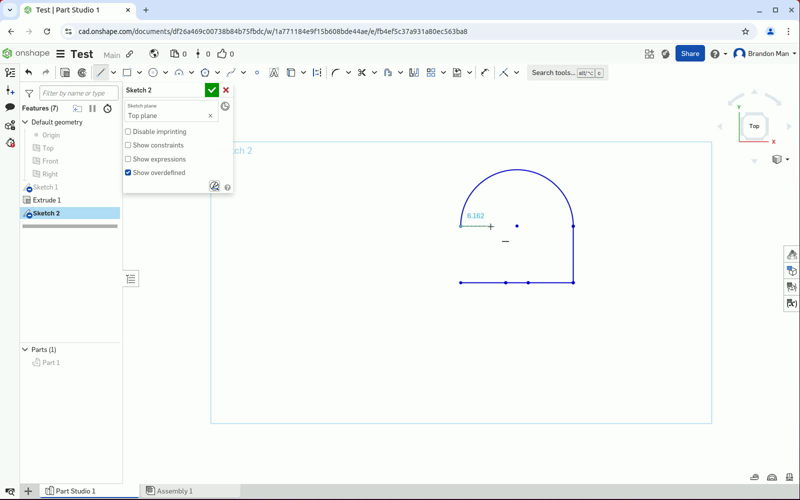
key_down(shift)
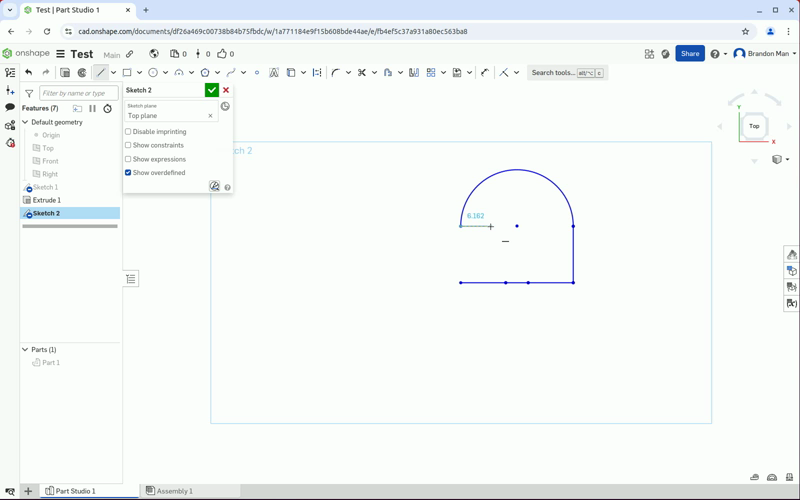
mouse_move(460, 282)
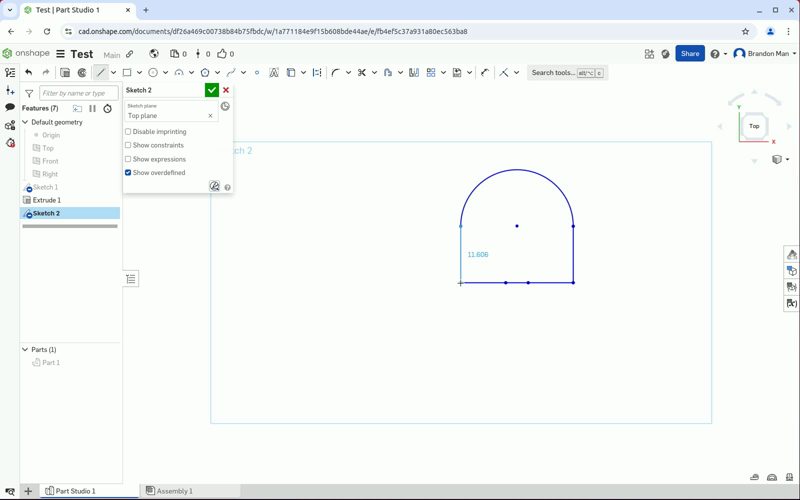
key_up(shift)
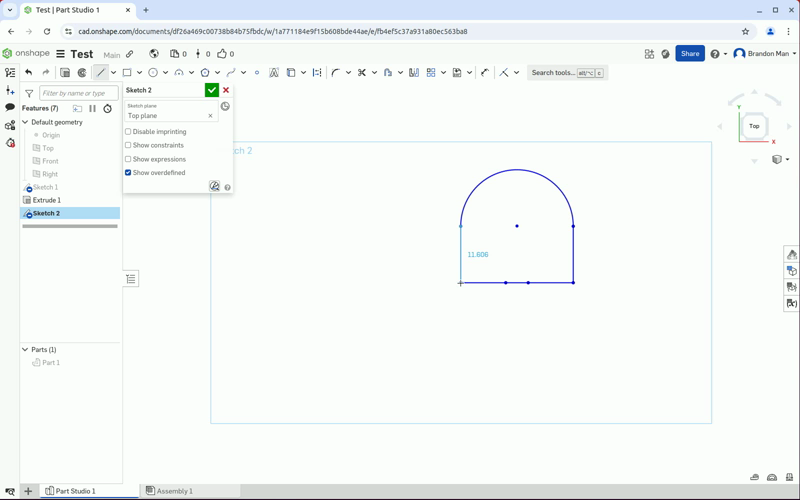
click(460, 282)
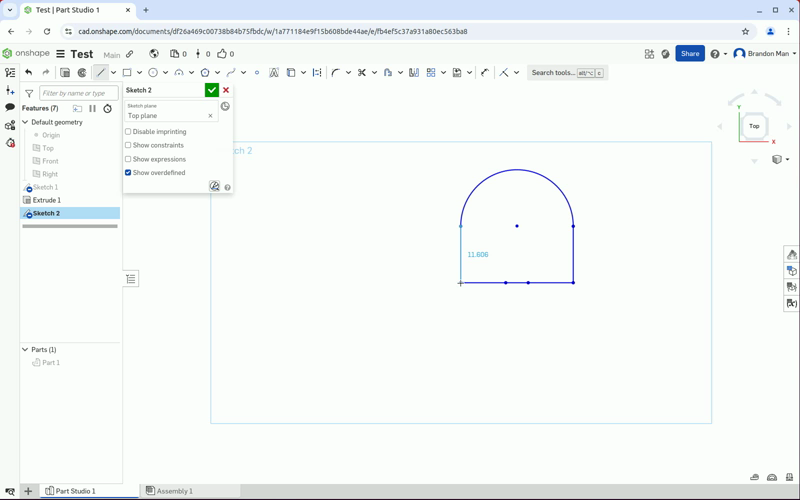
key(esc)
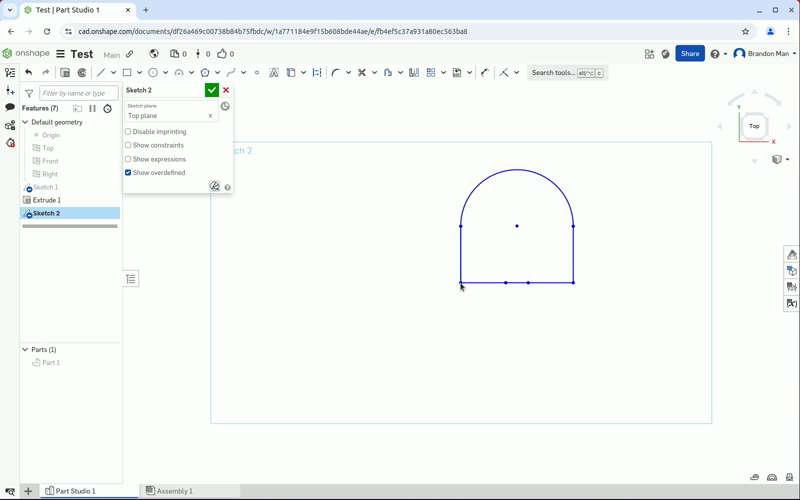
key(c)
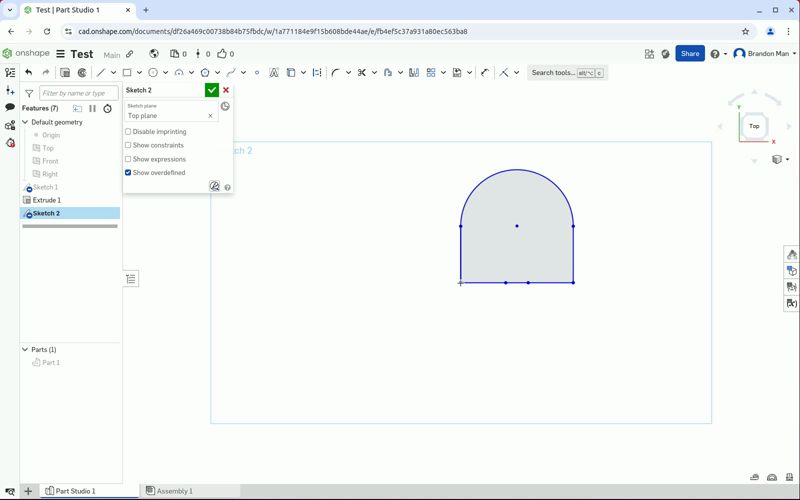
key_down(shift)
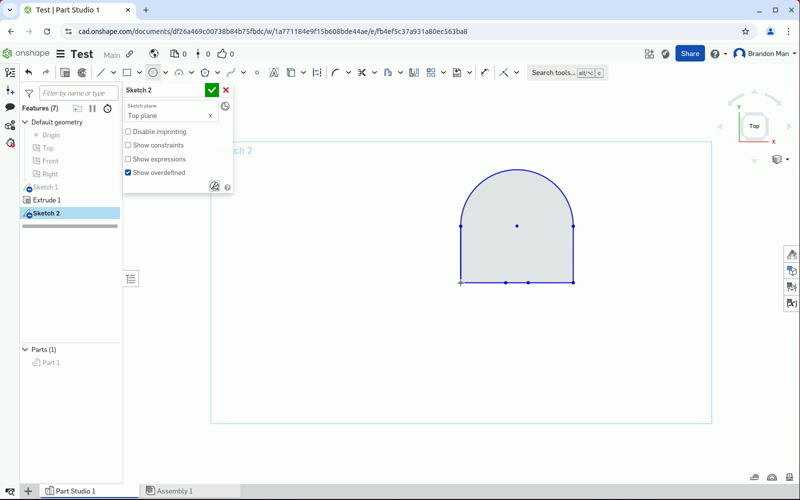
mouse_move(517, 226)
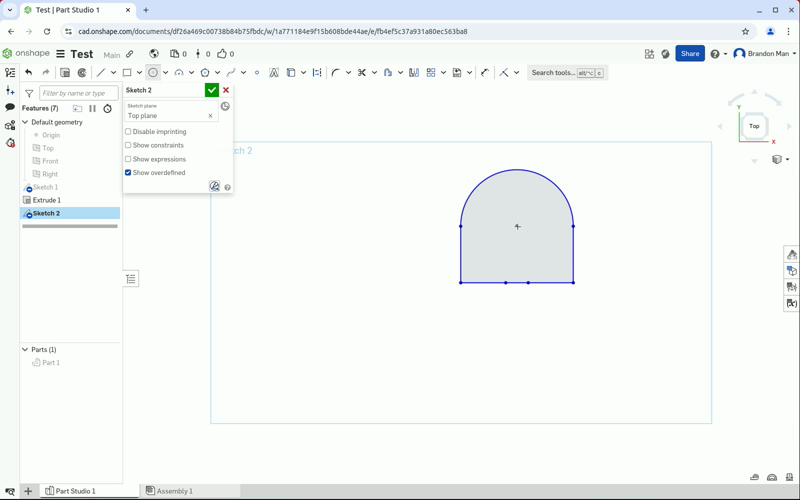
scroll(6)
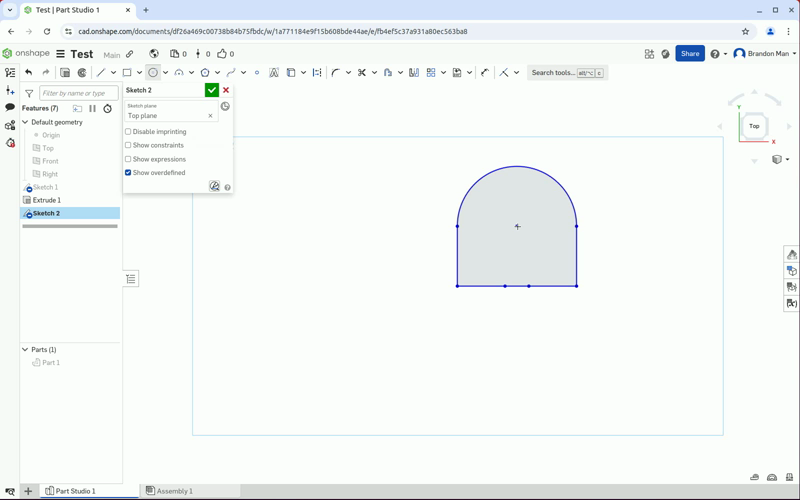
scroll(6)
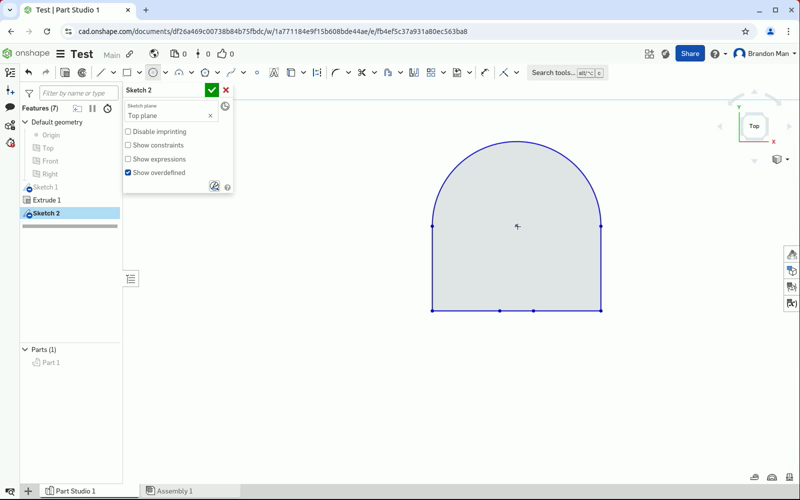
scroll(6)
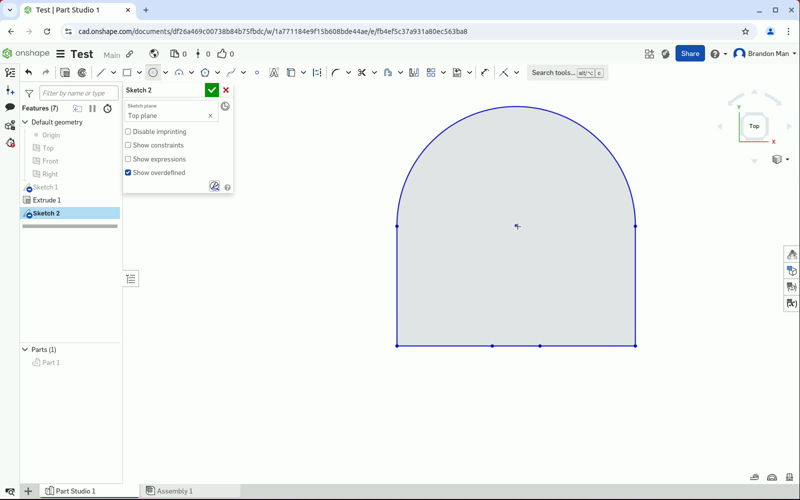
scroll(6)
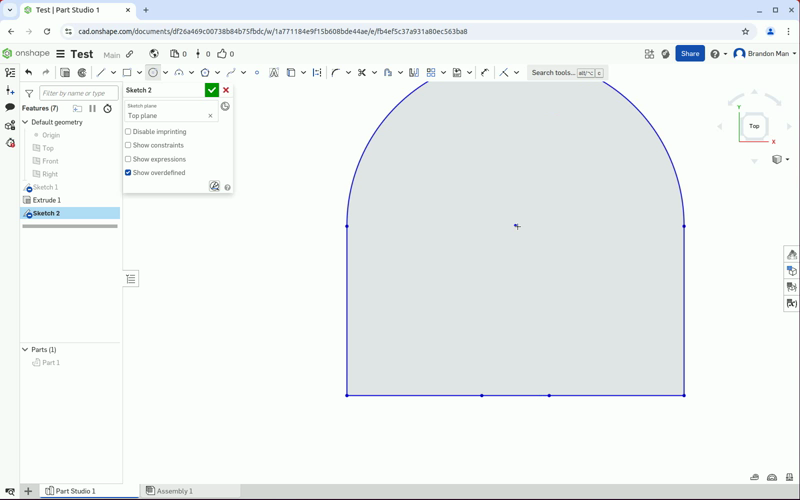
scroll(6)
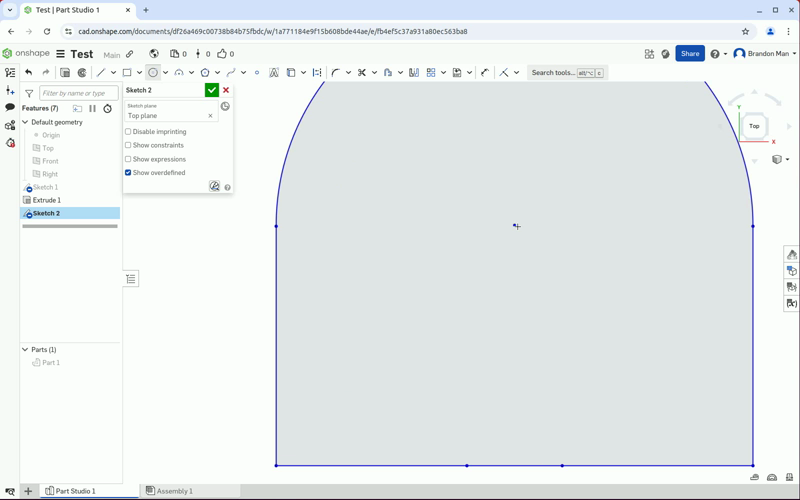
scroll(6)
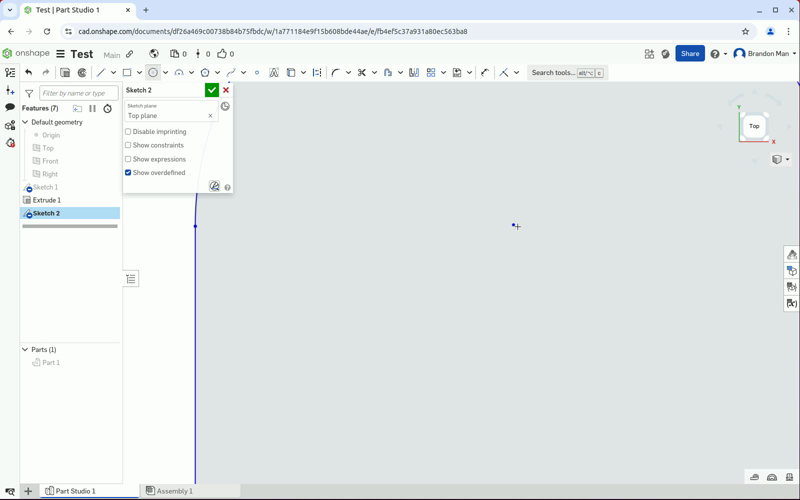
scroll(6)
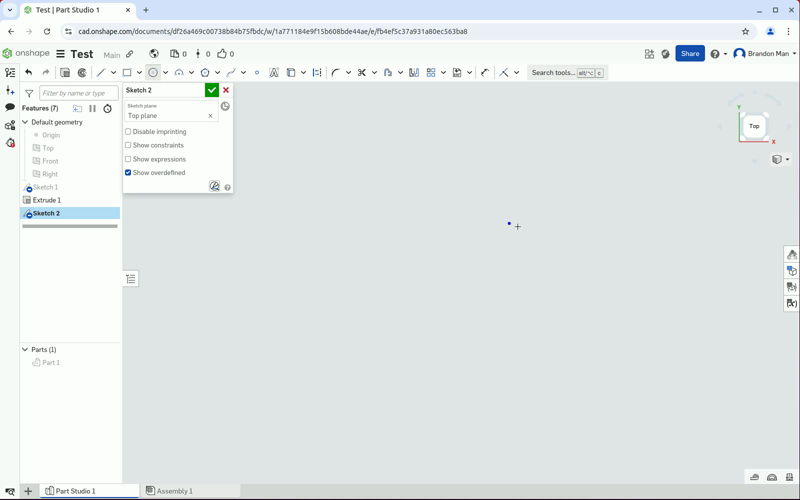
click(517, 226)
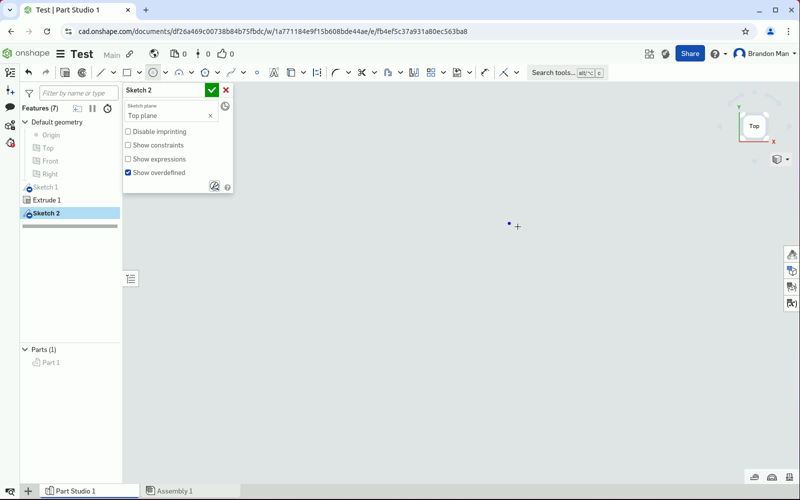
scroll(-6)
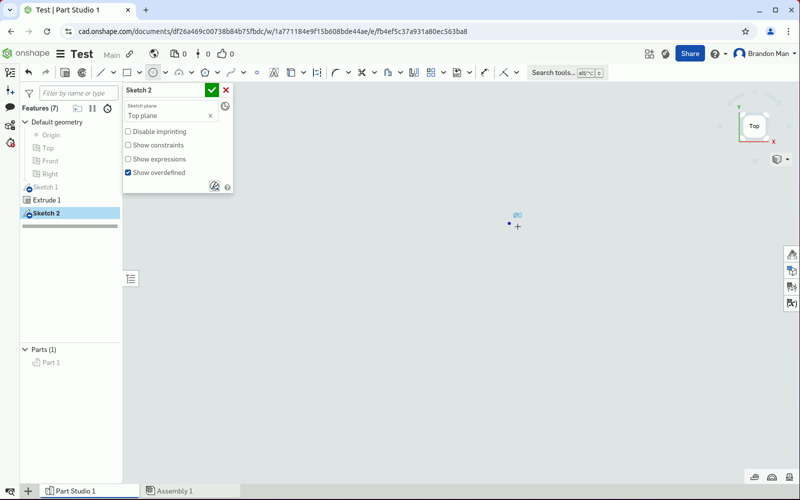
scroll(-6)
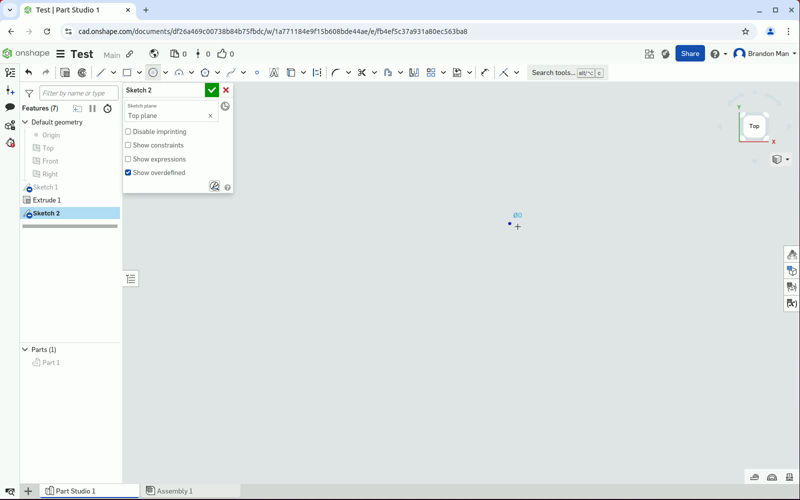
scroll(-6)
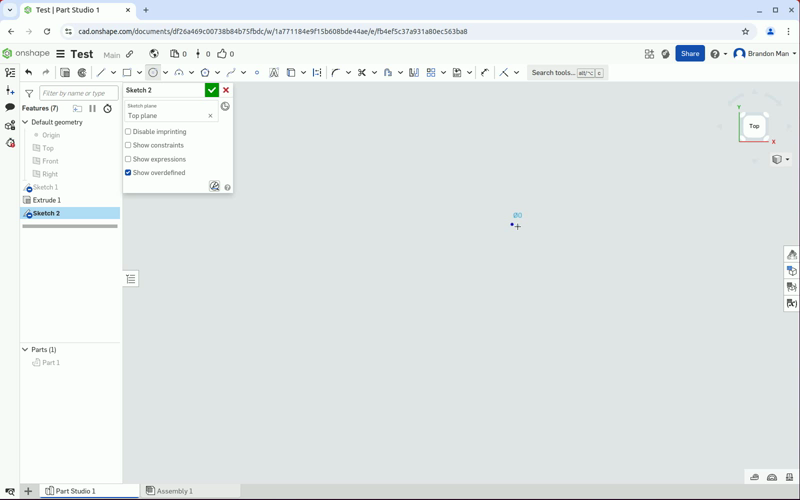
scroll(-6)
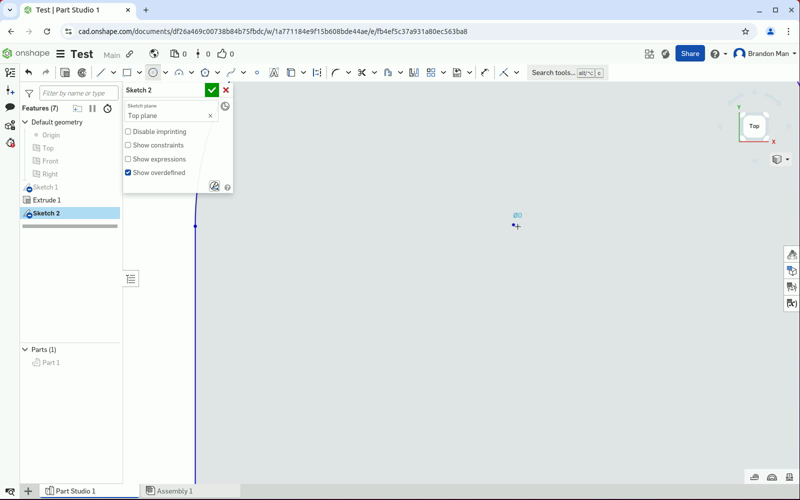
scroll(-6)
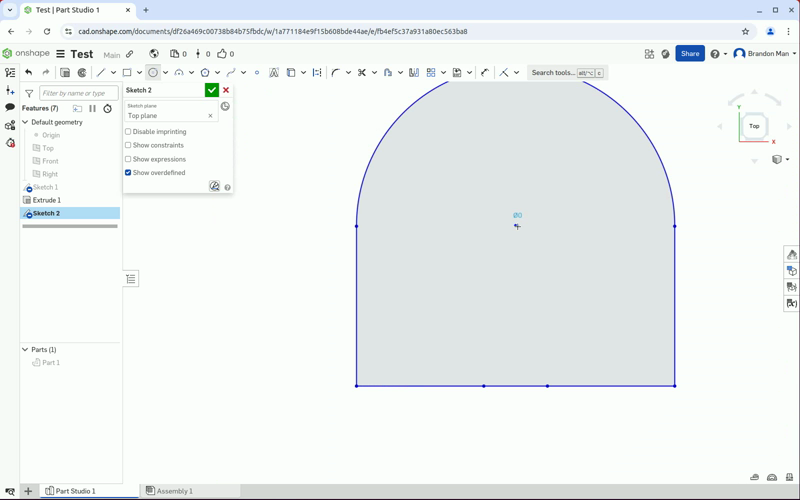
scroll(-6)
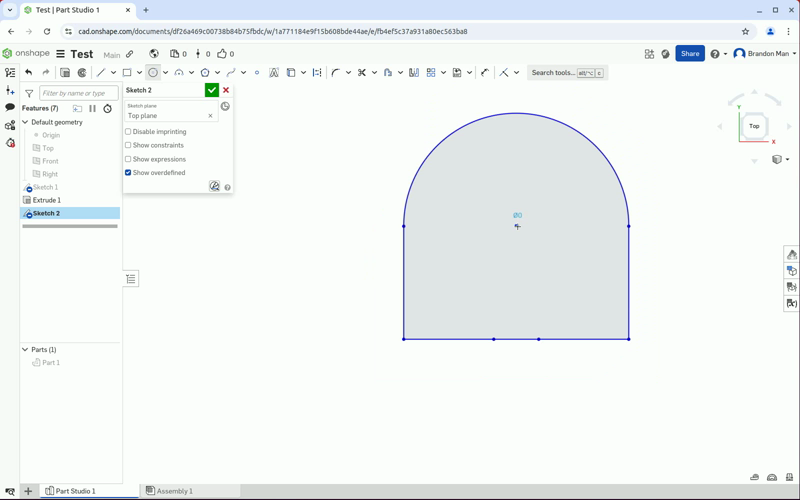
scroll(-6)
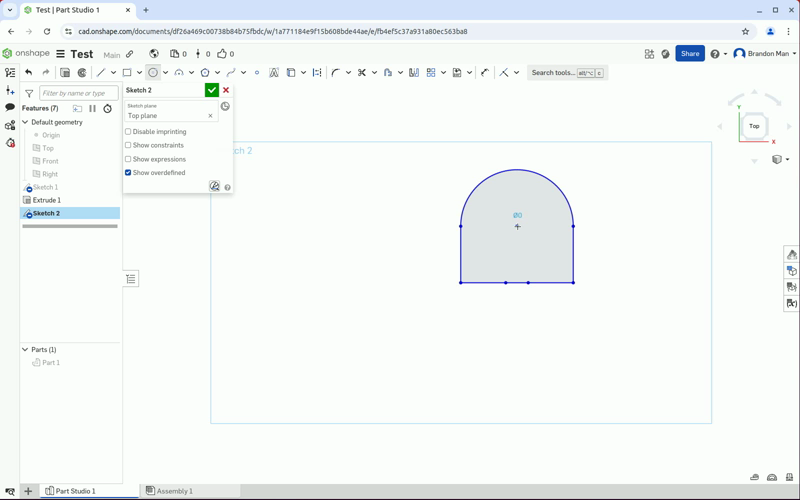
key_up(shift)
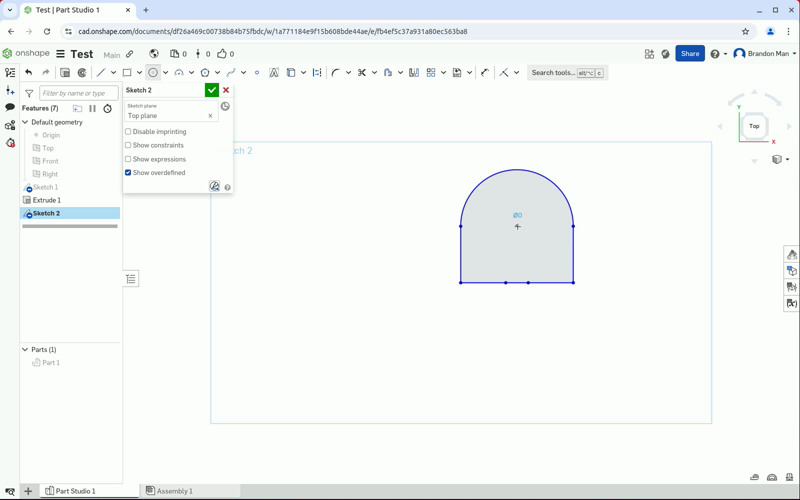
mouse_move(546, 226)
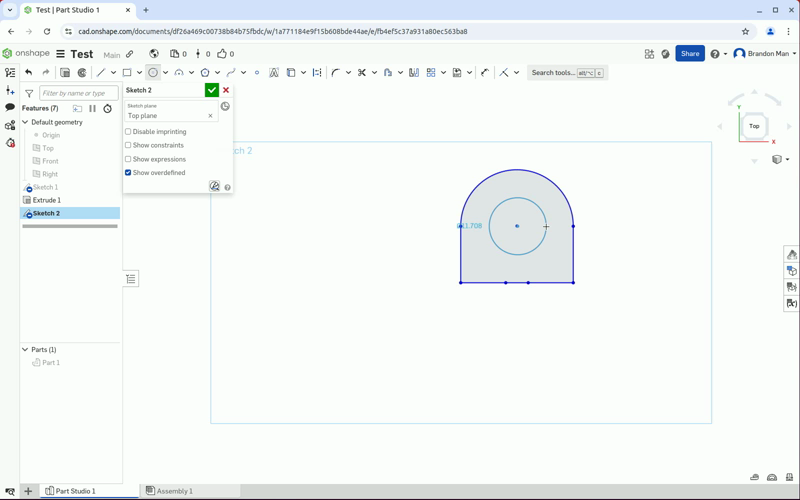
click(546, 226)
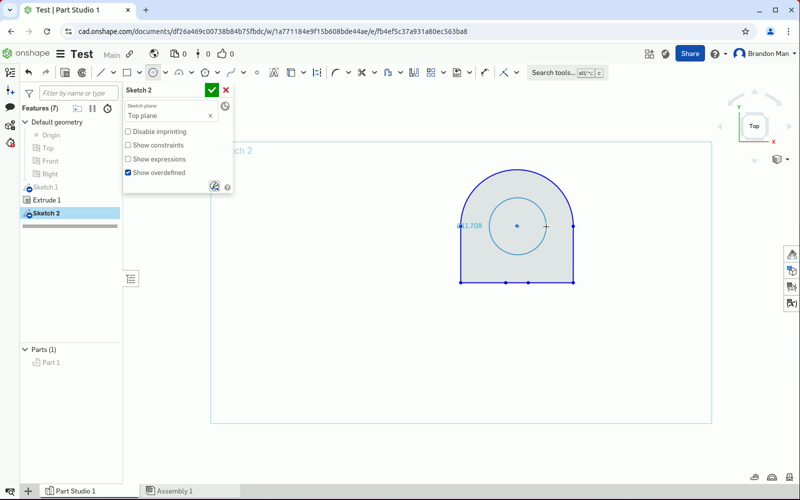
key(esc)
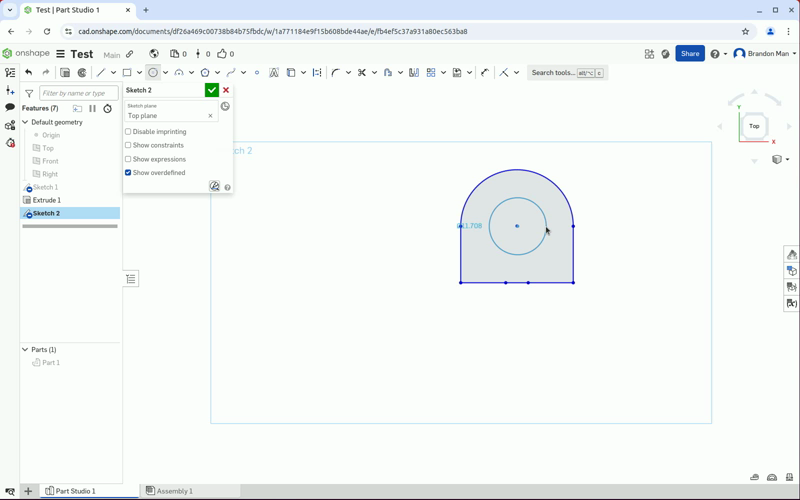
mouse_move(487, 265)
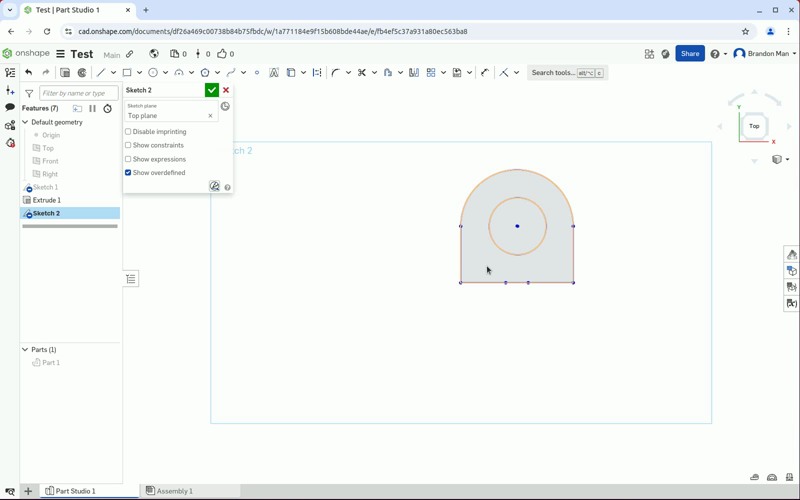
click(487, 265)
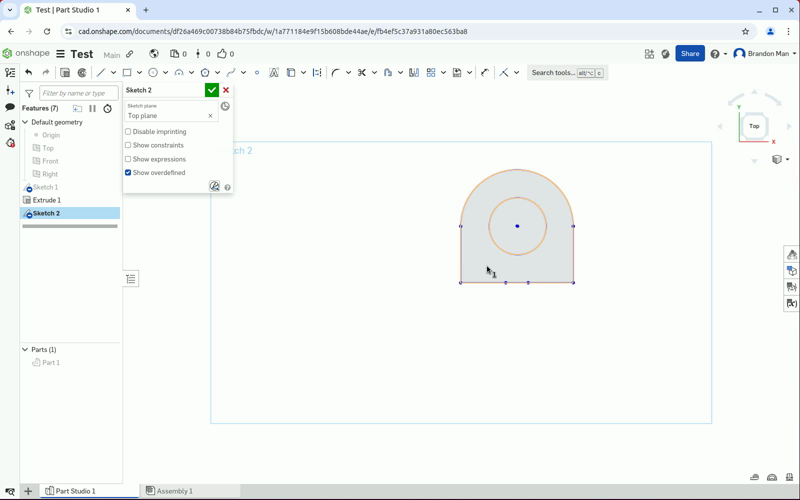
mouse_move(73, 352)
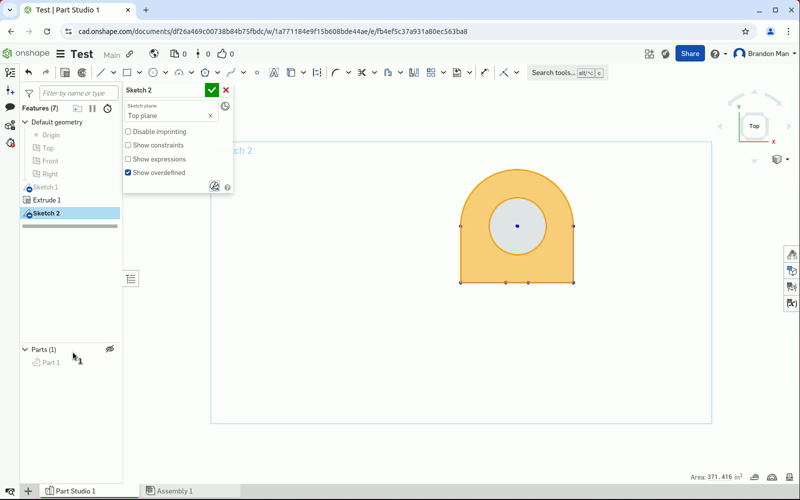
key(shift+y)
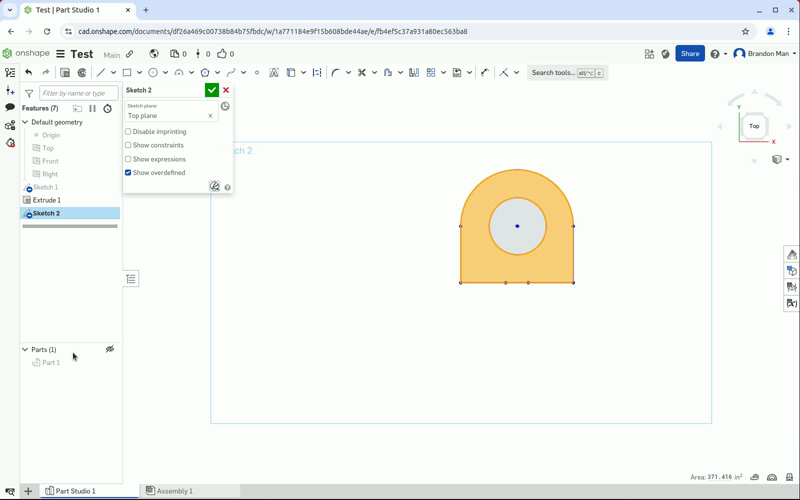
key(shift+e)
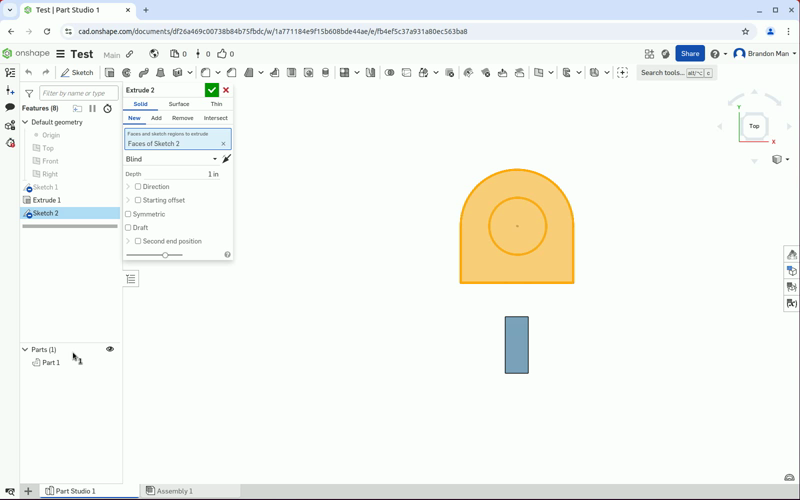
mouse_move(143, 106)
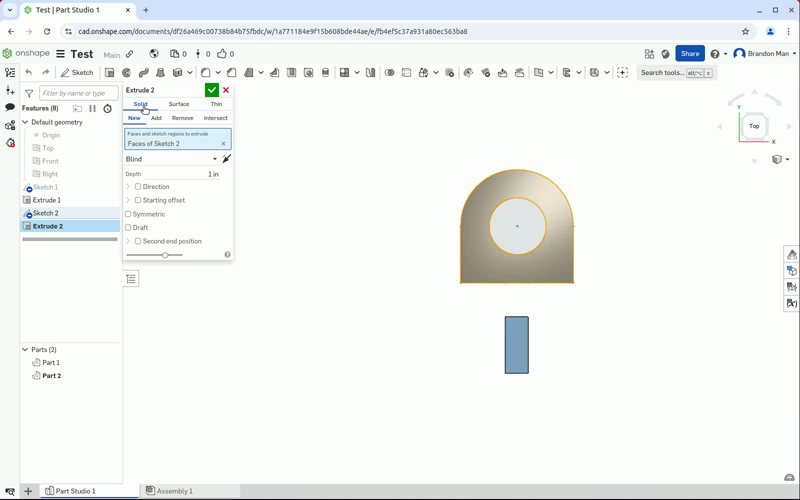
click(143, 106)
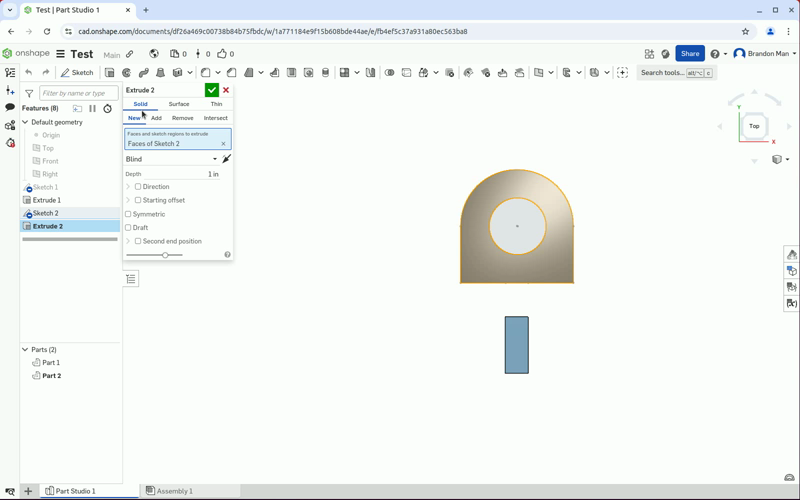
mouse_move(137, 120)
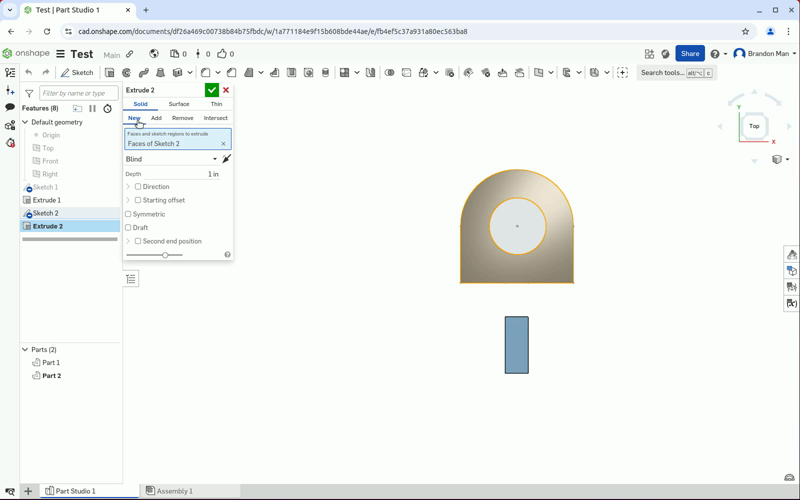
click(137, 120)
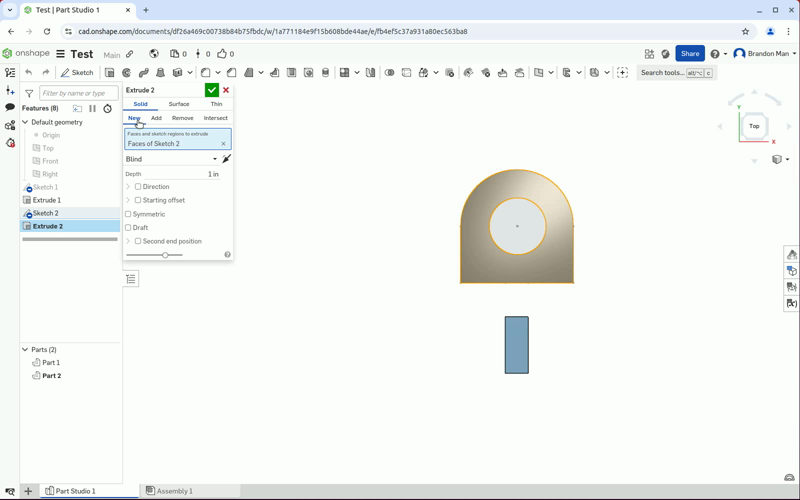
key(tab, 4)
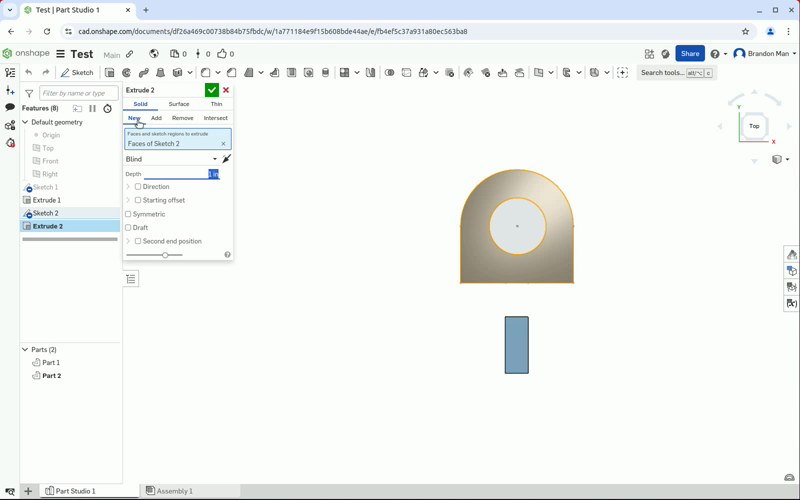
text(-23.108)
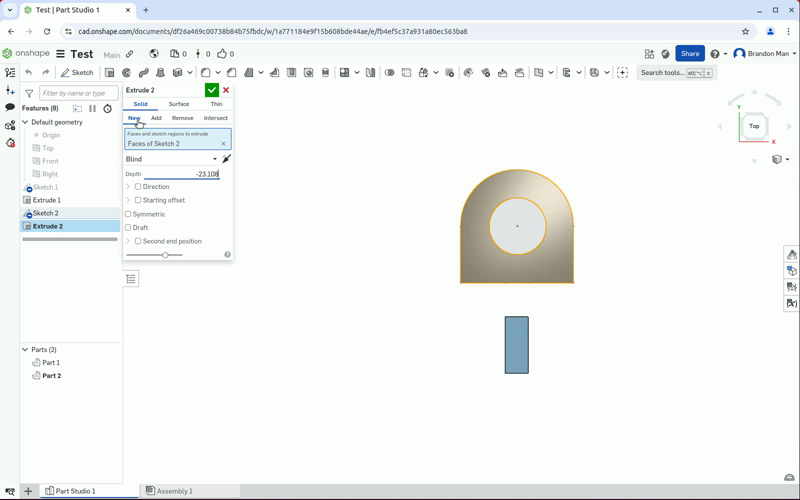
key(enter)
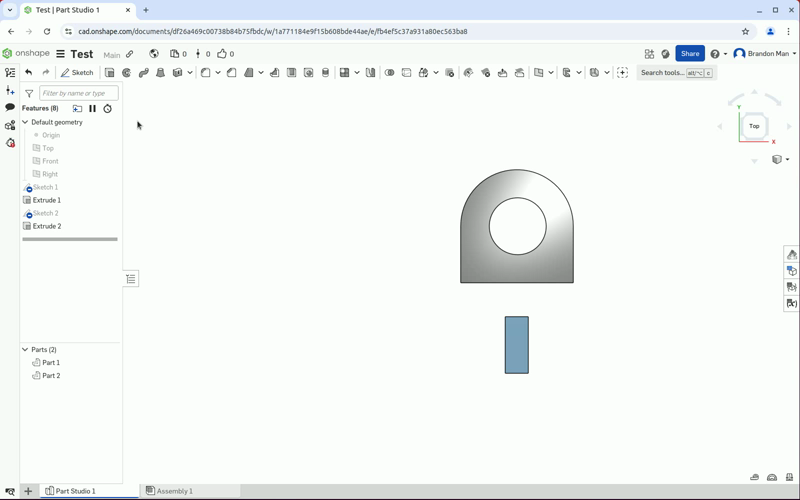
key(shift+h)
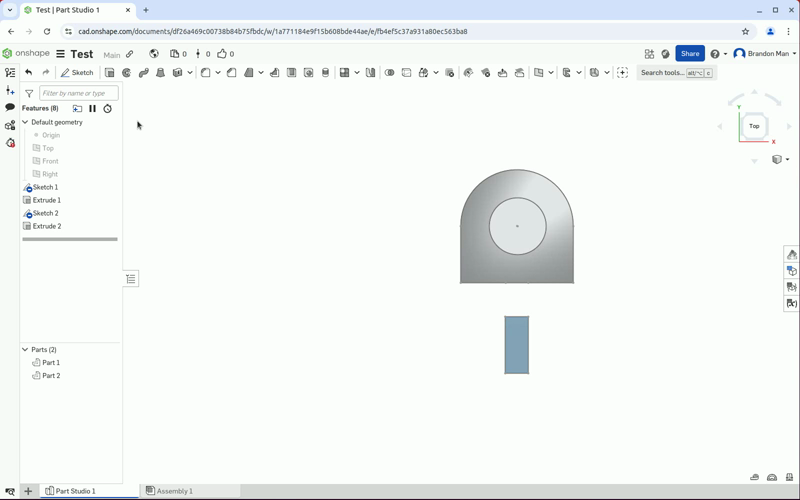
key(shift+h)
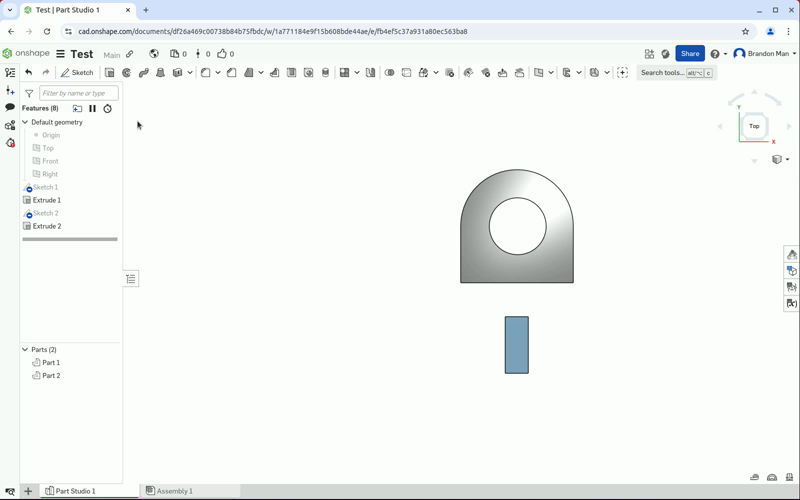
mouse_move(73, 189)
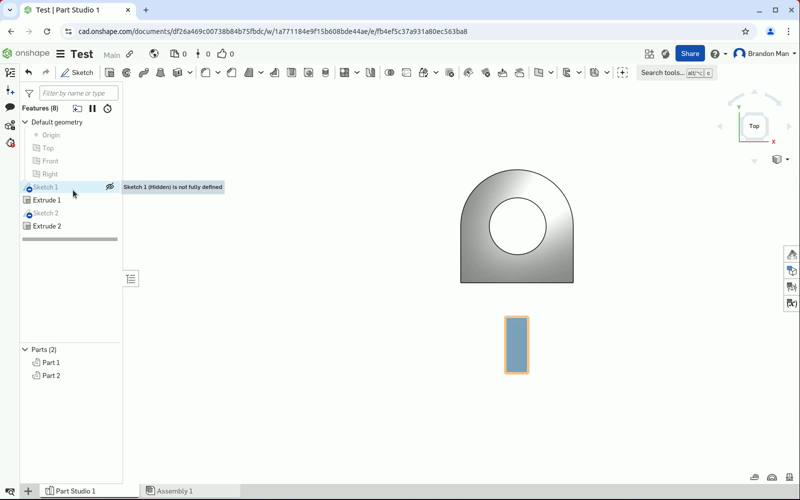
click(73, 189)
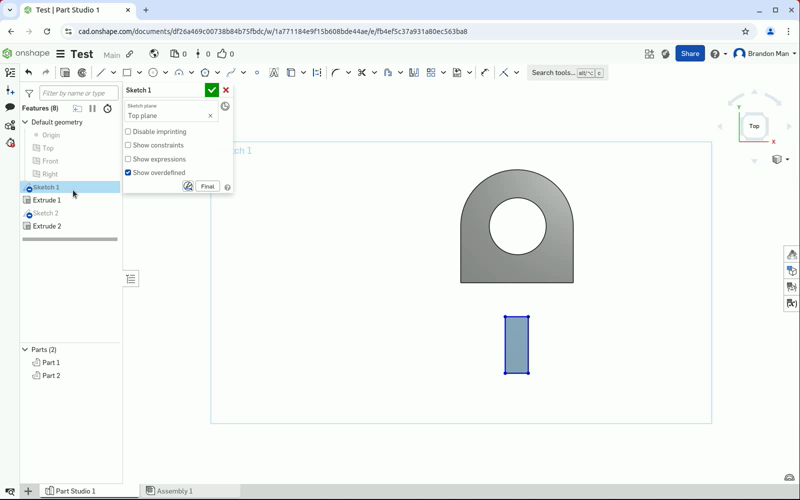
mouse_move(229, 92)
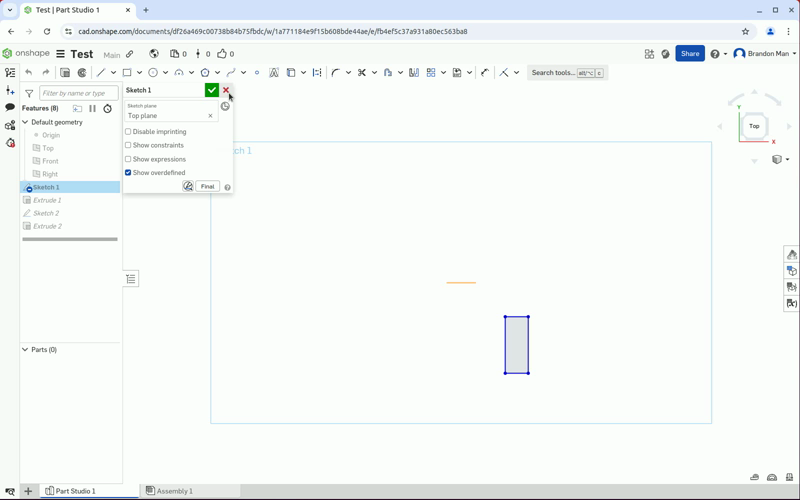
click(229, 92)
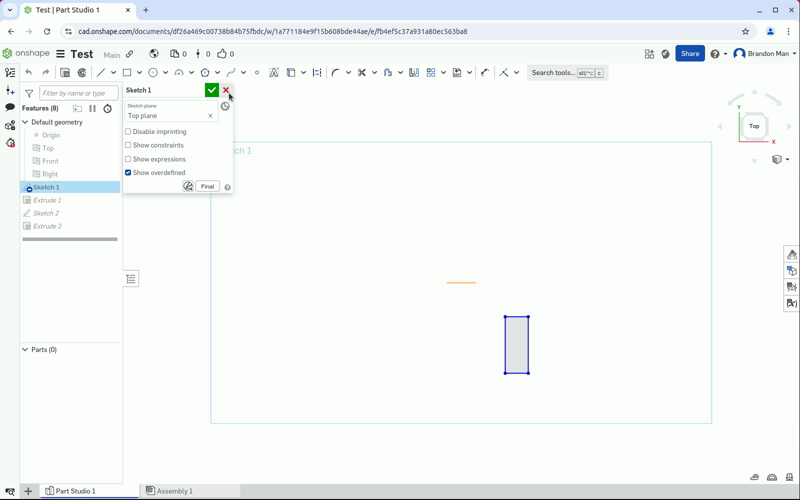
key(shift+s)
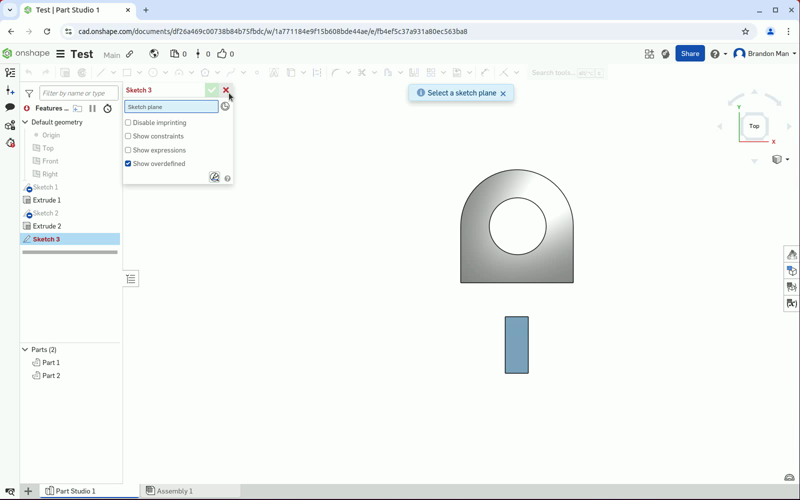
mouse_move(73, 150)
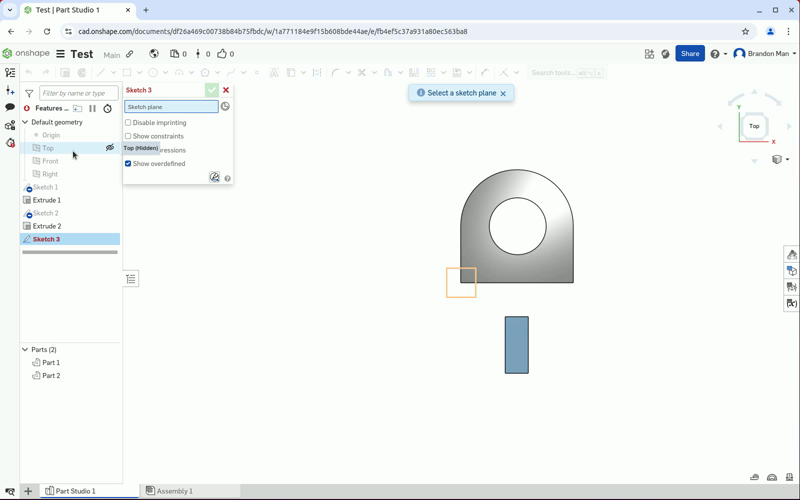
click(73, 150)
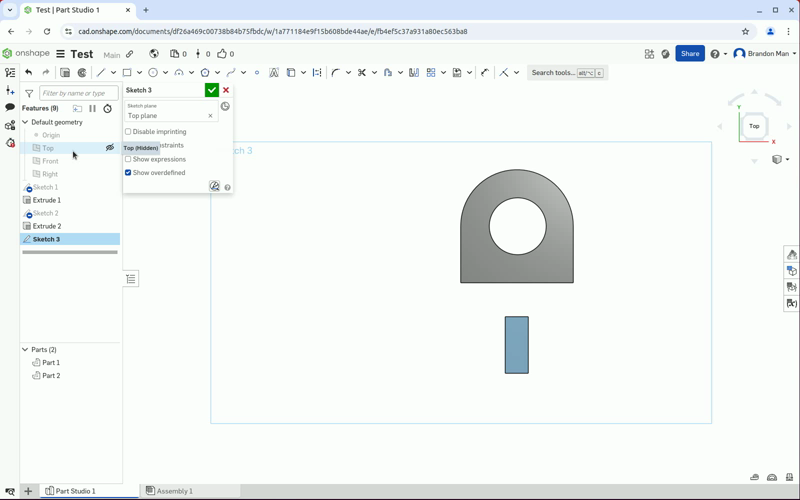
mouse_move(73, 352)
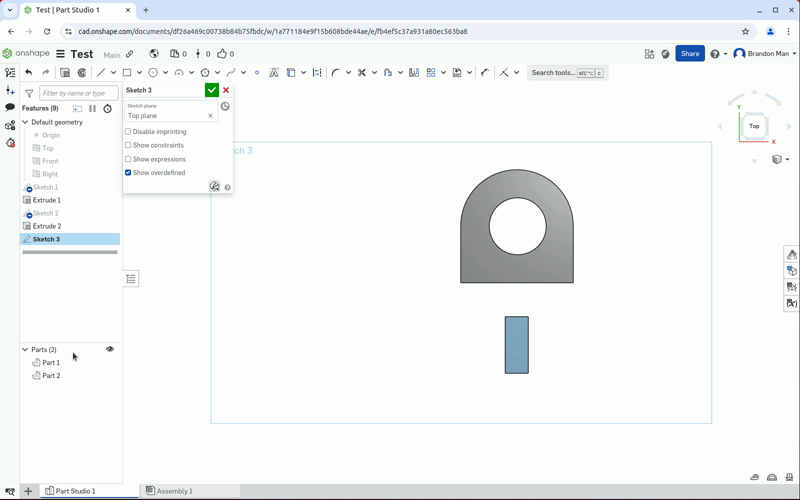
key(y)
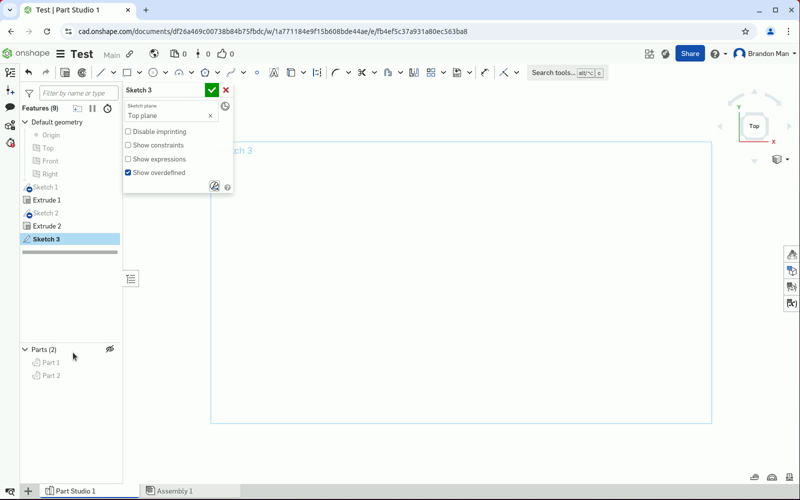
key(l)
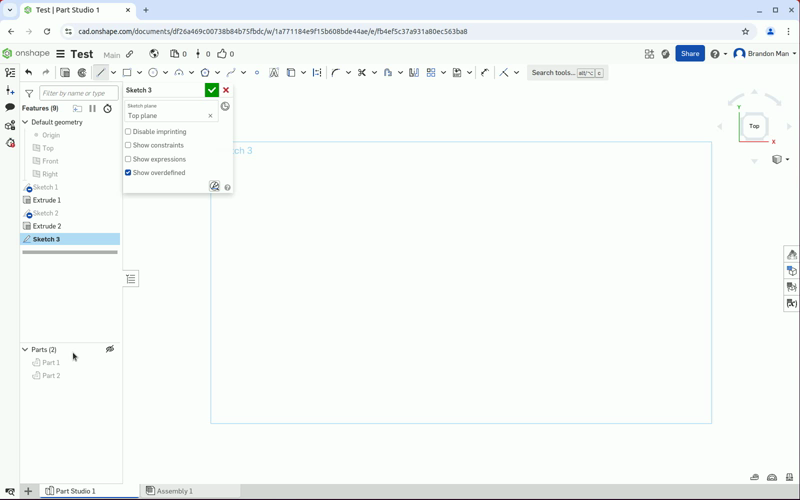
key_down(shift)
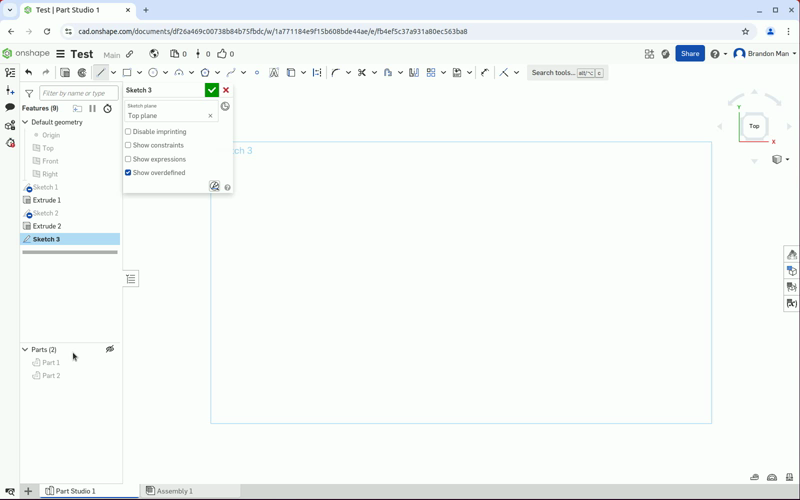
mouse_move(505, 316)
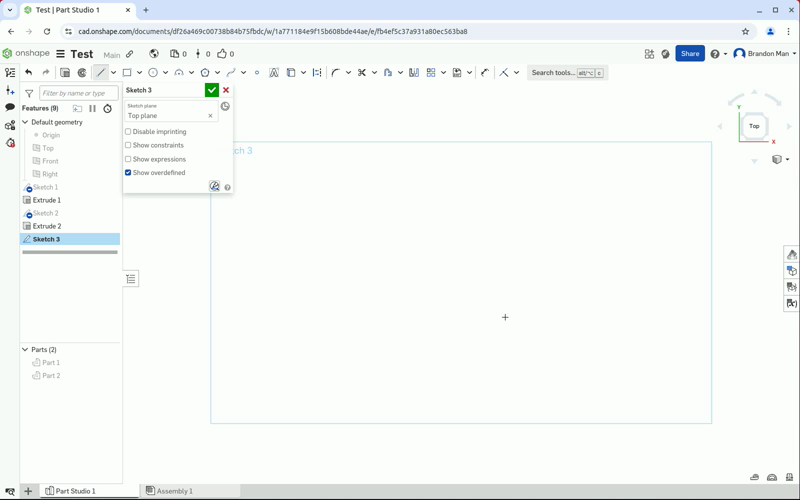
click(505, 316)
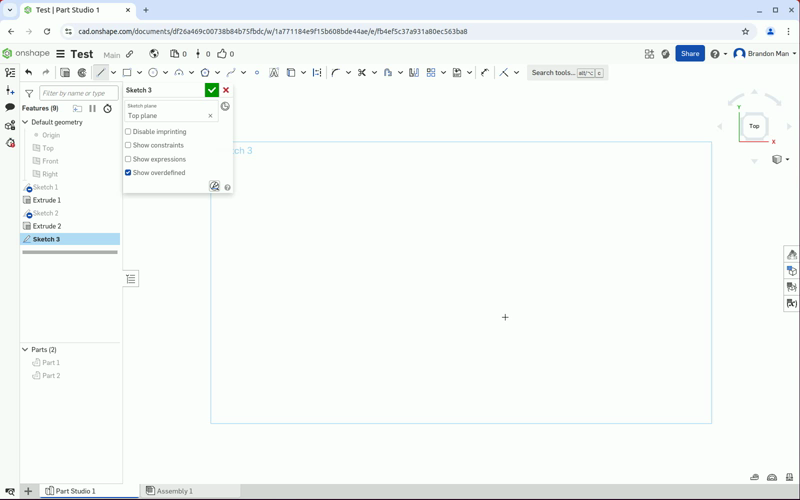
key_up(shift)
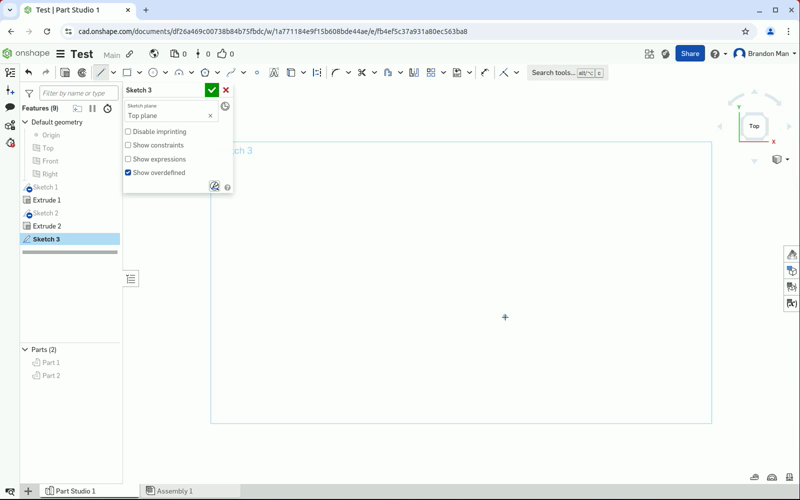
key_down(shift)
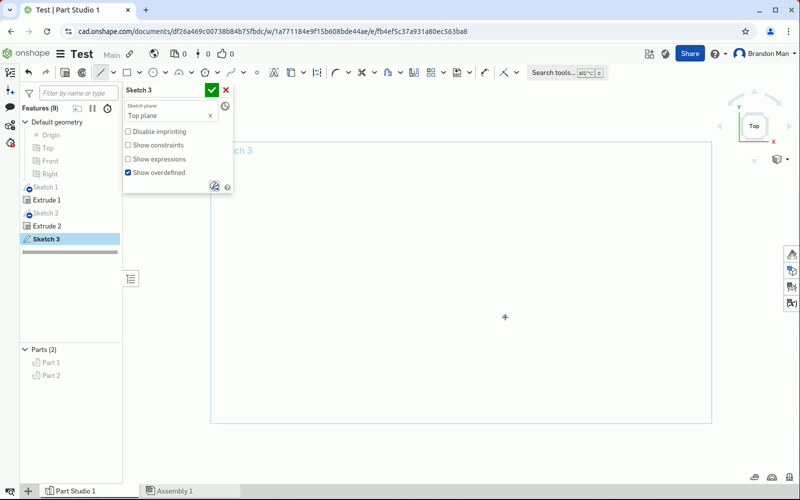
mouse_move(535, 316)
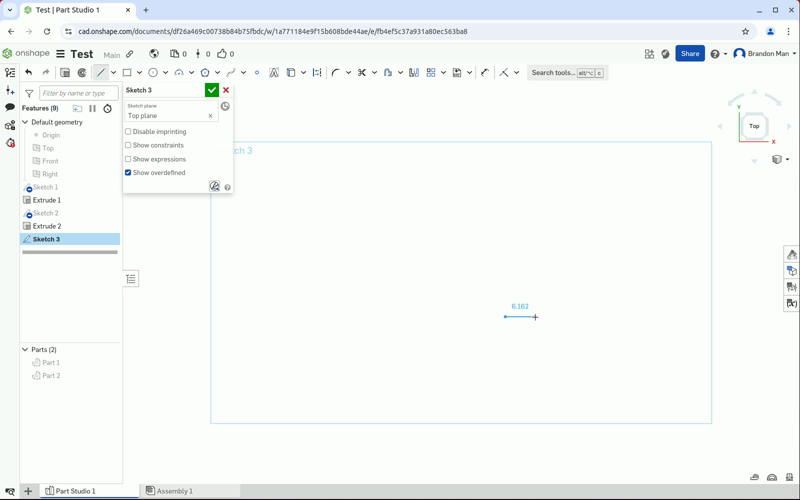
mouse_move(528, 316)
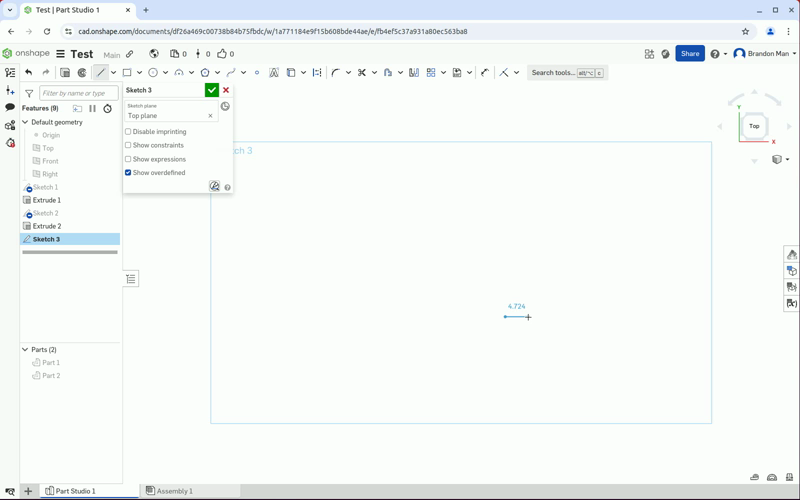
click(528, 316)
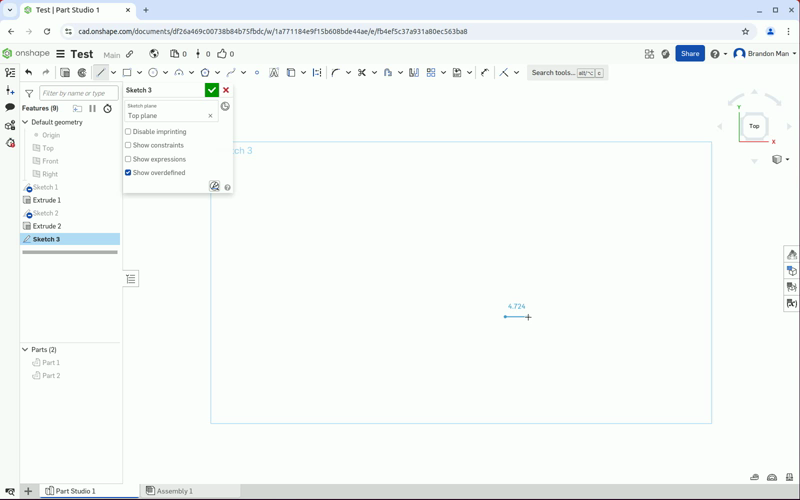
key_up(shift)
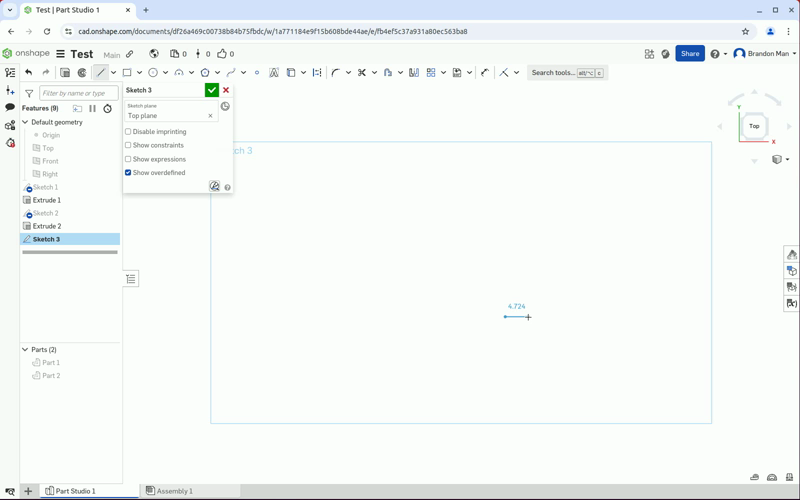
key_down(shift)
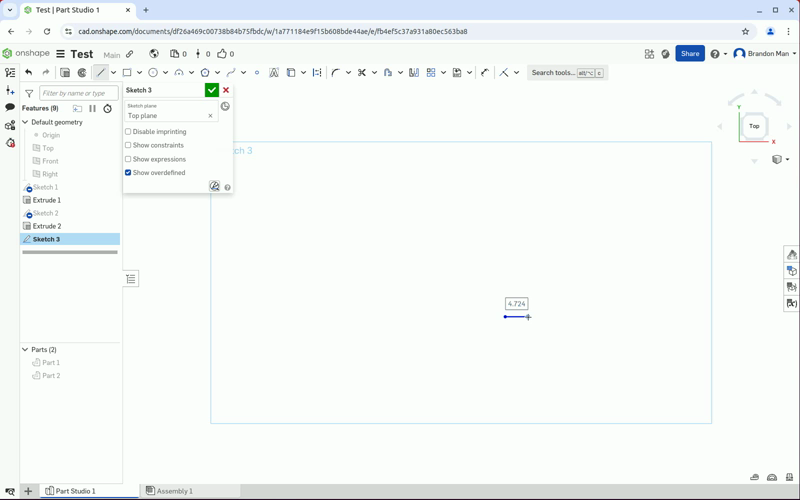
mouse_move(558, 316)
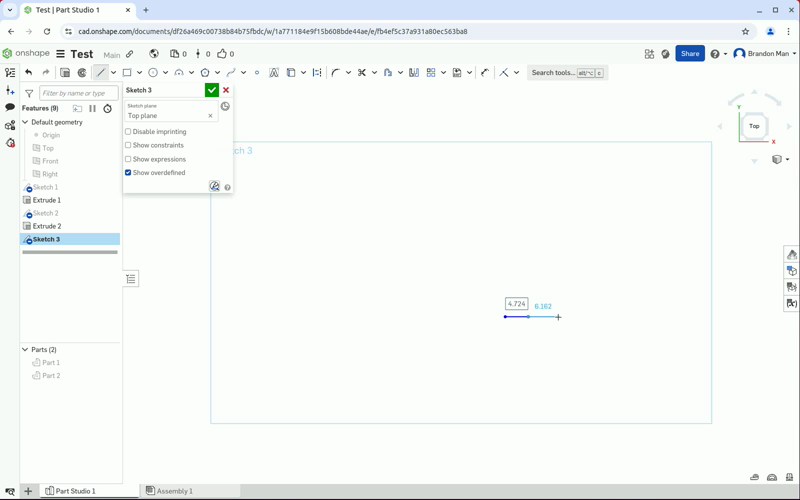
mouse_move(528, 282)
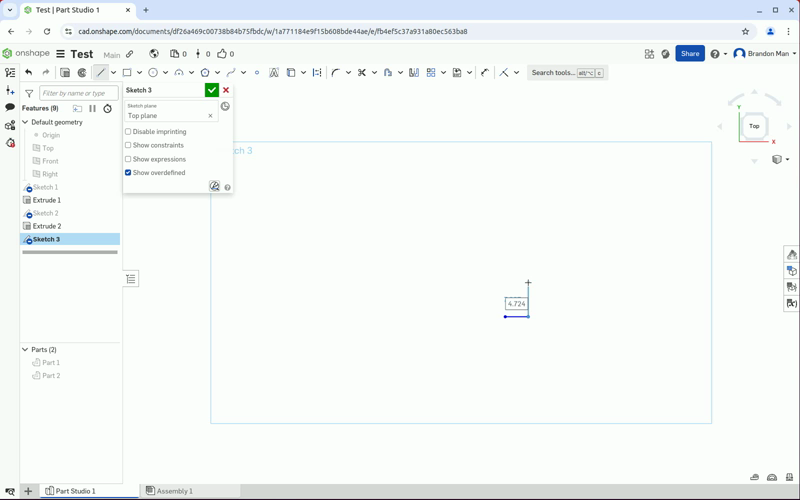
click(528, 282)
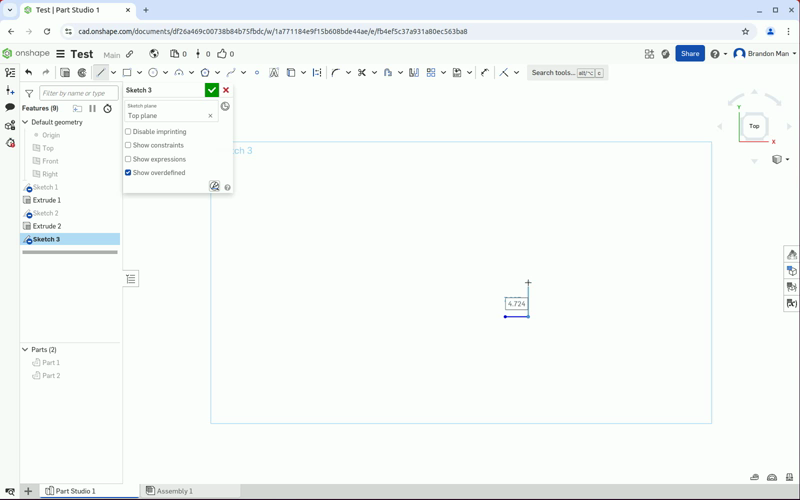
key_up(shift)
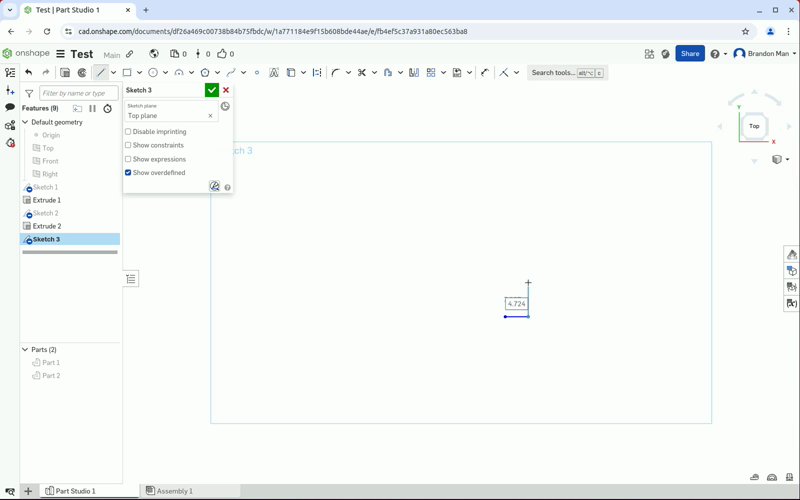
key_down(shift)
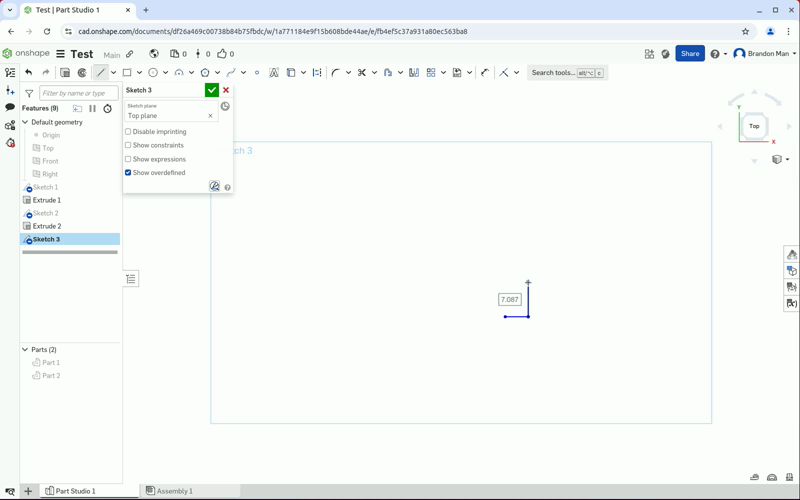
mouse_move(558, 282)
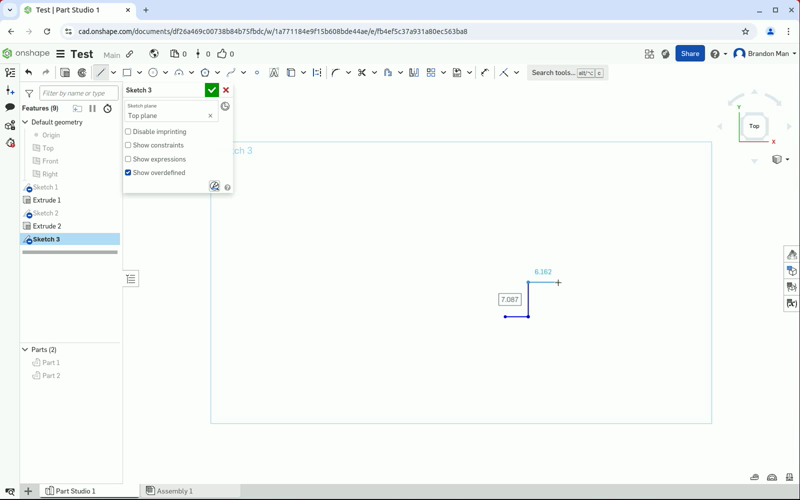
mouse_move(505, 282)
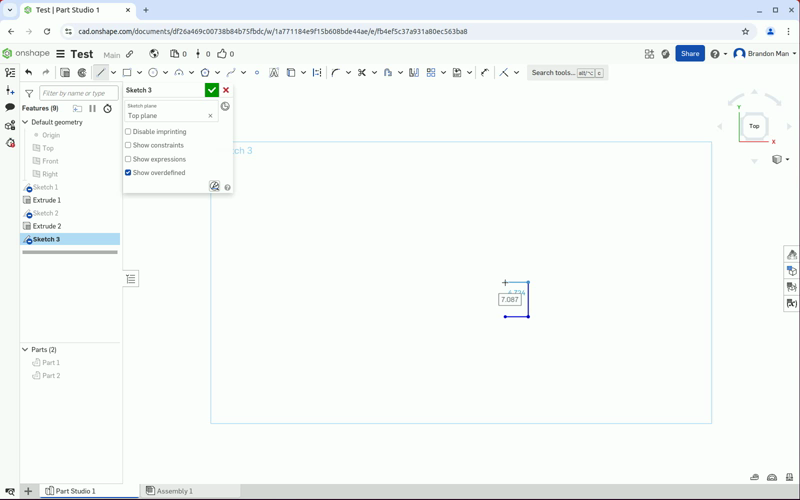
click(505, 282)
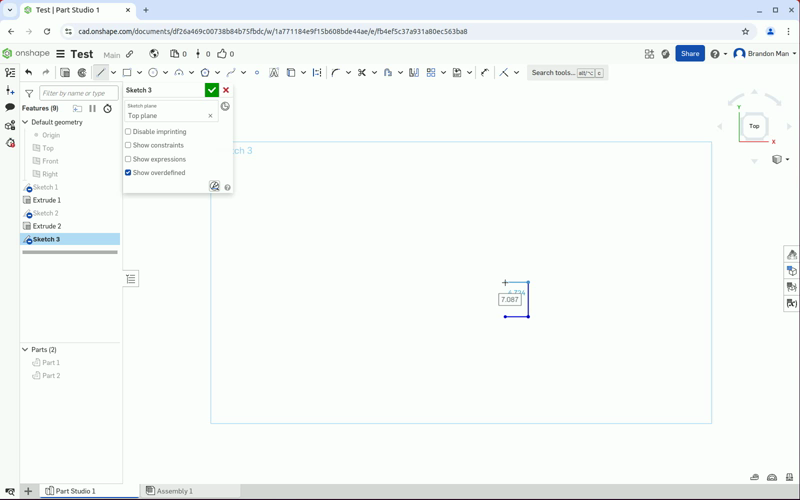
key_up(shift)
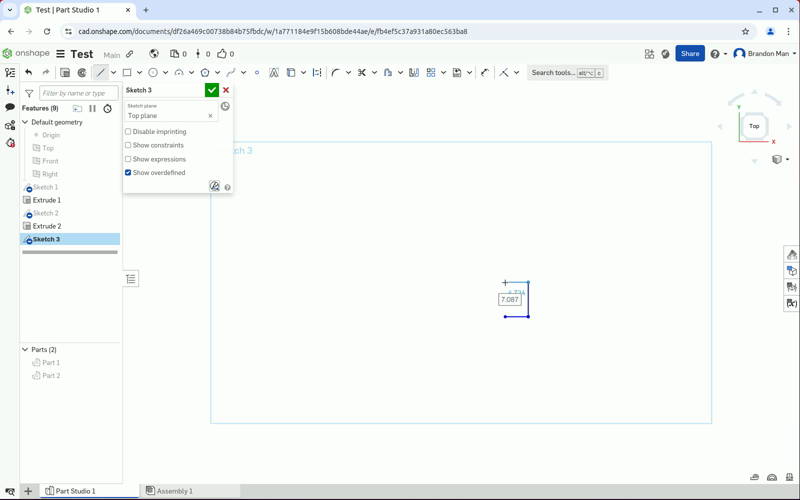
mouse_move(535, 282)
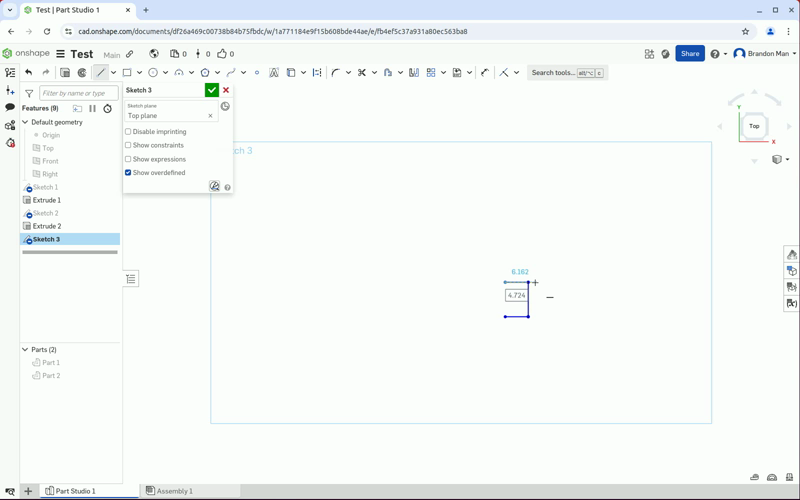
key_down(shift)
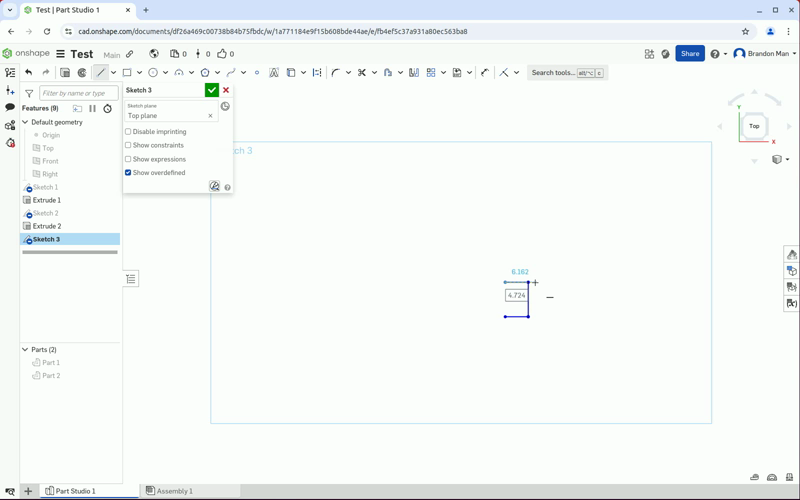
mouse_move(505, 316)
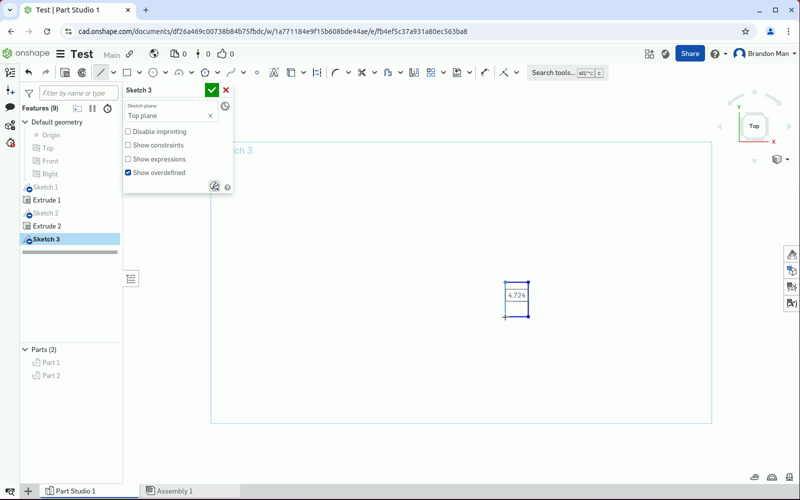
key_up(shift)
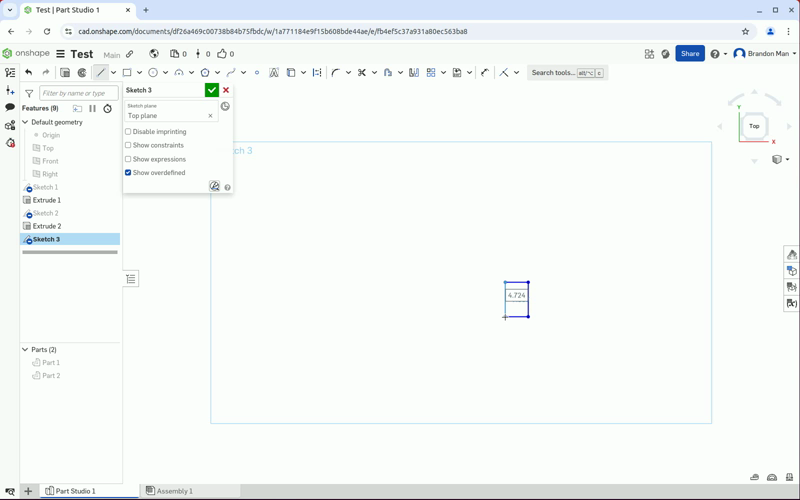
click(505, 316)
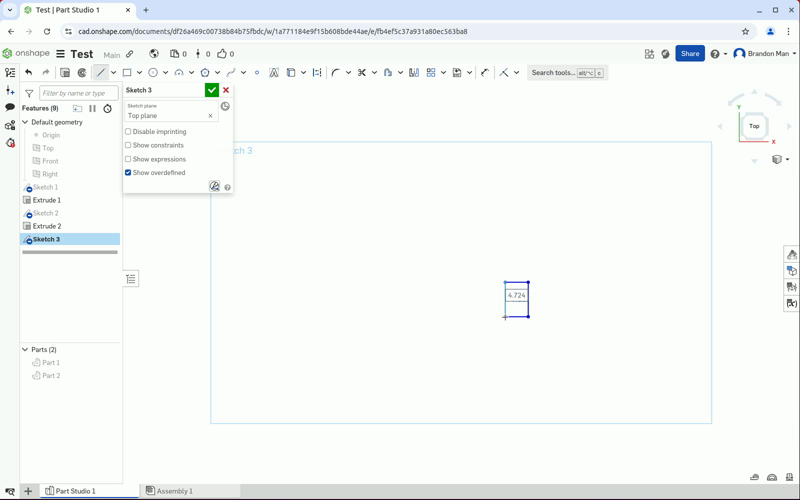
key(esc)
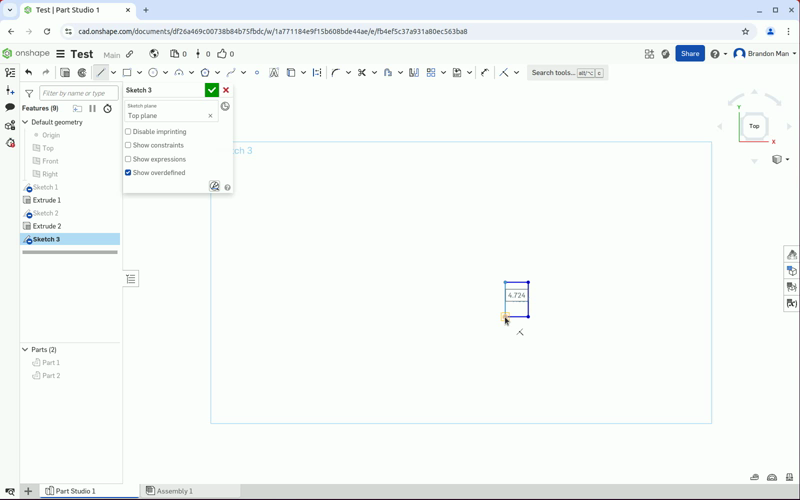
mouse_move(507, 308)
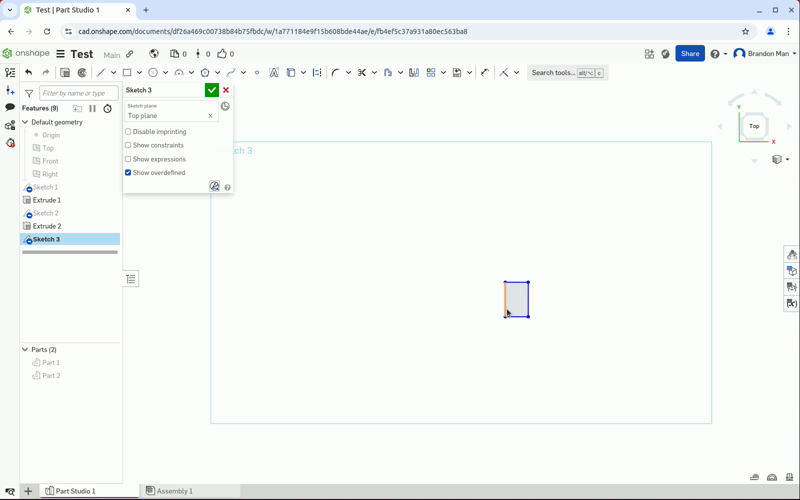
scroll(6)
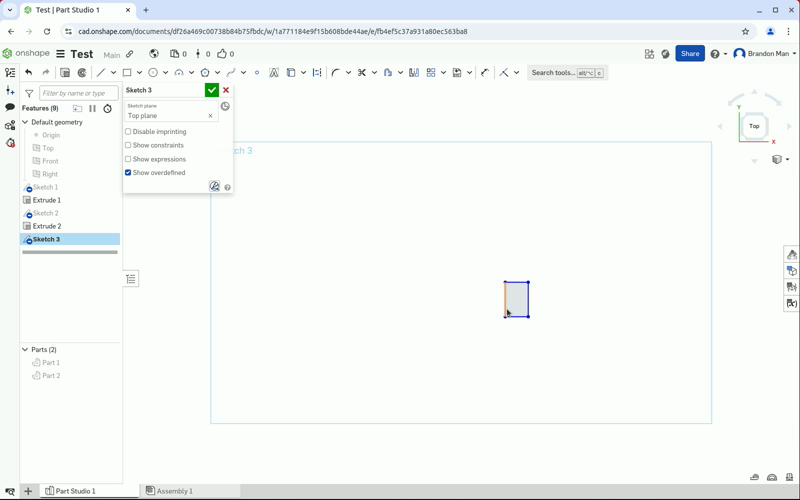
scroll(6)
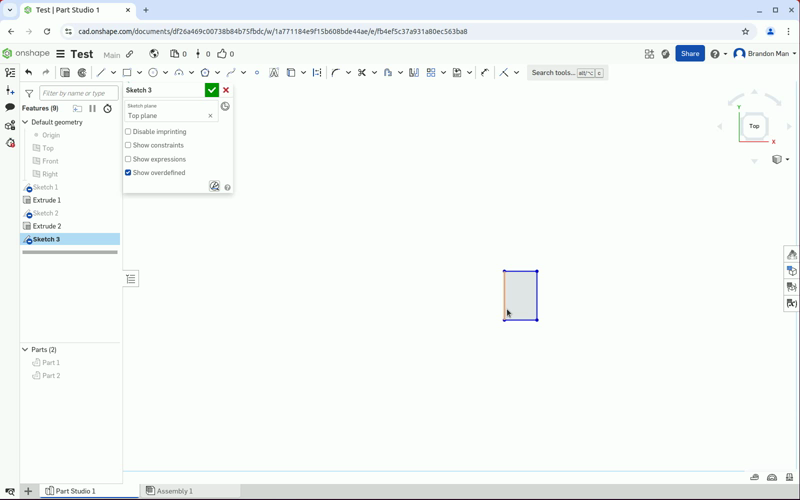
scroll(6)
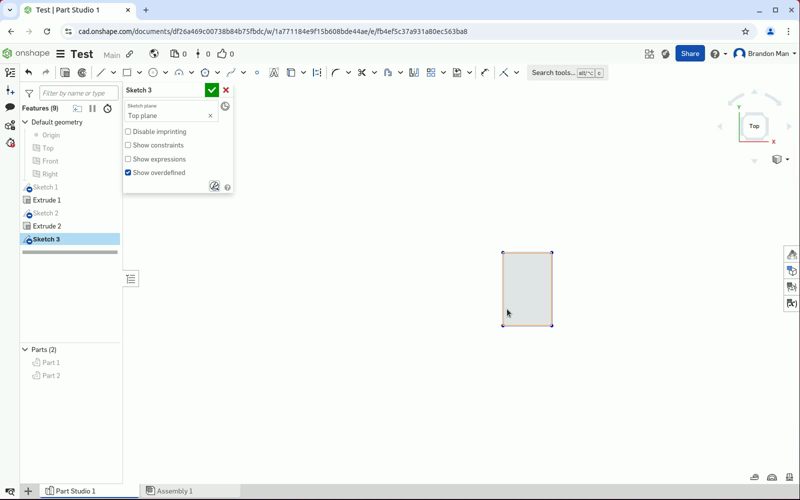
scroll(6)
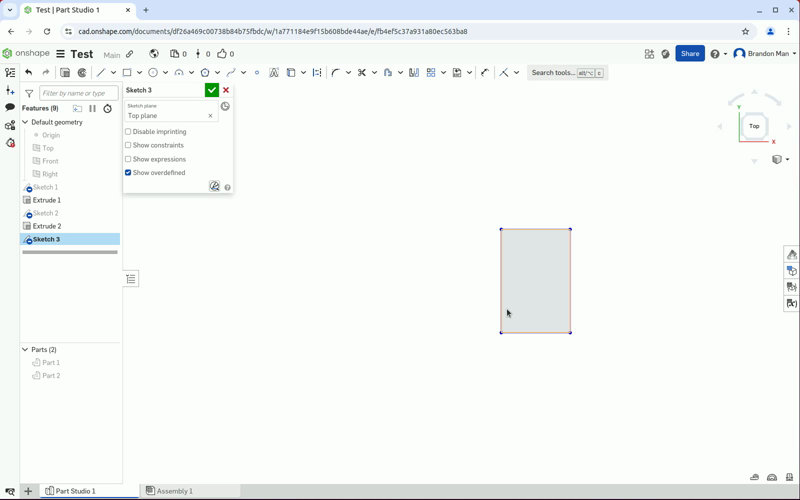
scroll(6)
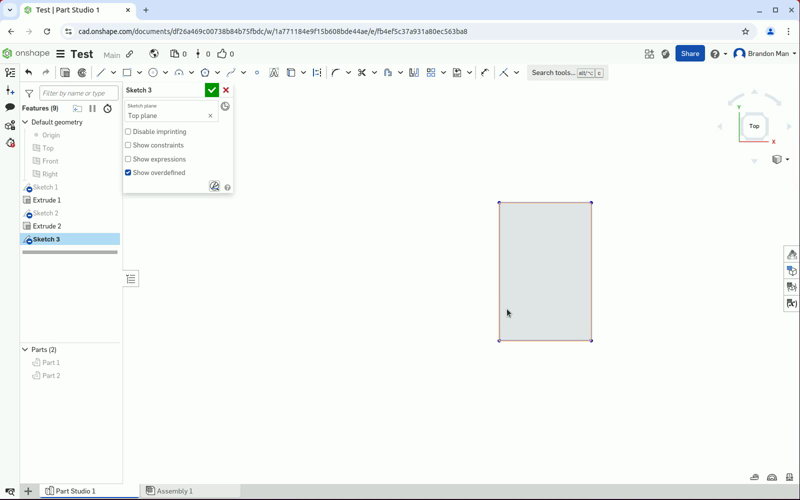
scroll(6)
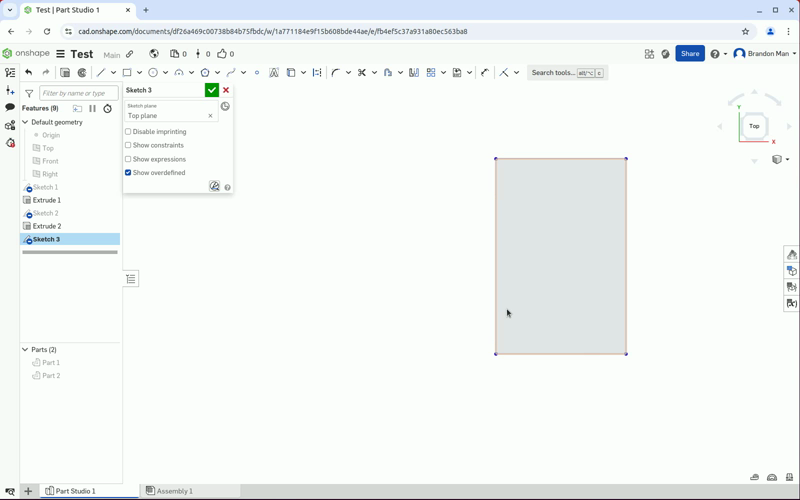
scroll(6)
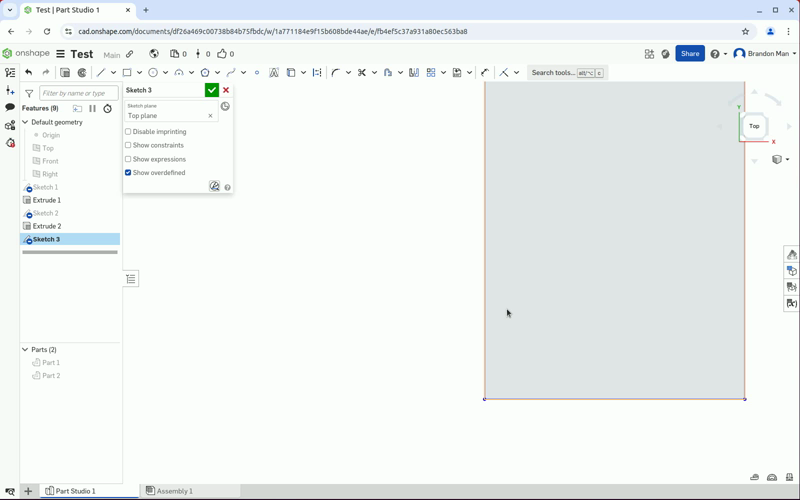
click(507, 308)
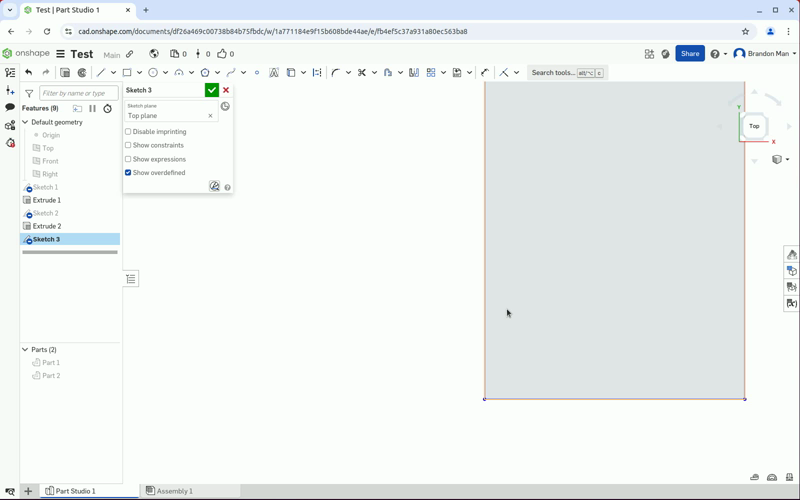
scroll(-6)
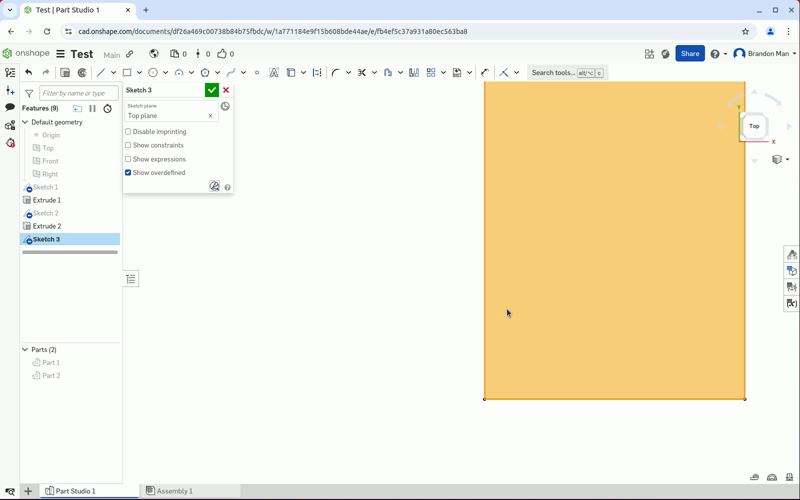
scroll(-6)
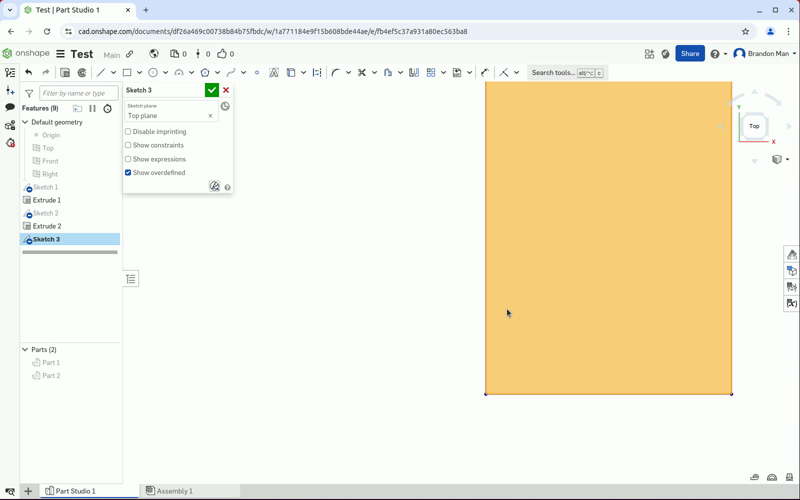
scroll(-6)
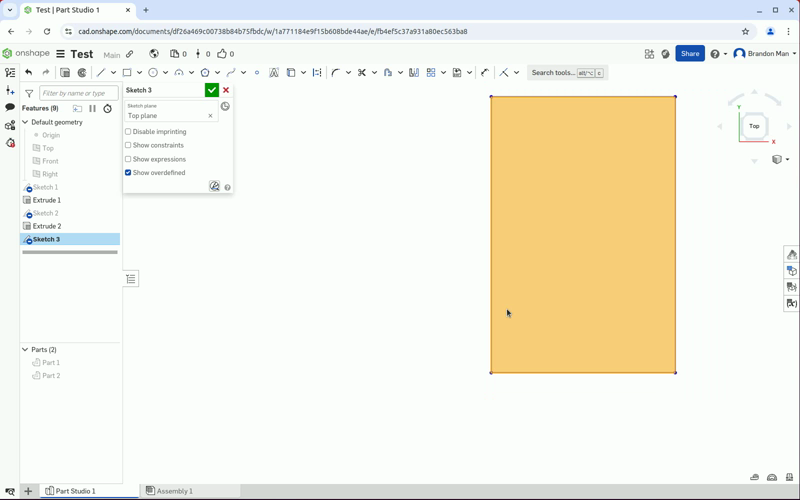
scroll(-6)
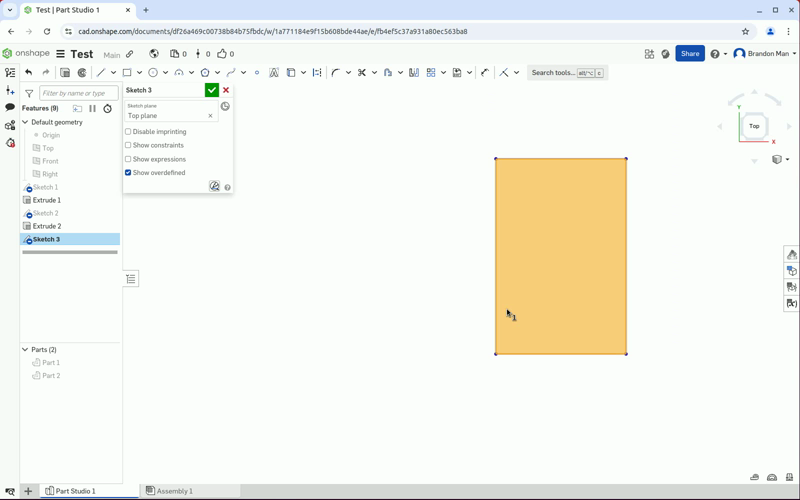
scroll(-6)
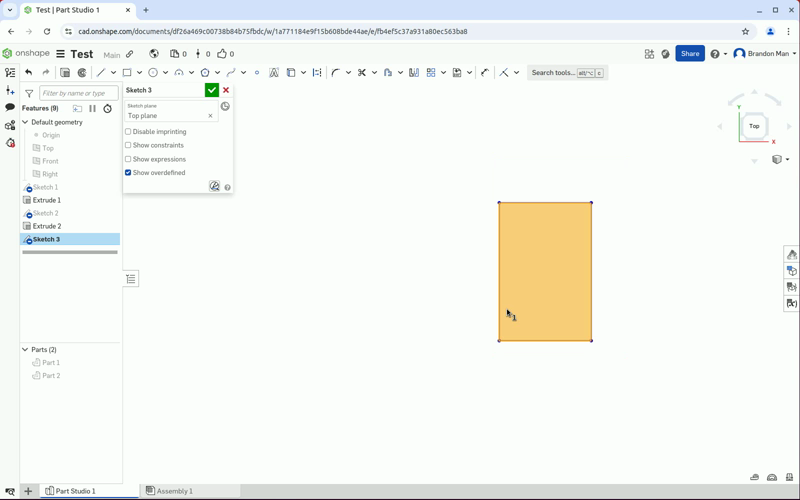
scroll(-6)
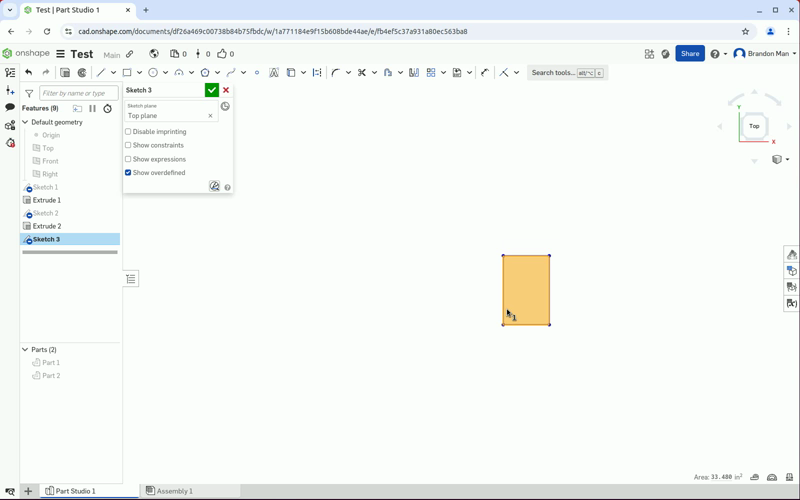
scroll(-6)
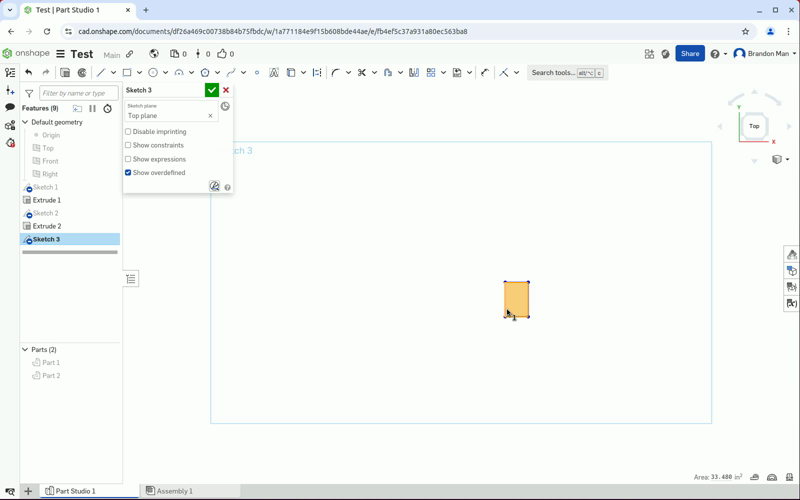
mouse_move(73, 352)
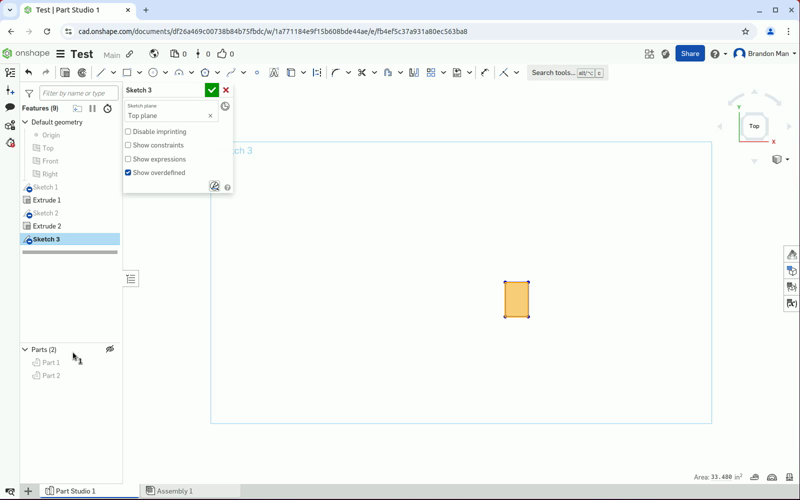
key(shift+y)
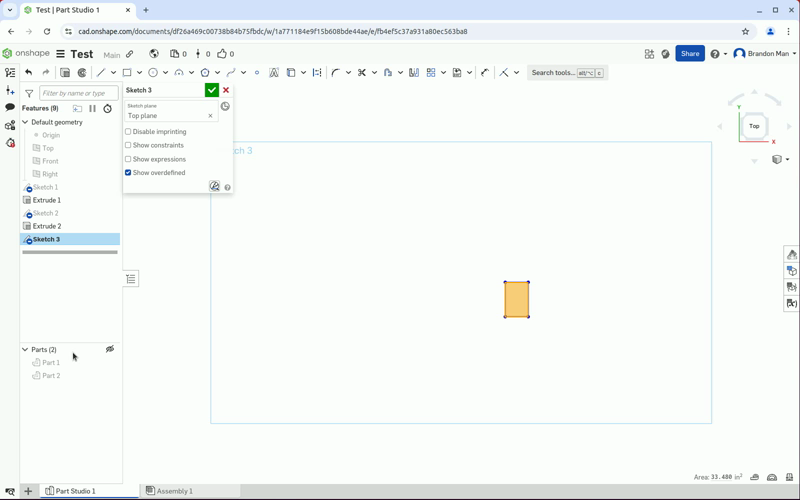
key(shift+e)
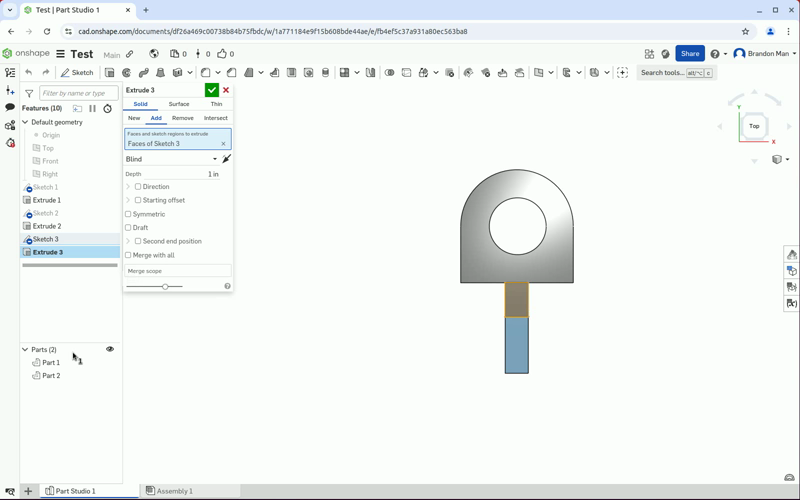
mouse_move(143, 106)
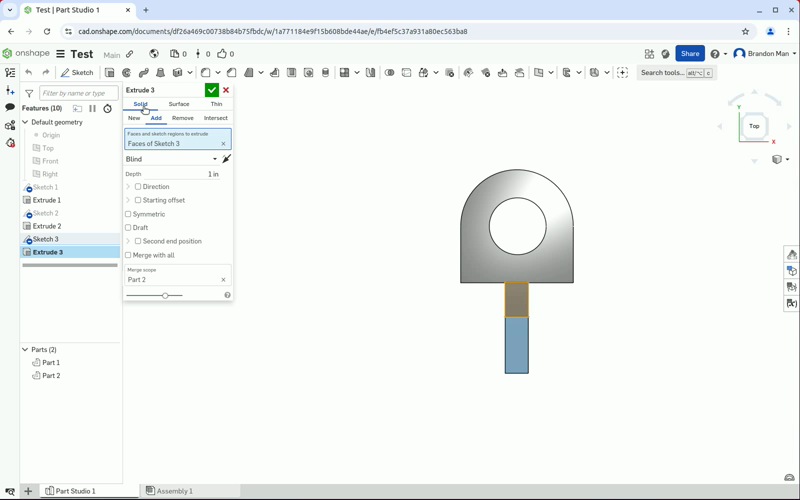
click(143, 106)
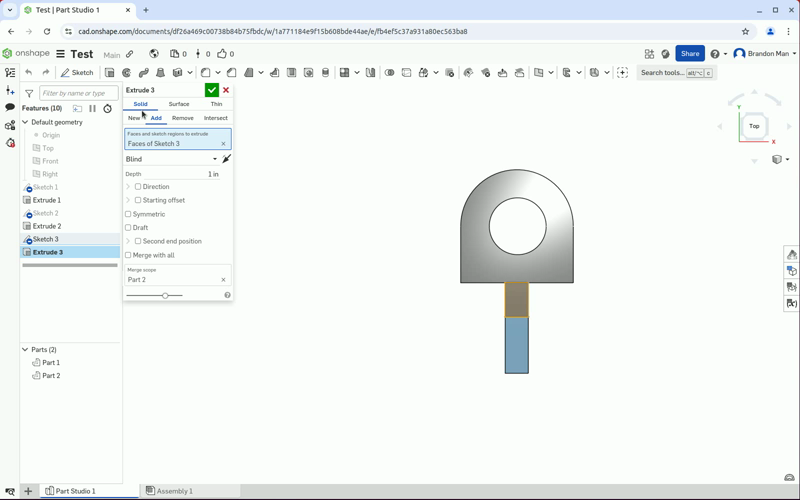
mouse_move(137, 120)
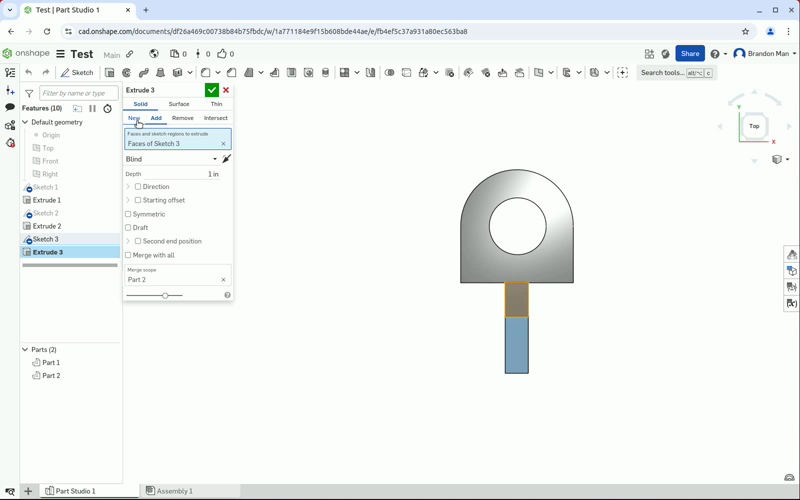
click(137, 120)
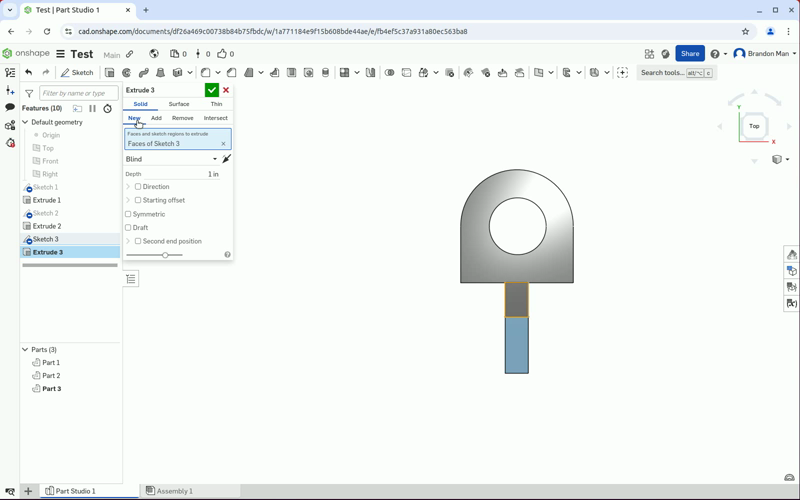
key(tab, 4)
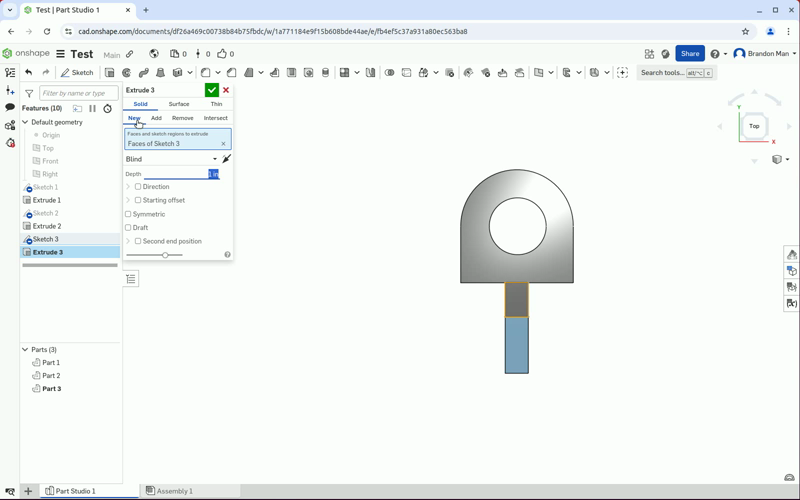
text(-23.108)
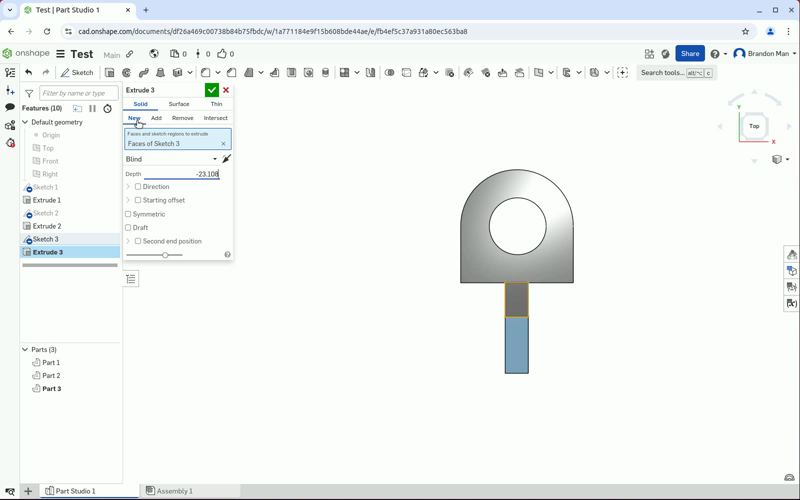
key(enter)
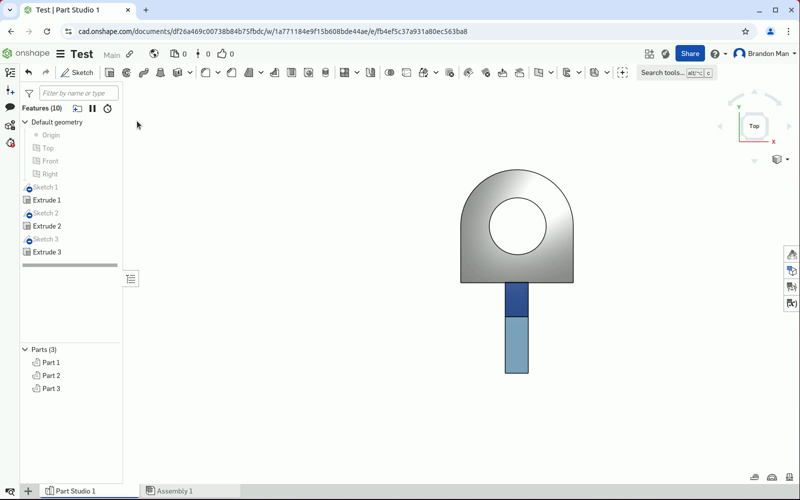
key(shift+h)
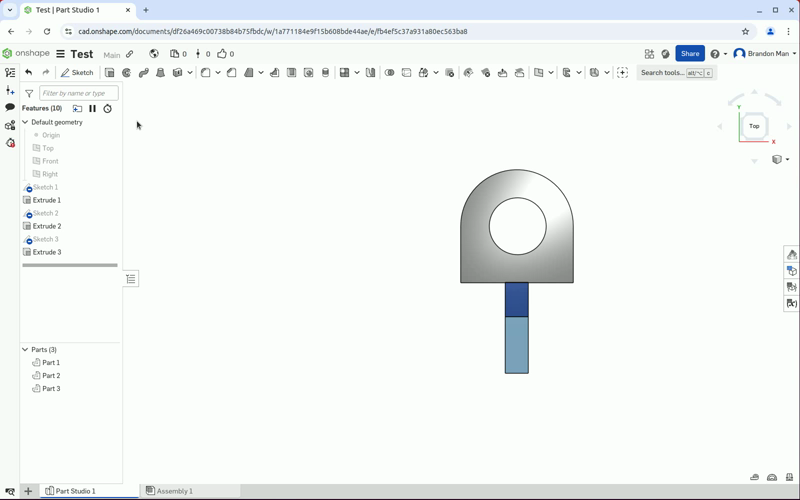
key(shift+h)
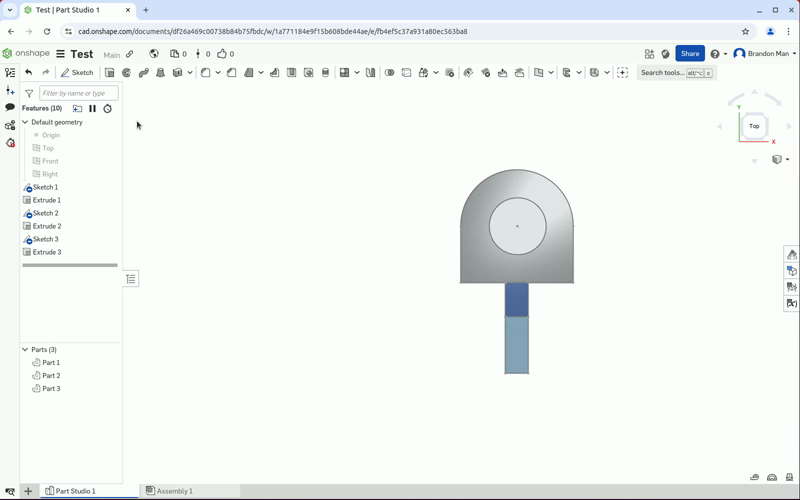
key(shift+7)
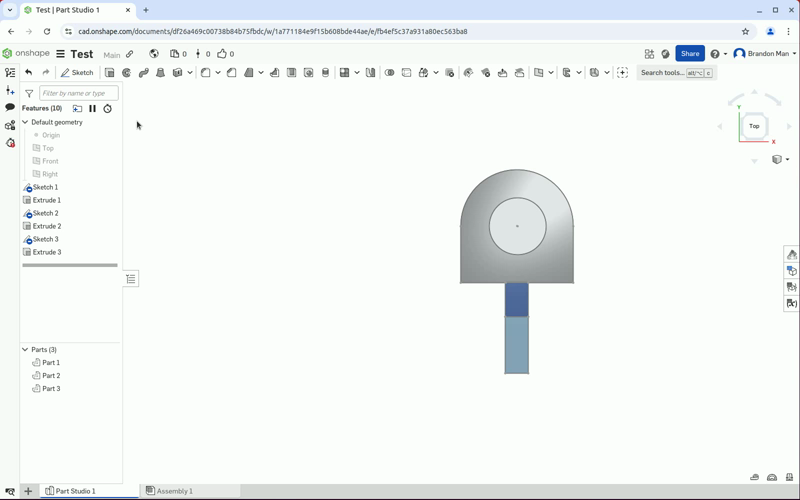
key(up, 3)
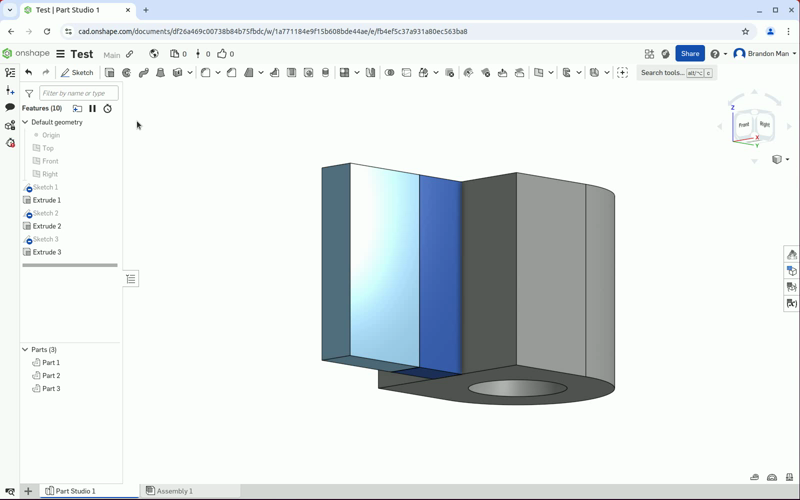
key(left, 3)
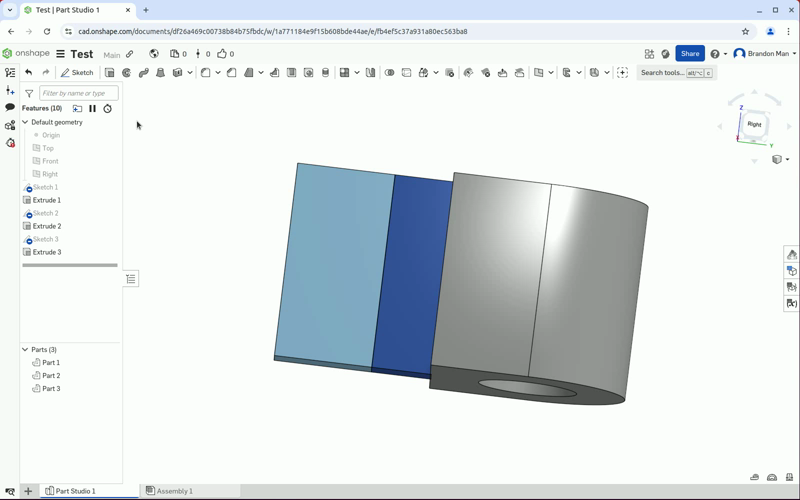
key(right, 3)
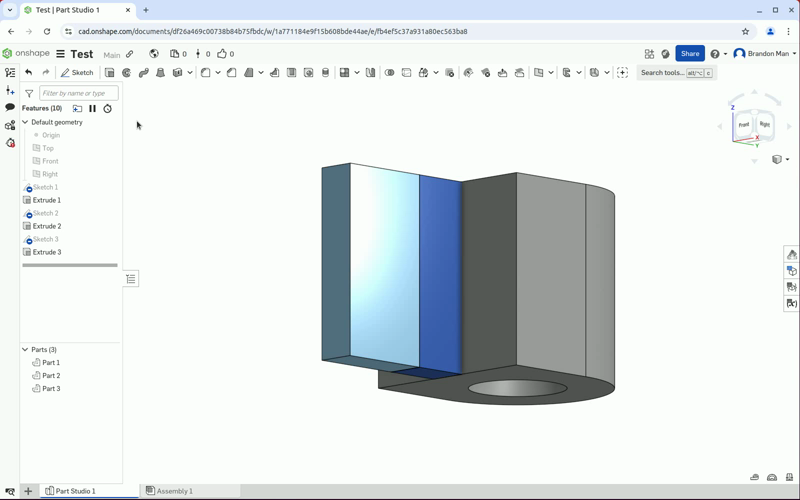
key(down, 3)
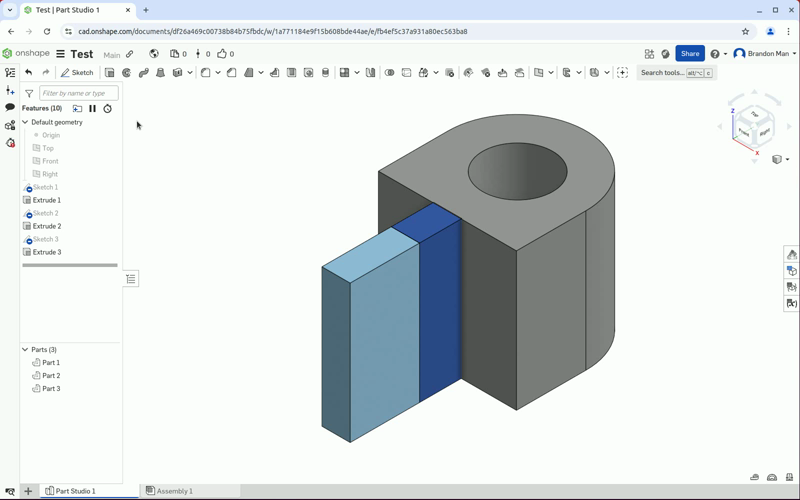
mouse_move(73, 189)
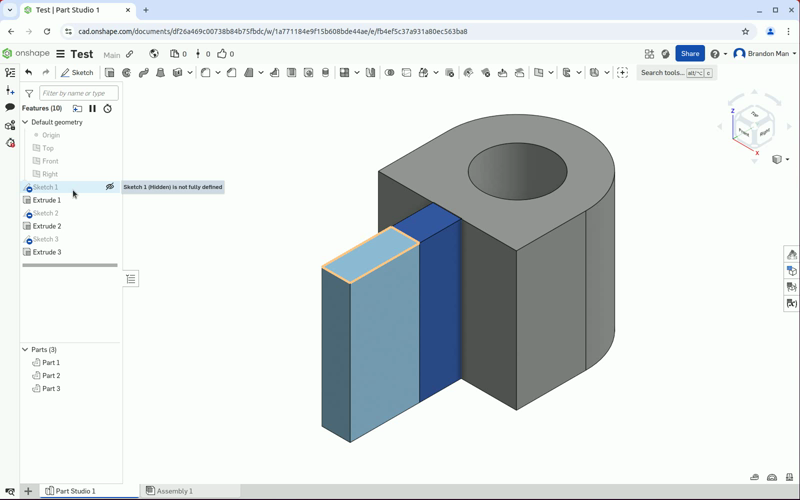
click(73, 189)